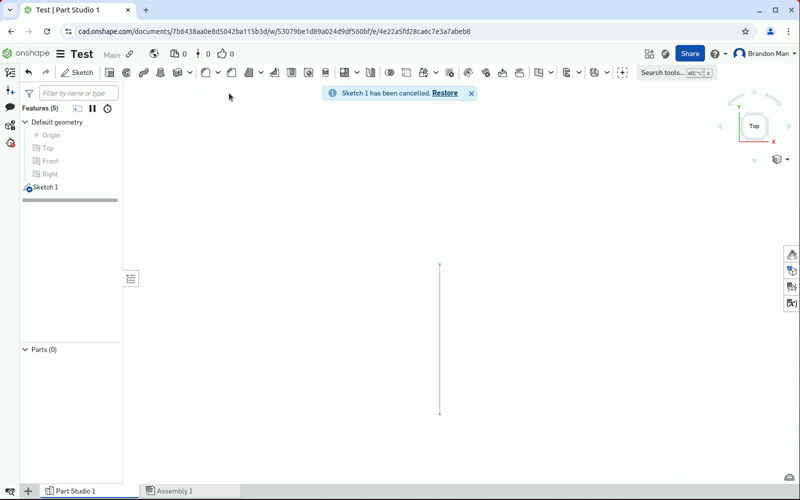
key(shift+h)
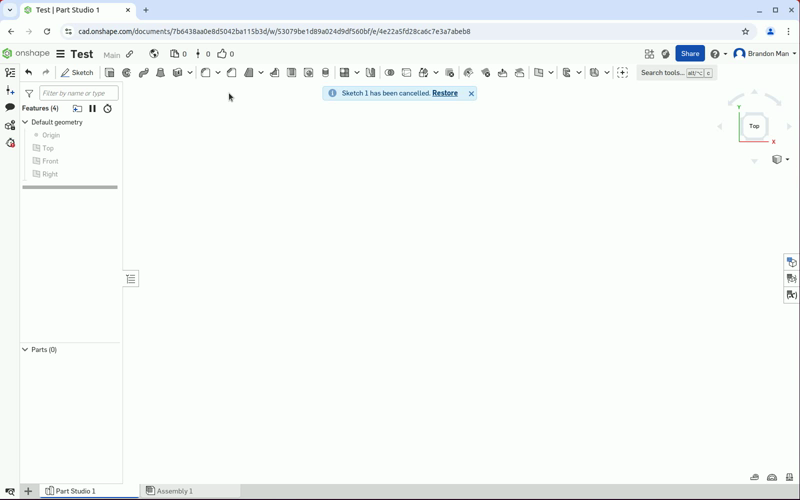
mouse_move(73, 352)
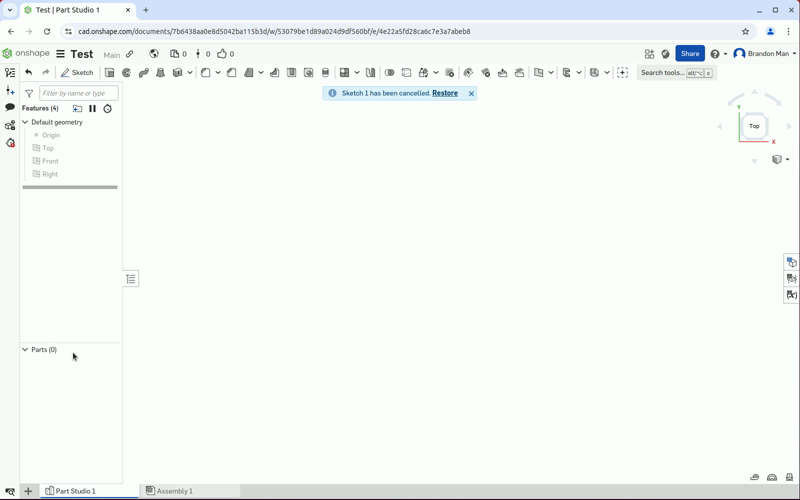
key(y)
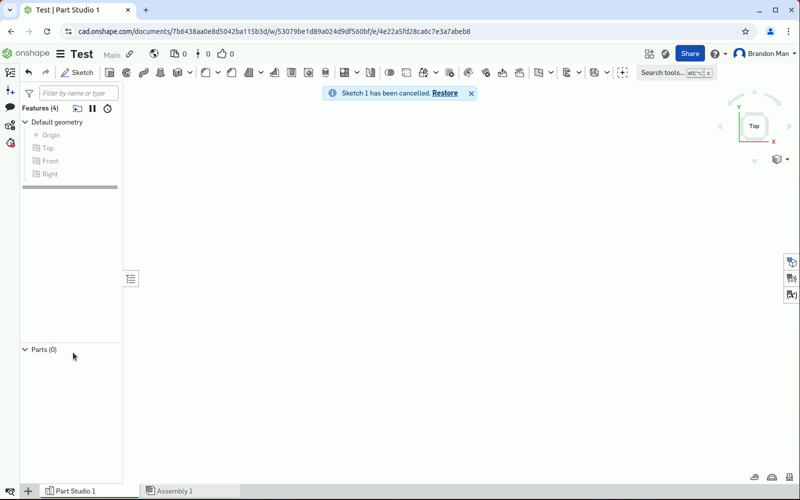
key(shift+p)
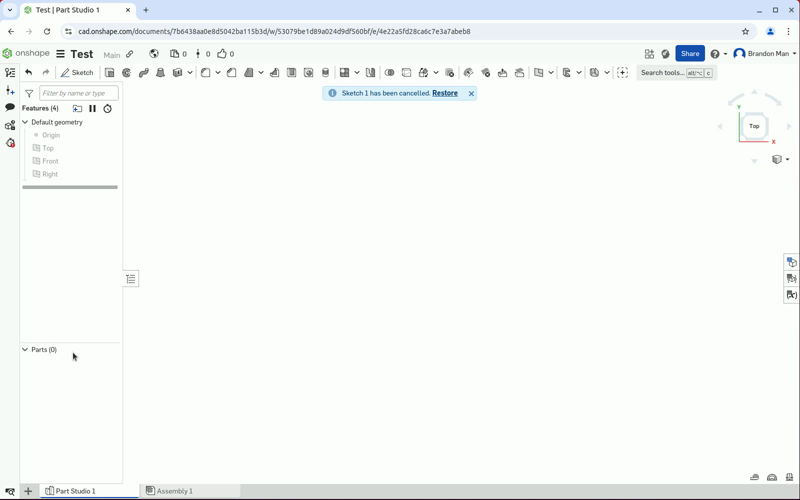
key(space)
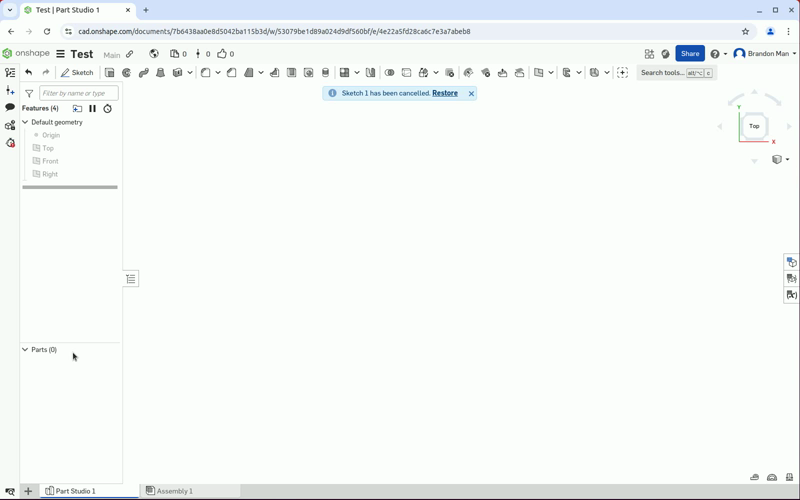
key_down(shift)
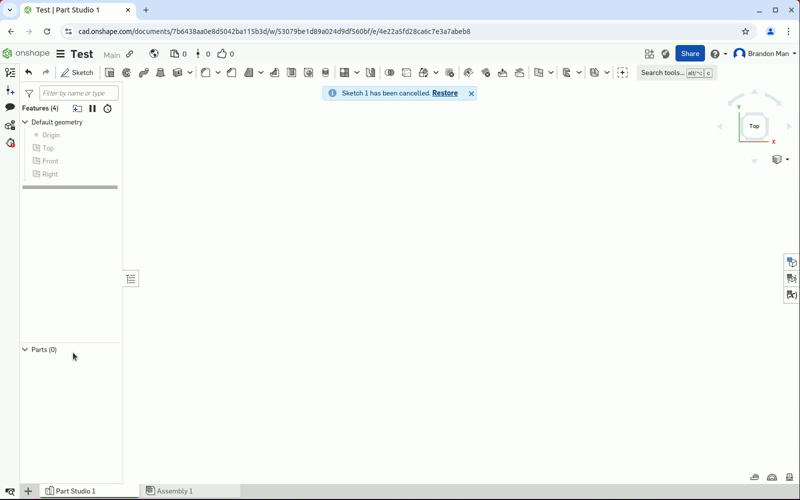
key(up)
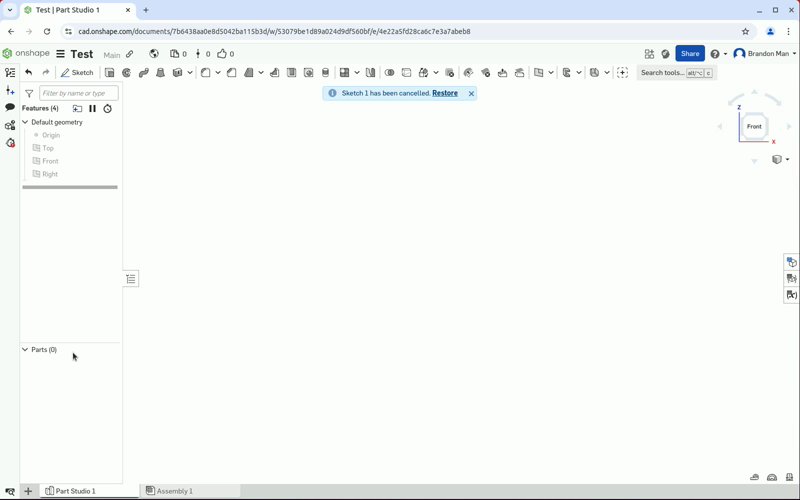
key_up(shift)
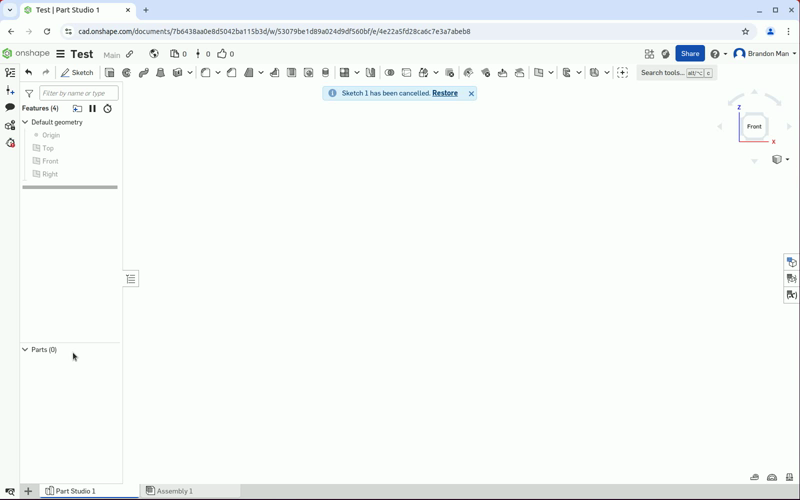
mouse_move(73, 352)
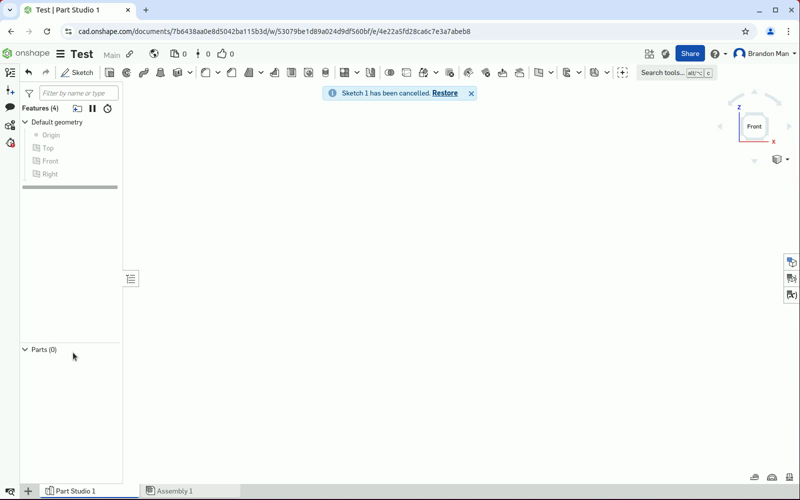
key(shift+y)
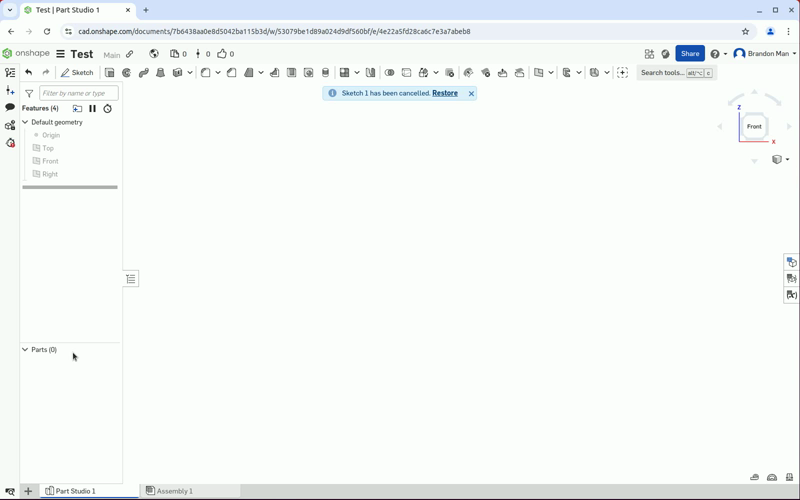
key(shift+s)
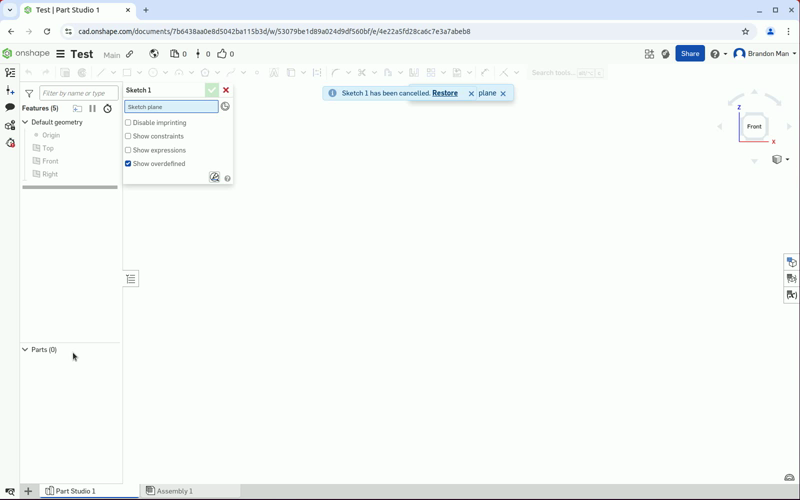
mouse_move(73, 163)
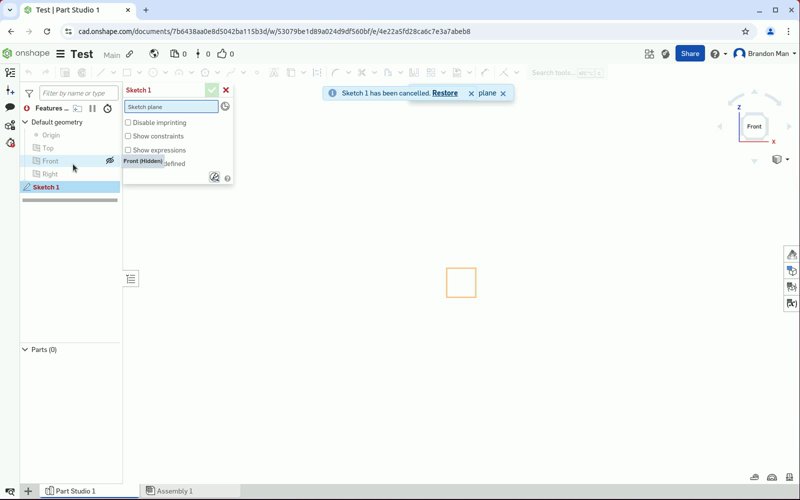
click(73, 163)
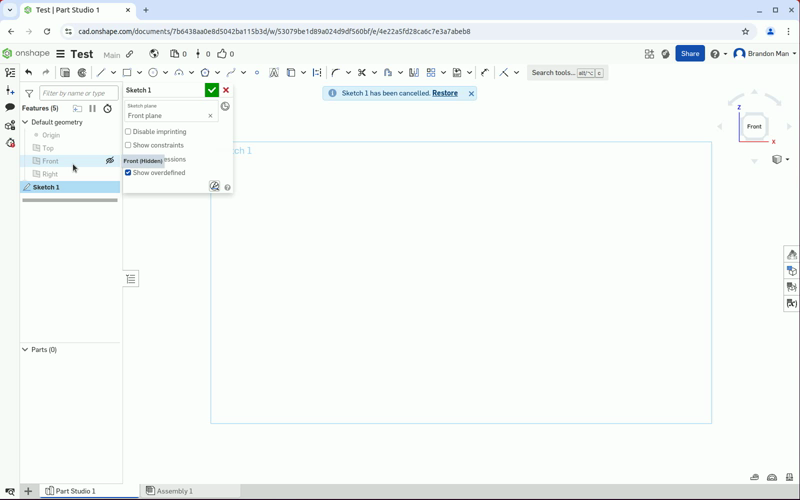
mouse_move(73, 352)
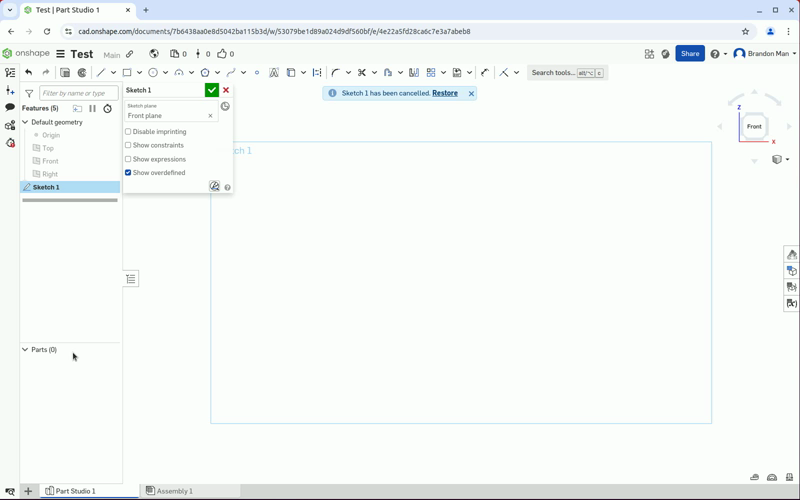
key(y)
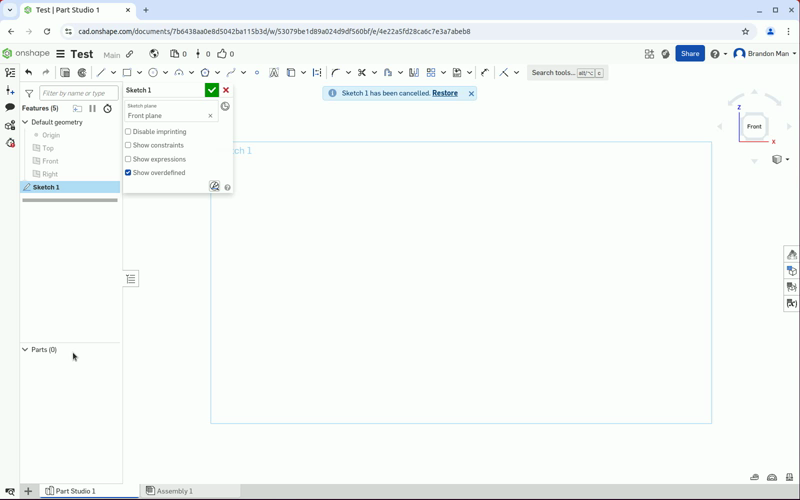
key(l)
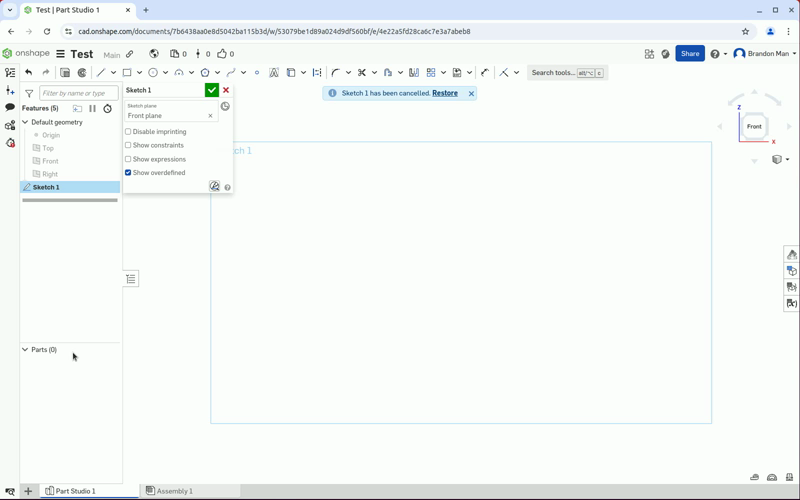
key_down(shift)
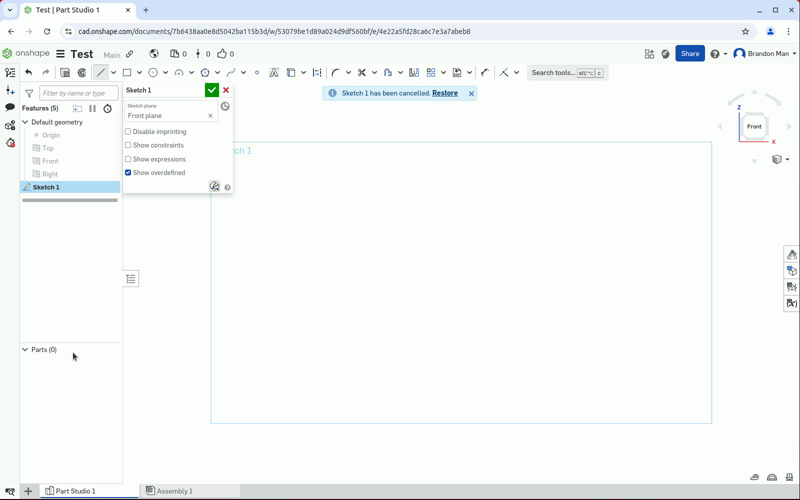
mouse_move(417, 195)
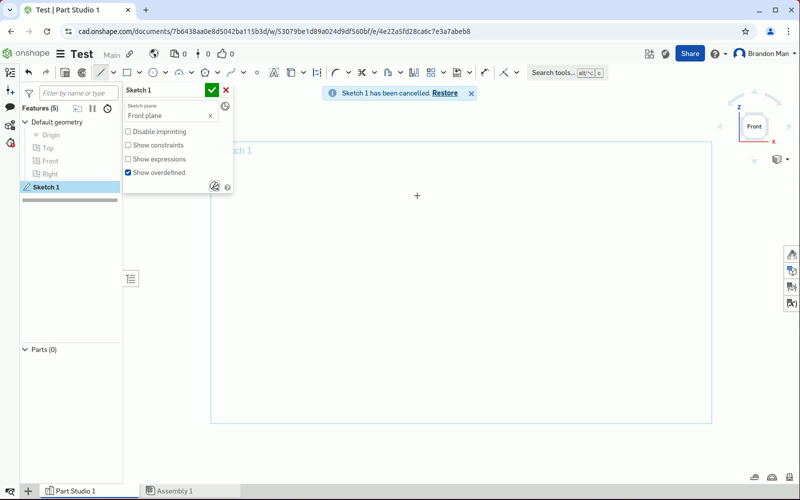
click(417, 195)
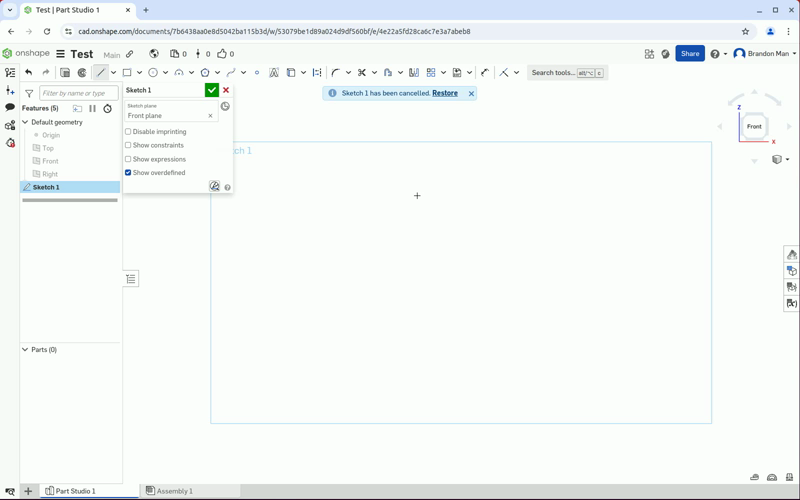
key_up(shift)
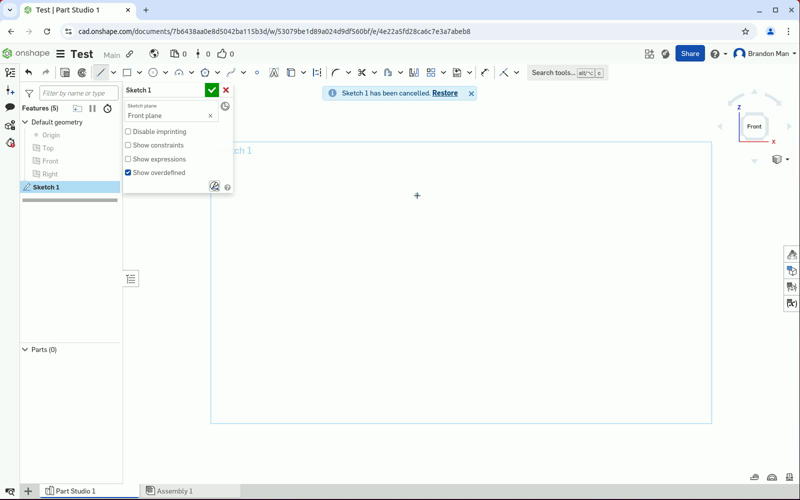
key_down(shift)
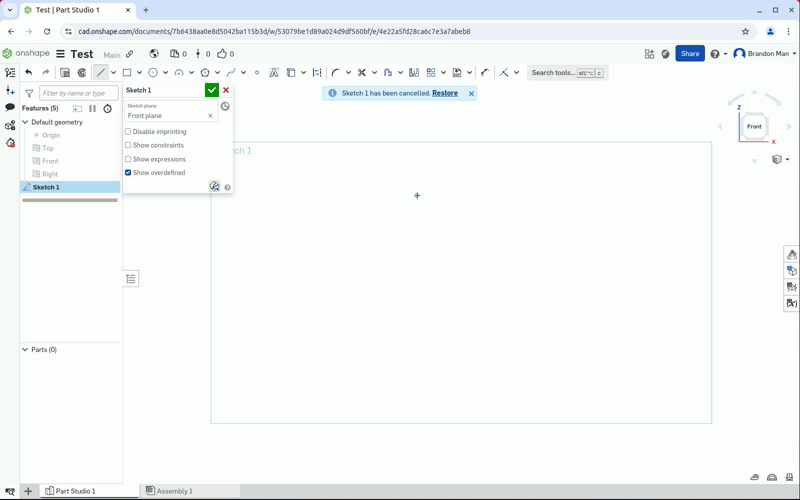
mouse_move(447, 195)
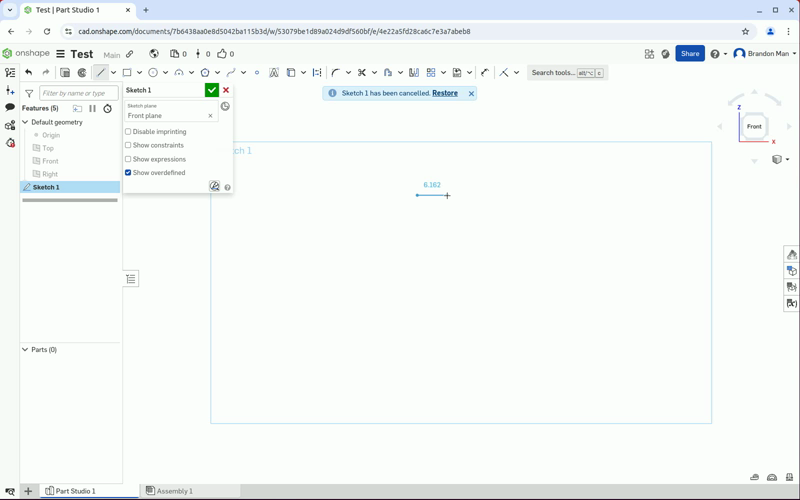
mouse_move(453, 195)
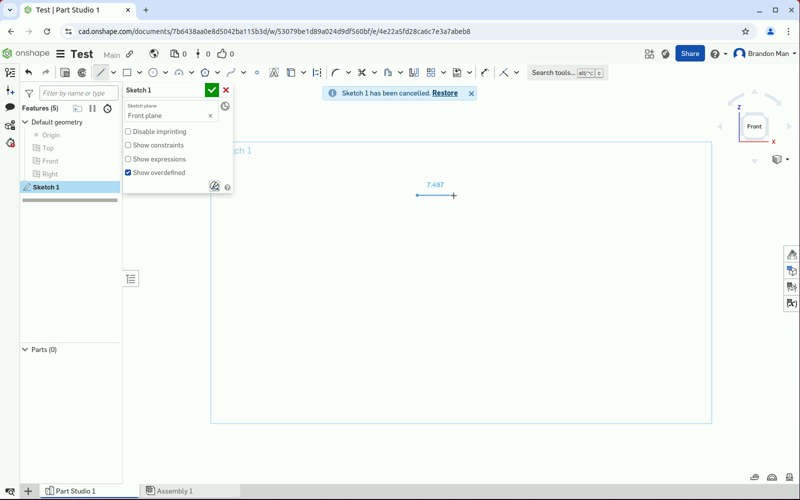
click(453, 195)
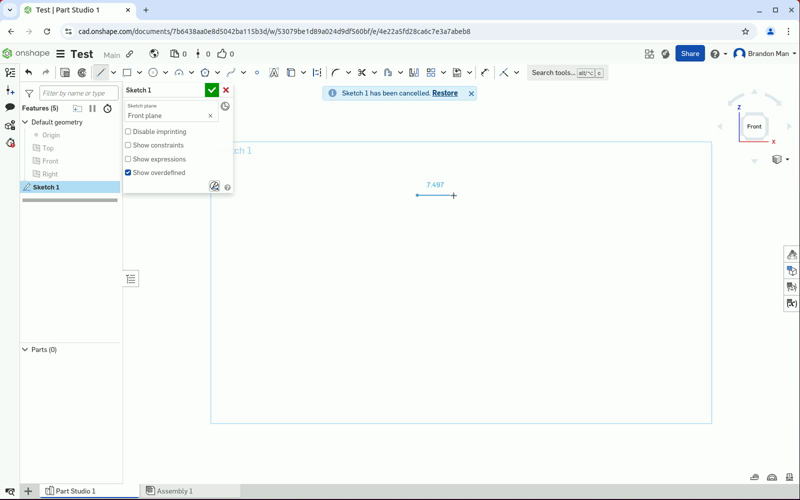
key_up(shift)
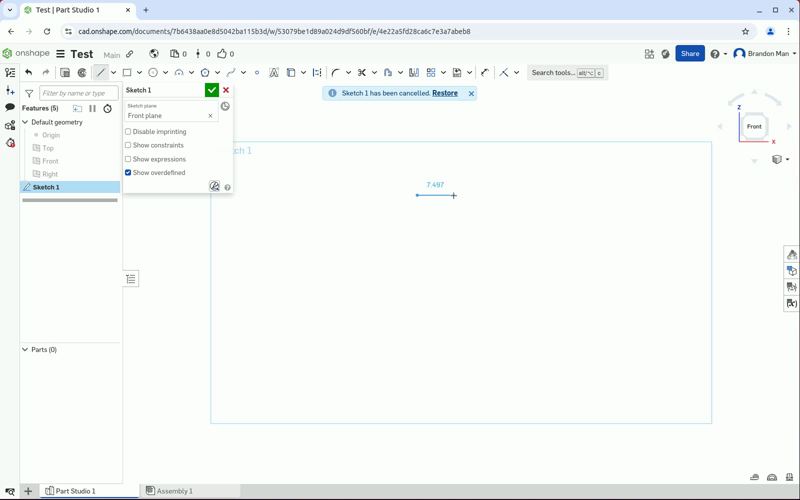
key(esc)
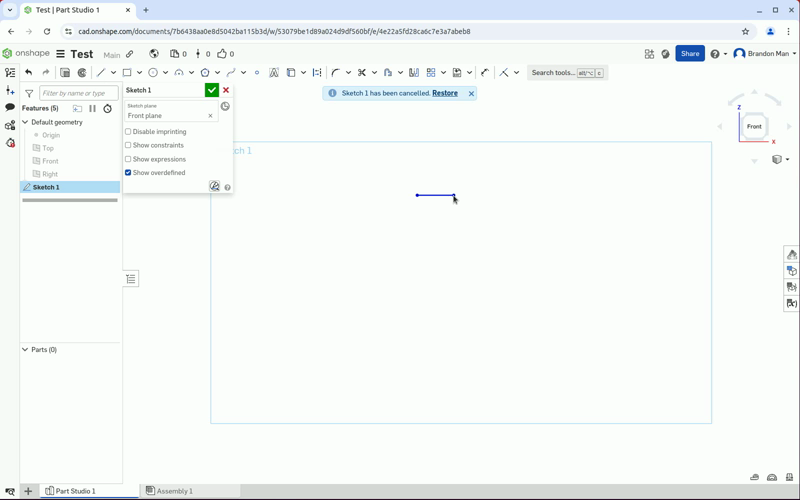
key(a)
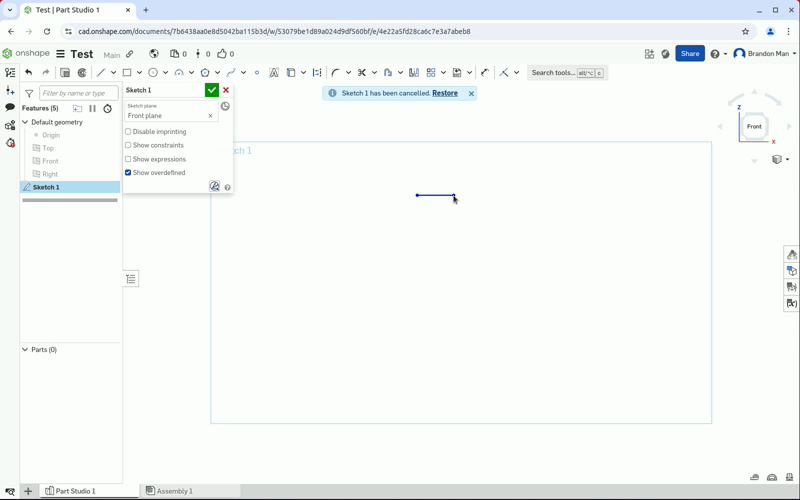
mouse_move(453, 195)
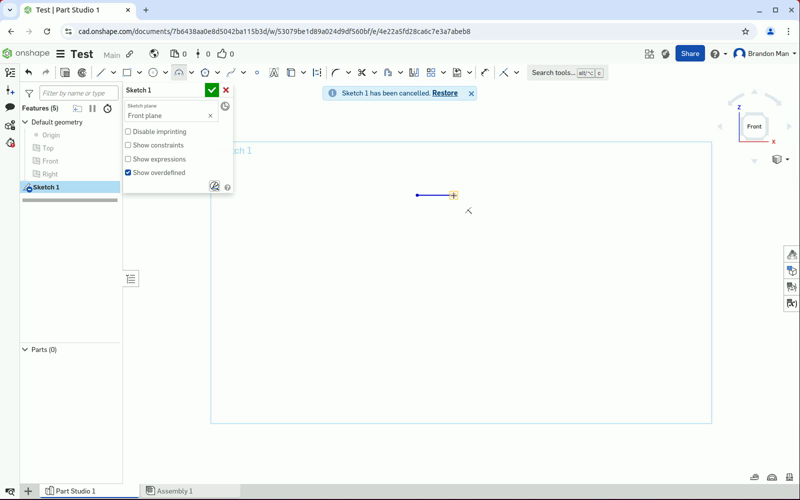
click(453, 195)
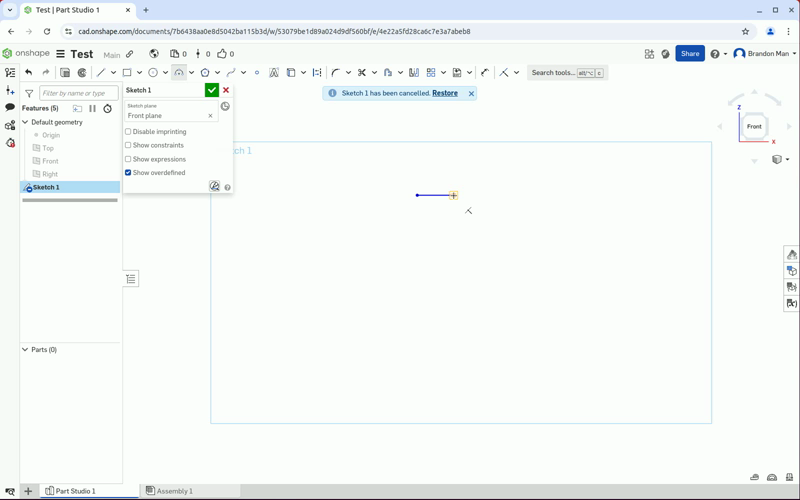
mouse_move(417, 195)
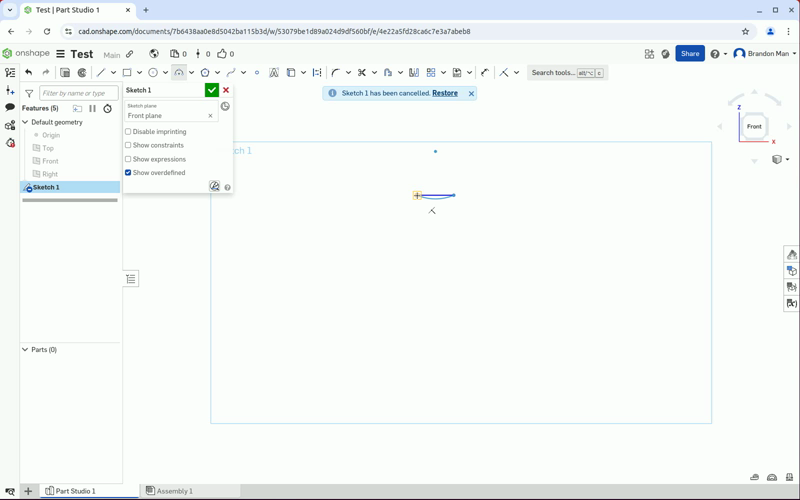
click(417, 195)
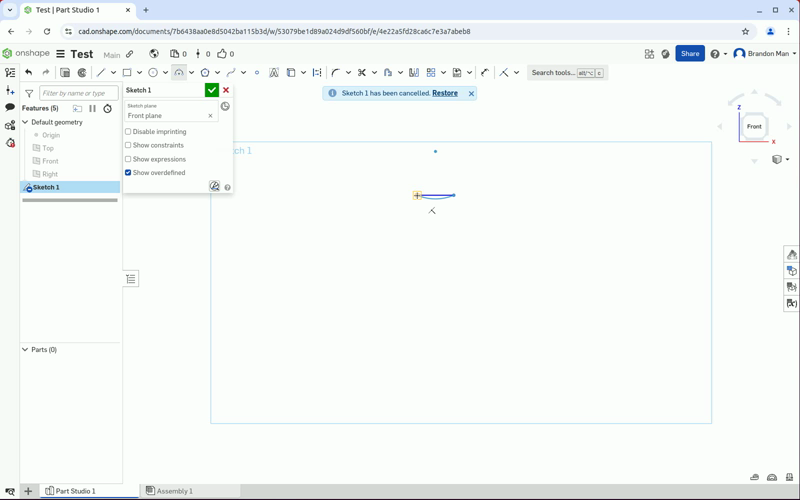
key_down(shift)
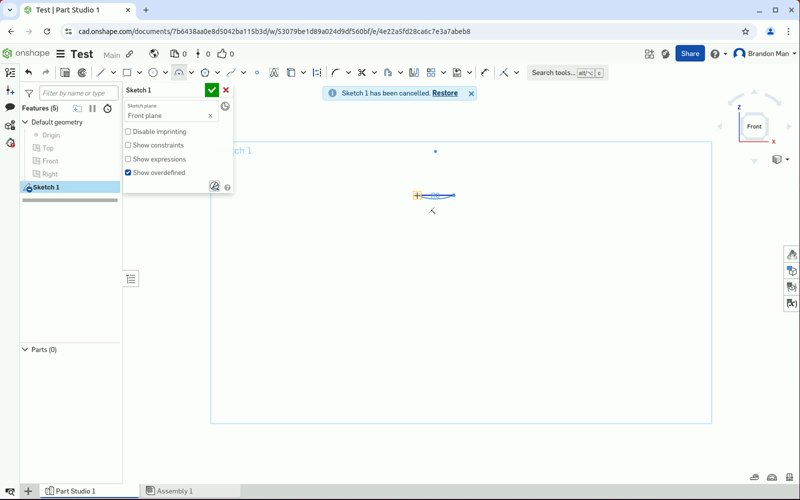
mouse_move(435, 170)
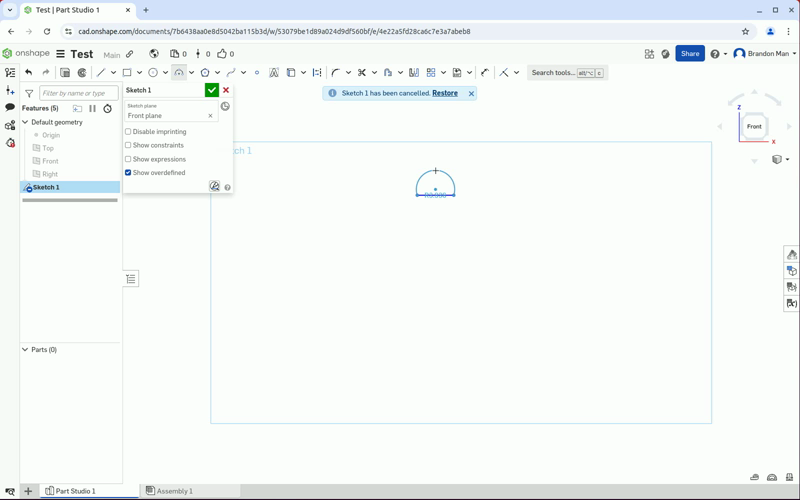
click(435, 170)
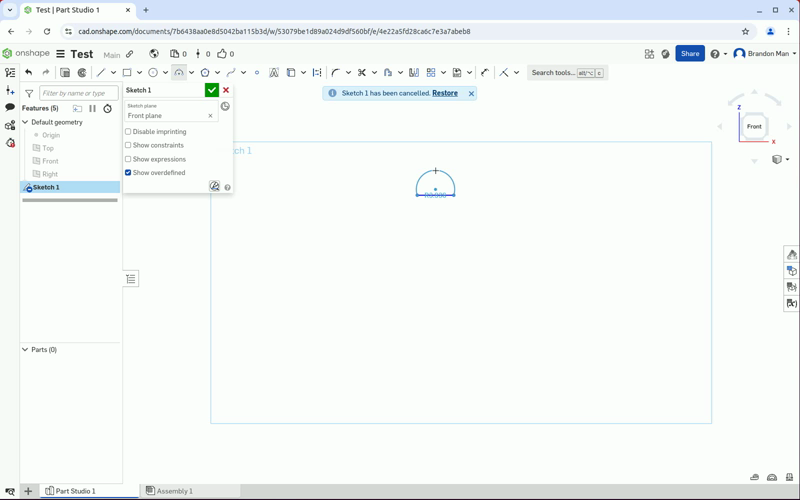
key_up(shift)
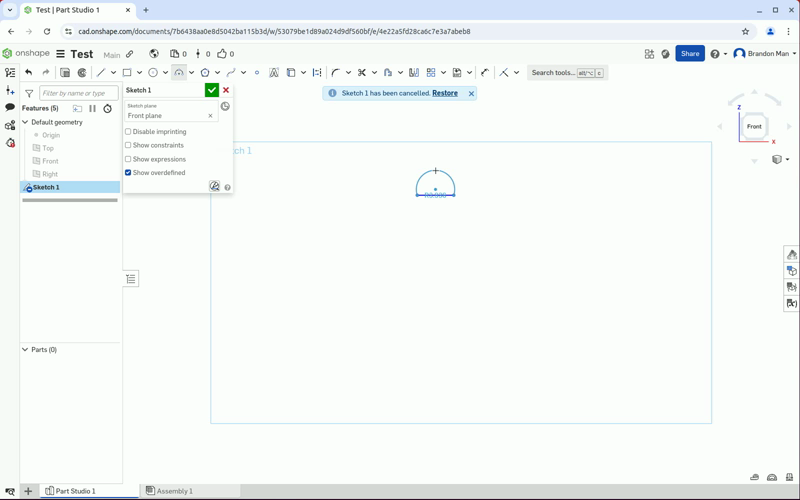
key(esc)
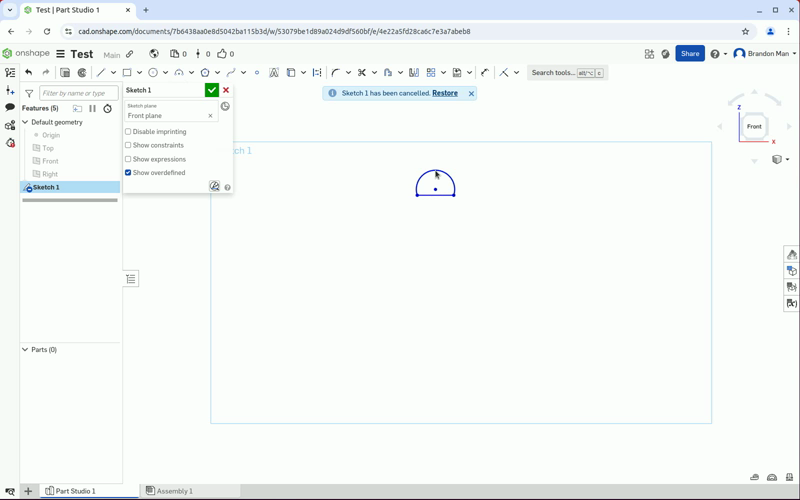
mouse_move(423, 187)
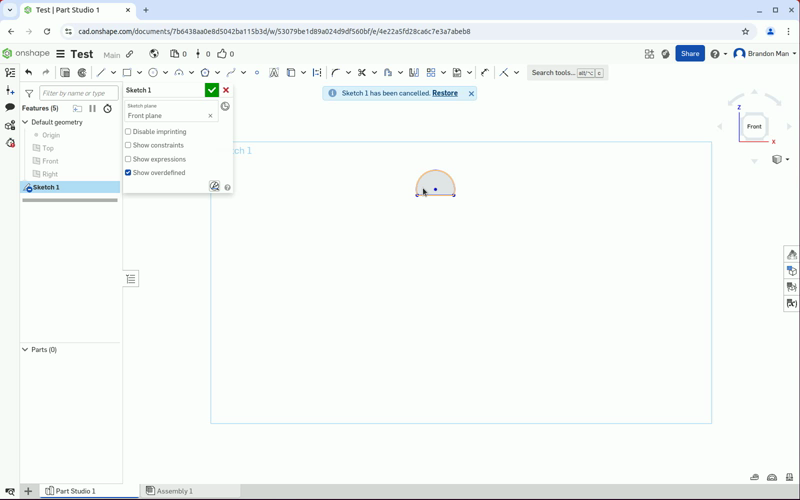
scroll(6)
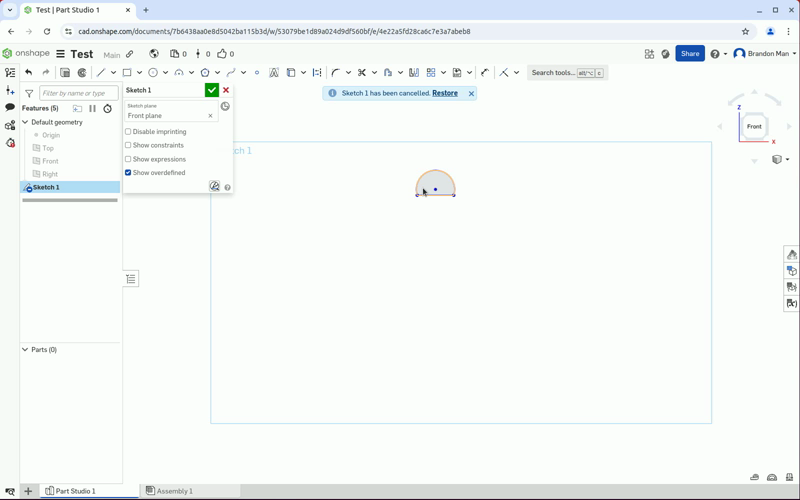
scroll(6)
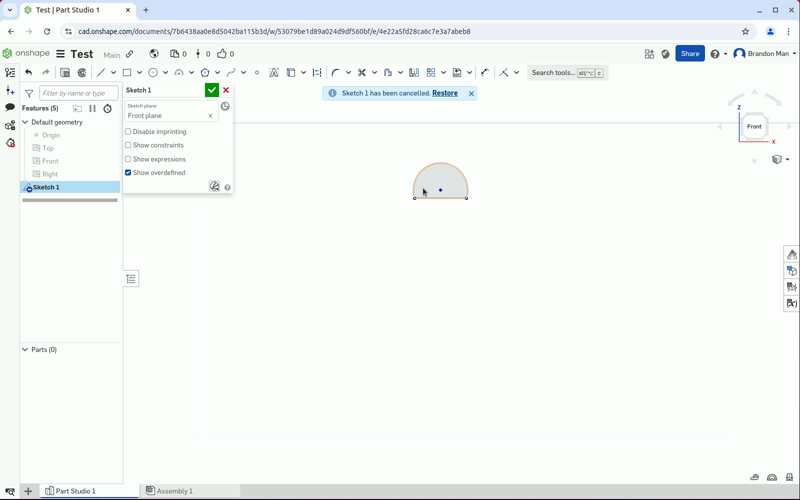
scroll(6)
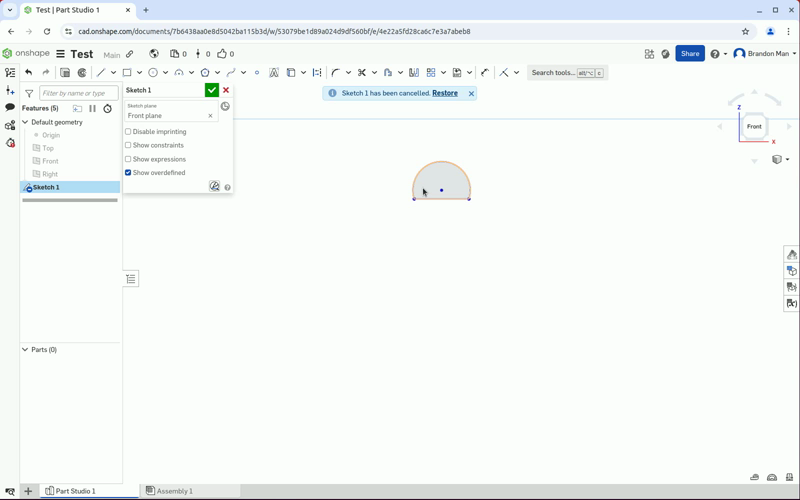
scroll(6)
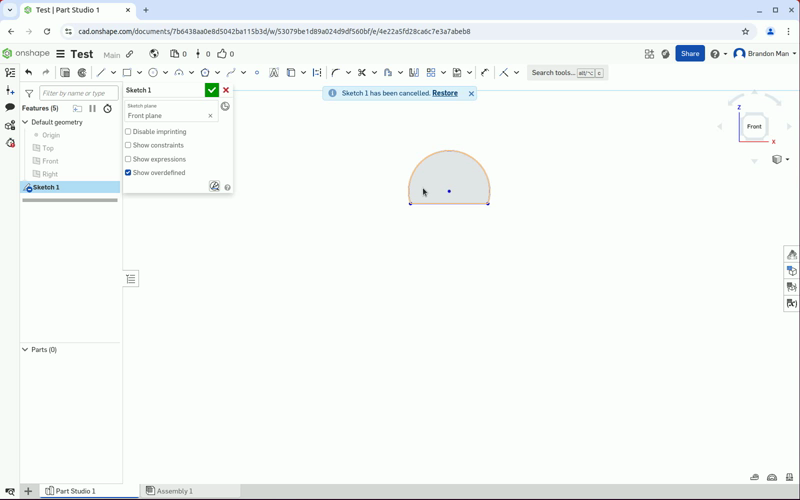
scroll(6)
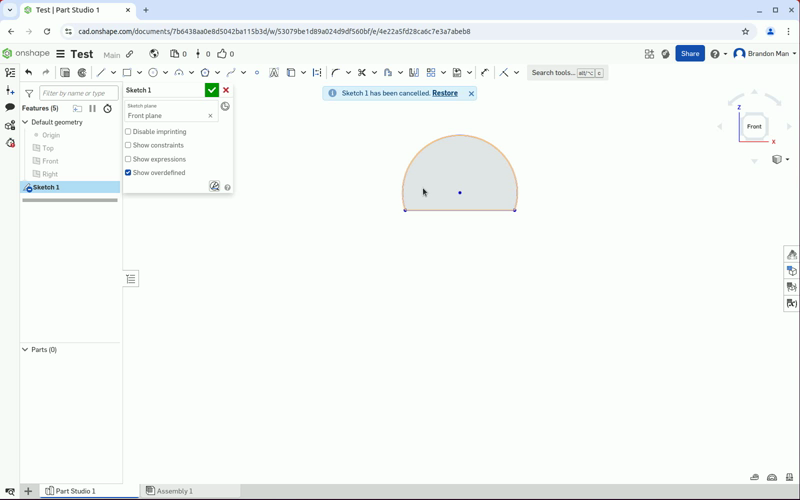
scroll(6)
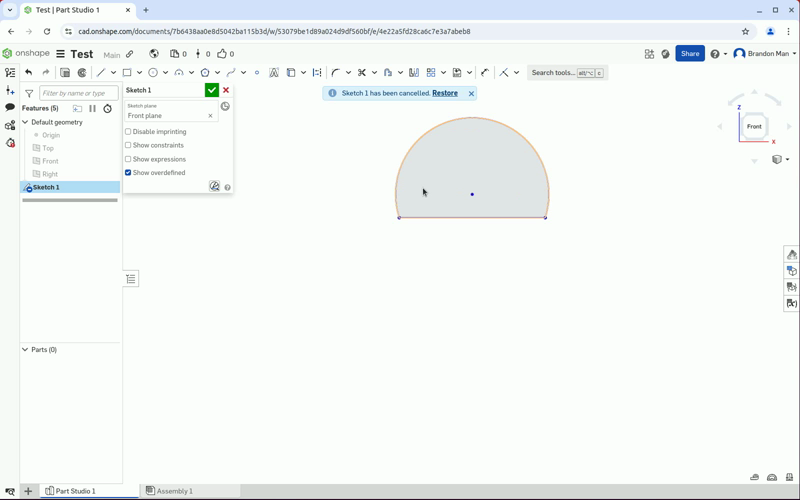
scroll(6)
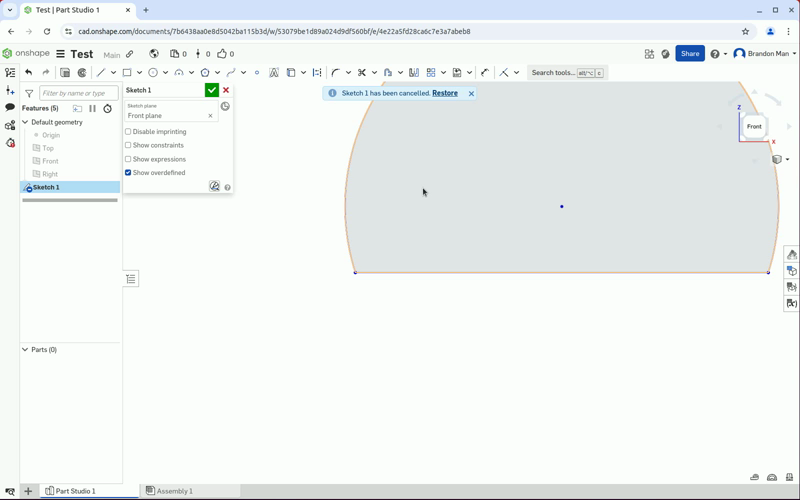
click(423, 187)
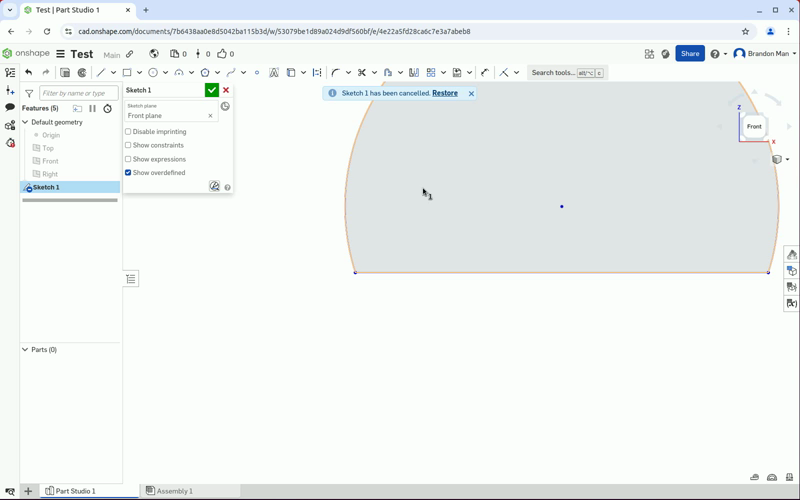
scroll(-6)
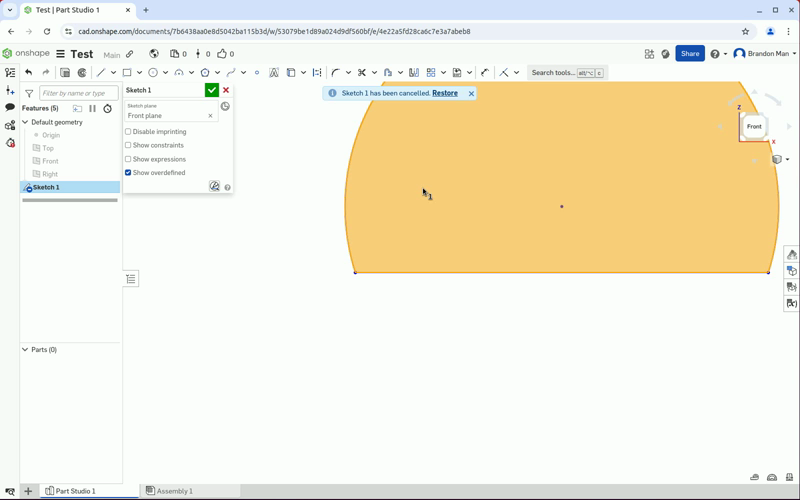
scroll(-6)
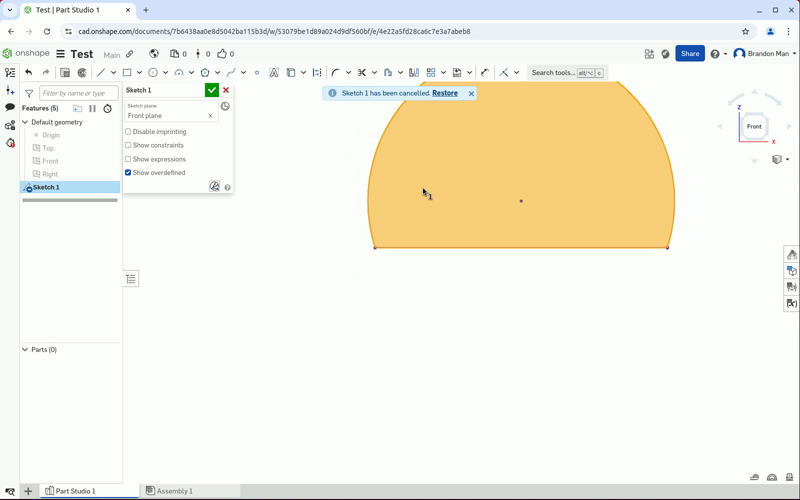
scroll(-6)
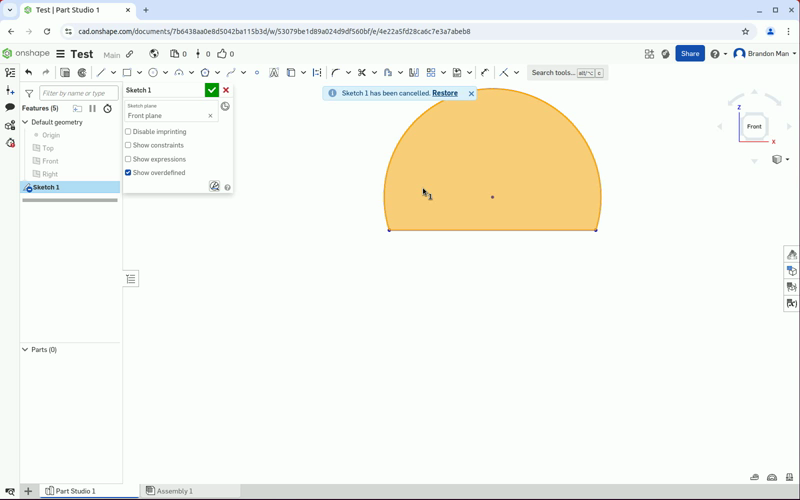
scroll(-6)
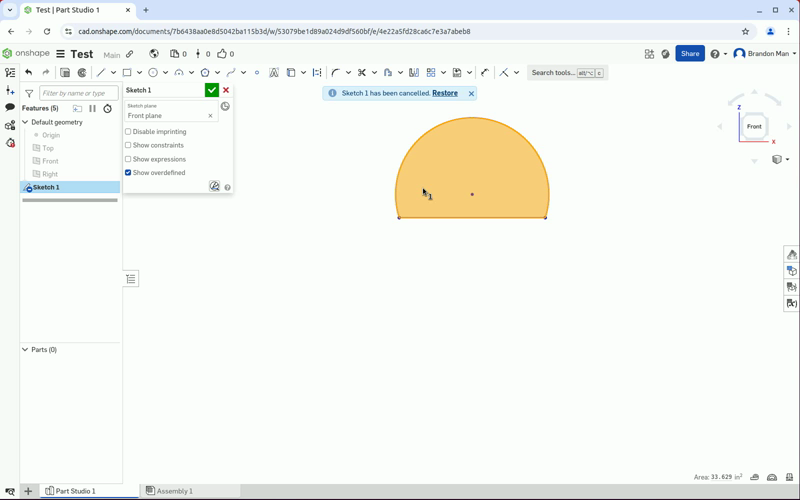
scroll(-6)
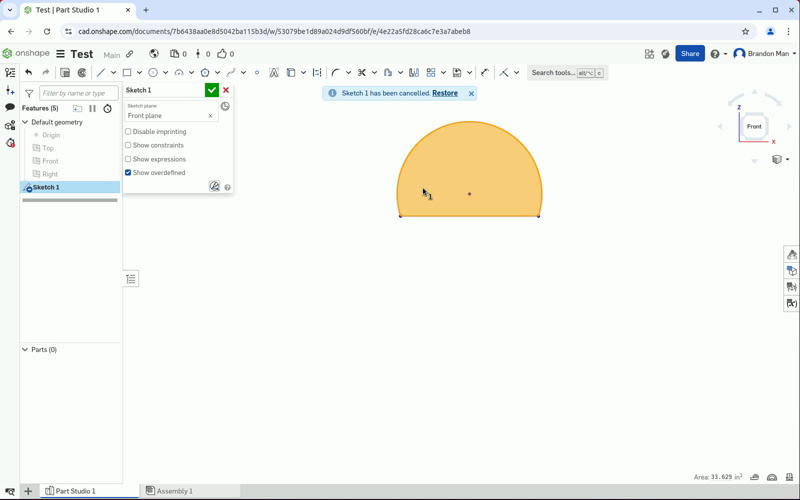
scroll(-6)
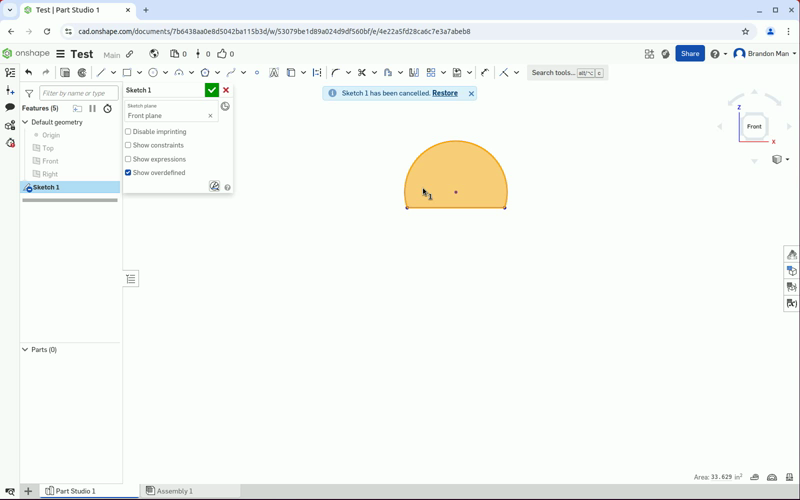
scroll(-6)
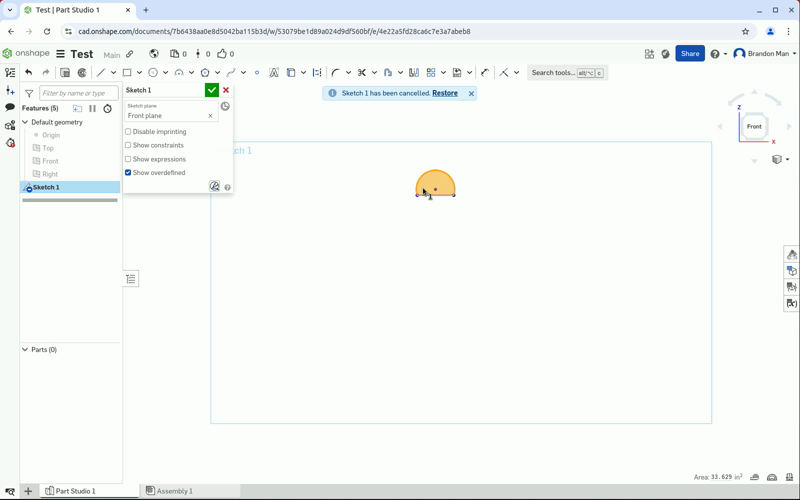
mouse_move(73, 352)
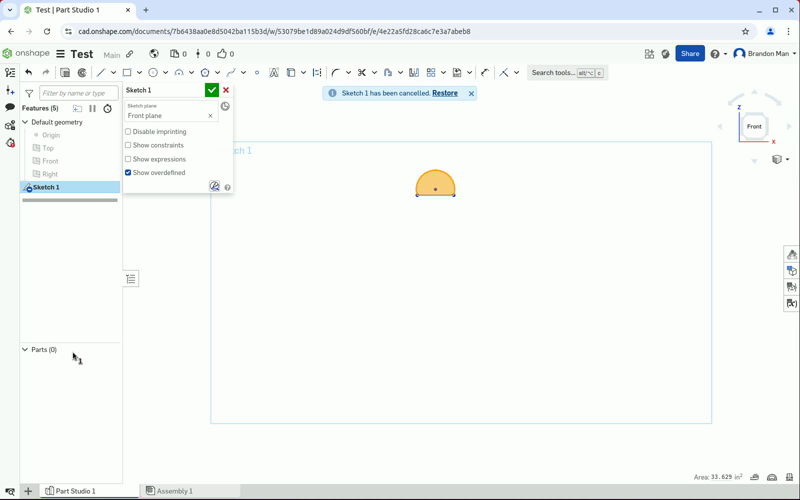
key(shift+y)
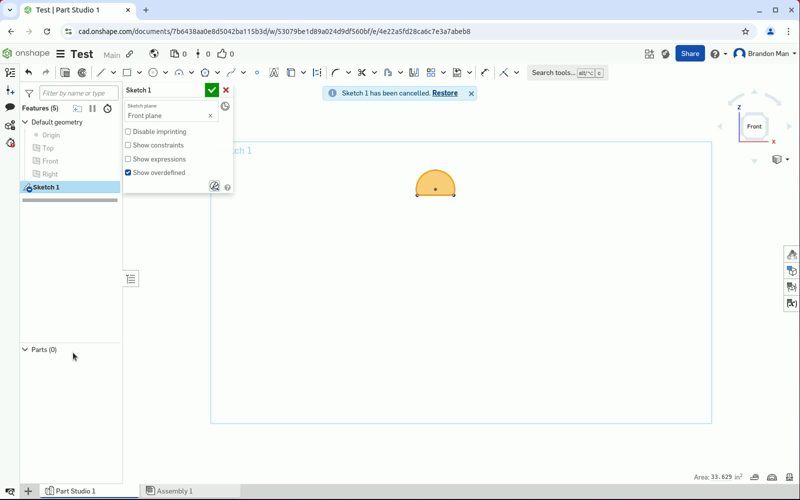
key(shift+e)
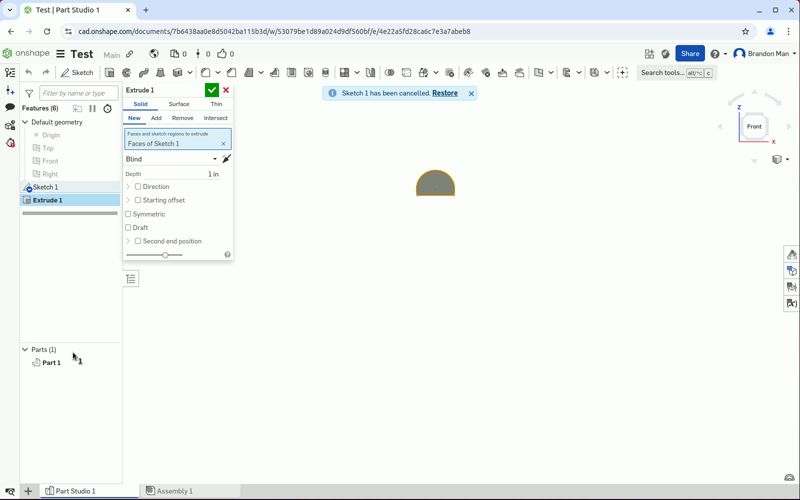
mouse_move(143, 106)
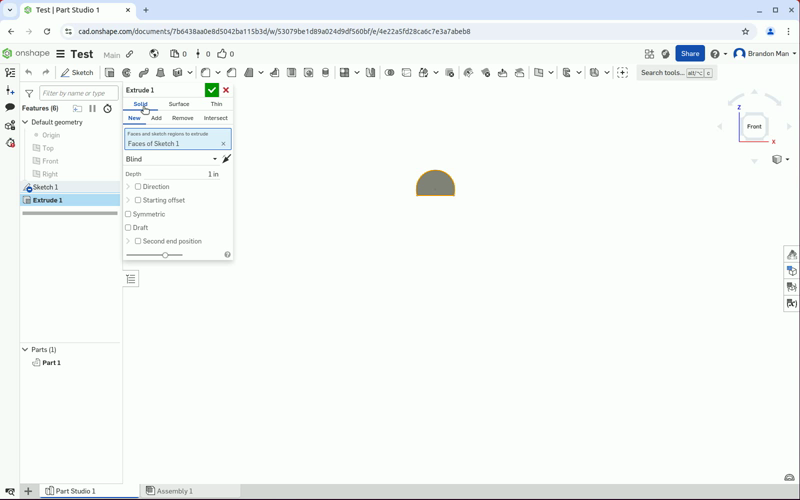
click(143, 106)
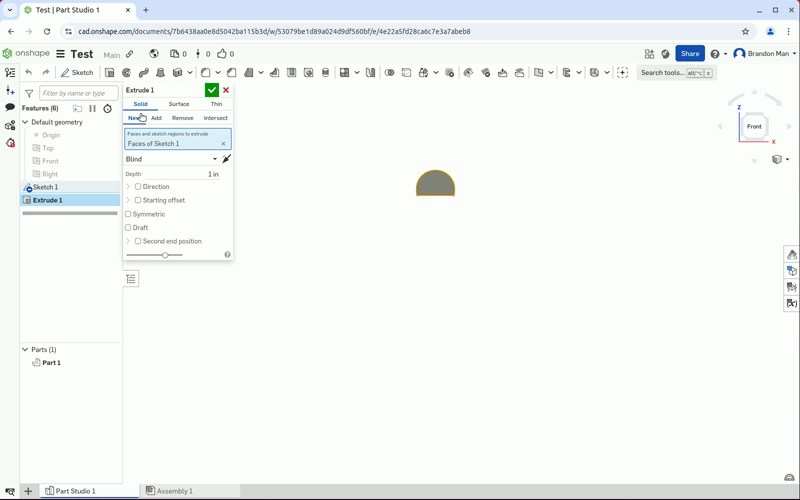
mouse_move(137, 120)
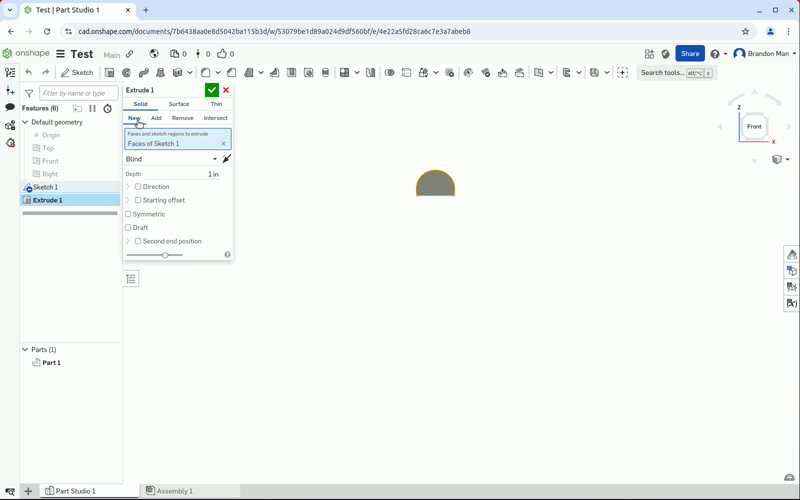
click(137, 120)
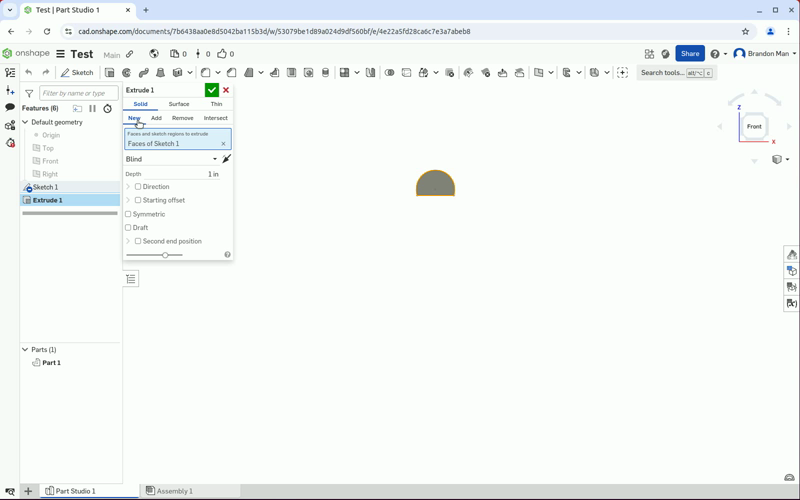
key(tab, 4)
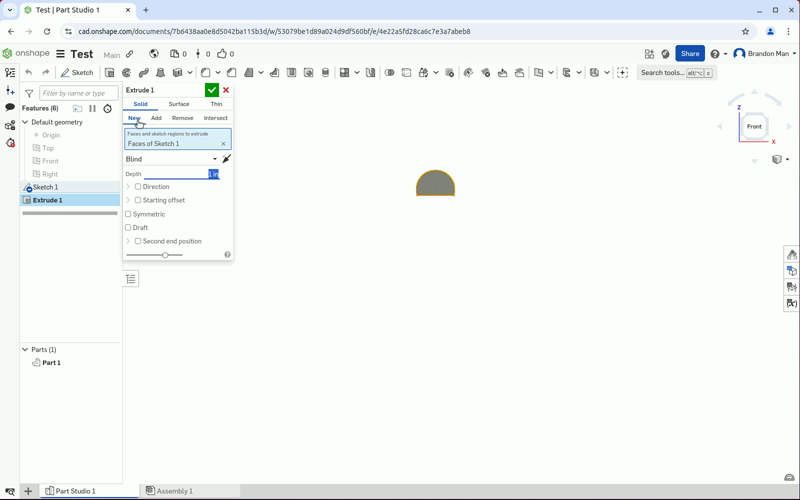
text(13.48)
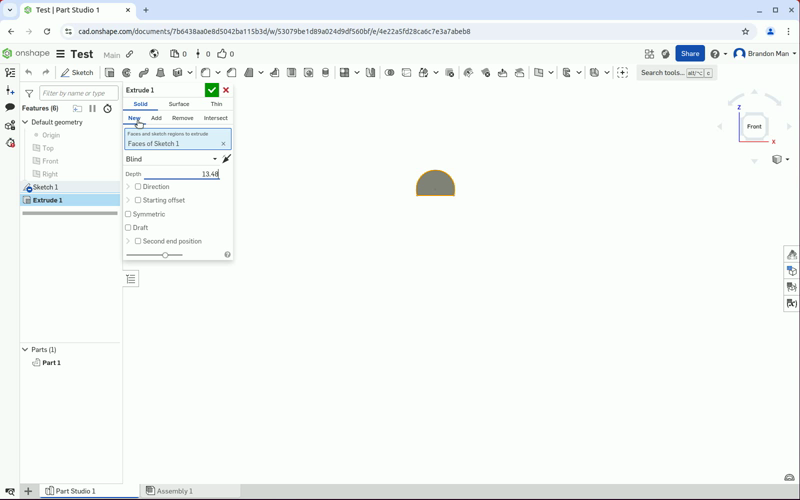
key(enter)
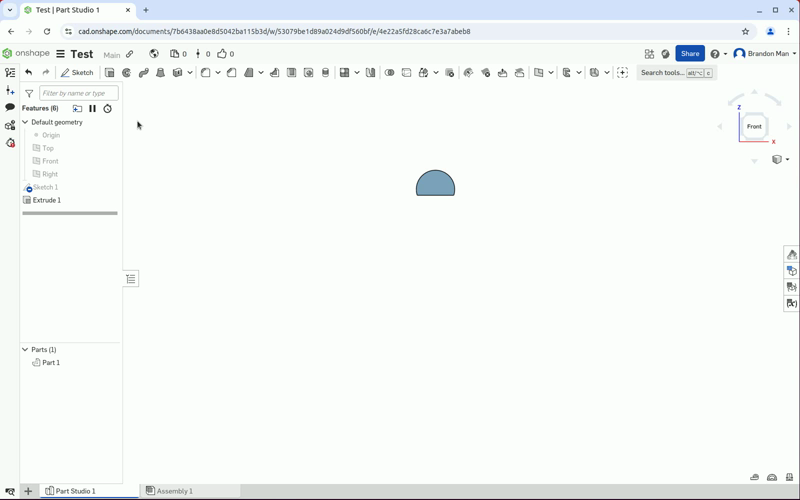
key(shift+h)
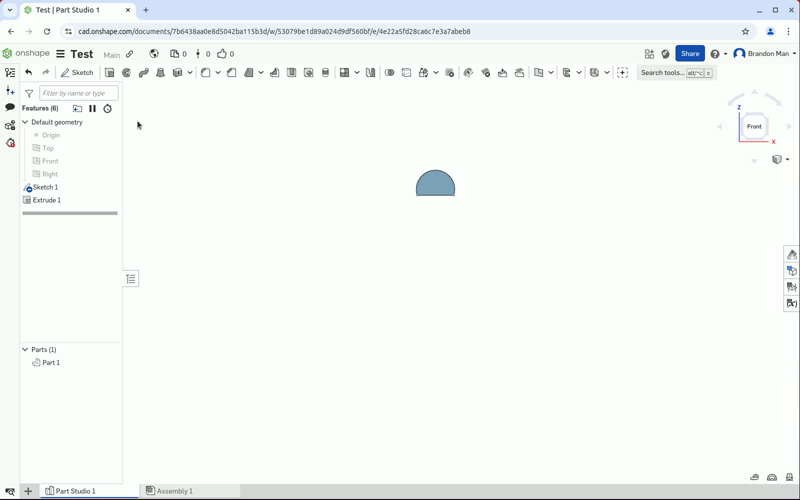
key(shift+h)
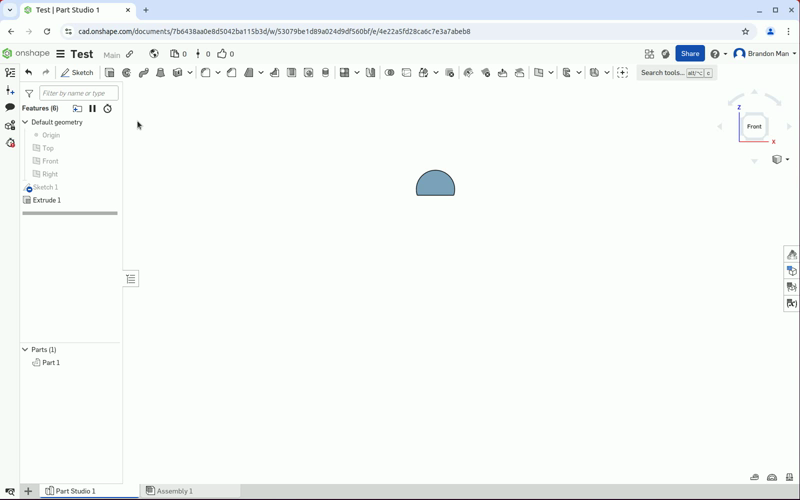
mouse_move(73, 189)
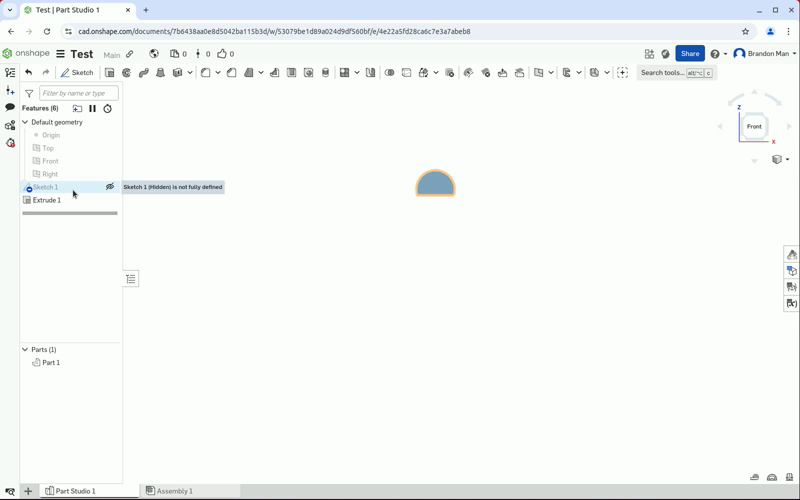
click(73, 189)
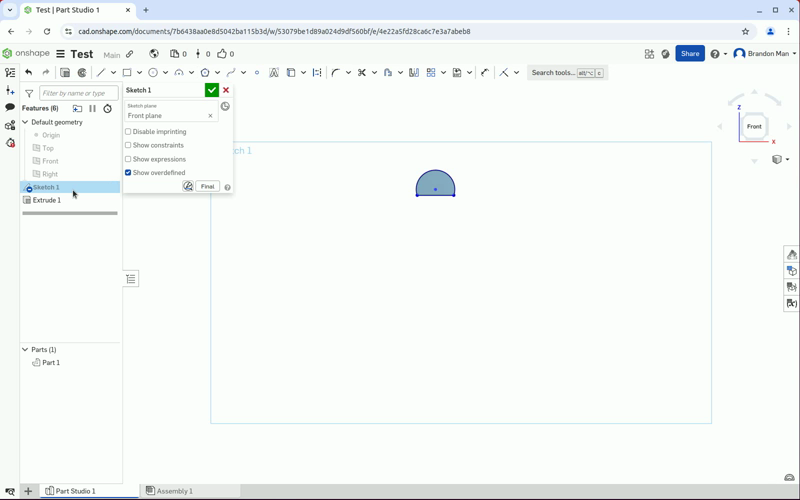
mouse_move(229, 92)
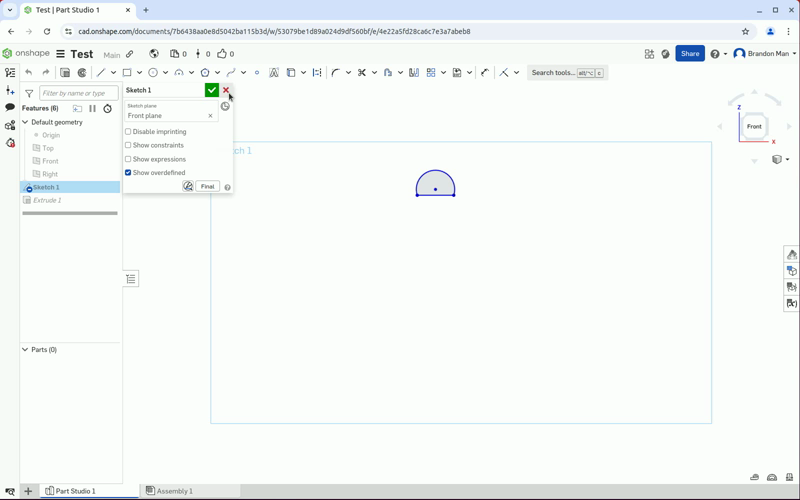
click(229, 92)
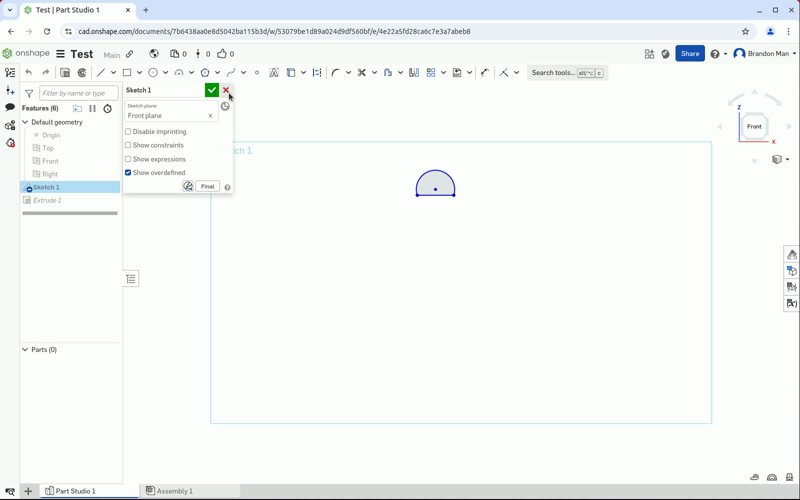
key(shift+s)
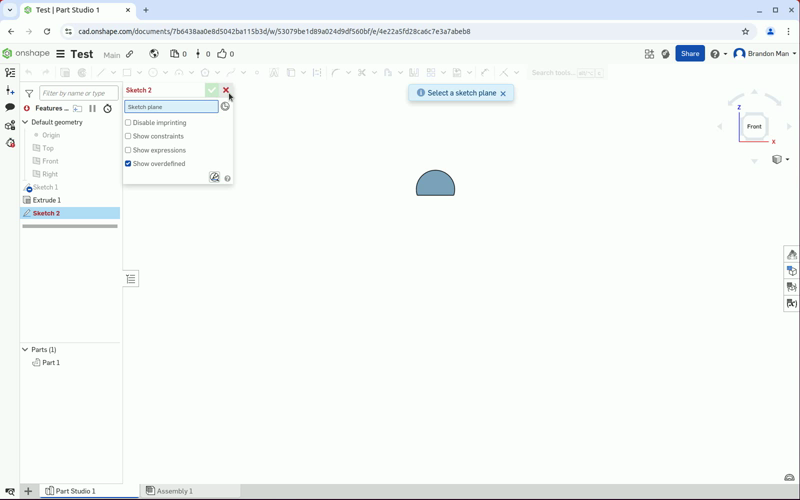
mouse_move(73, 163)
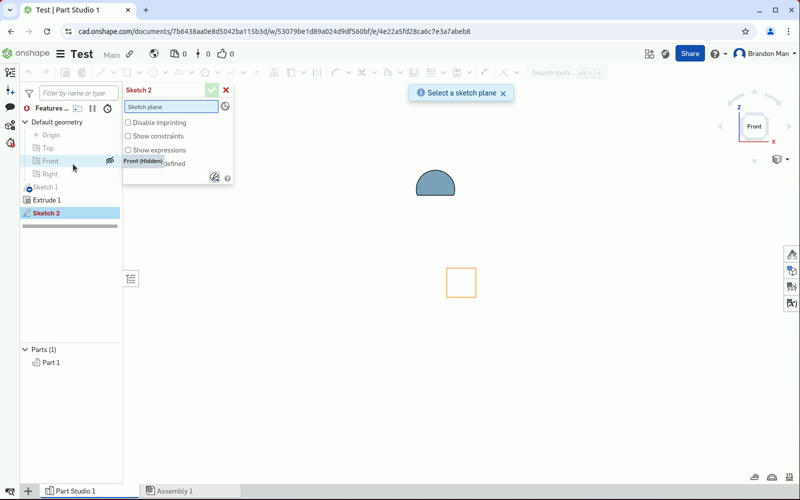
click(73, 163)
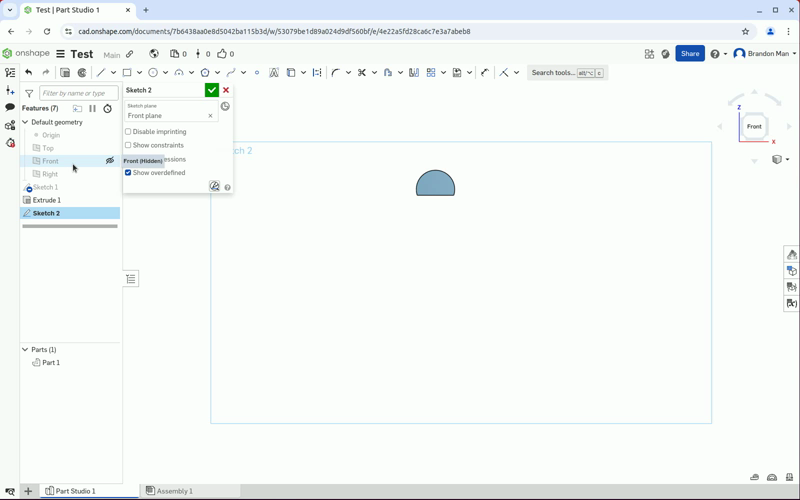
mouse_move(73, 352)
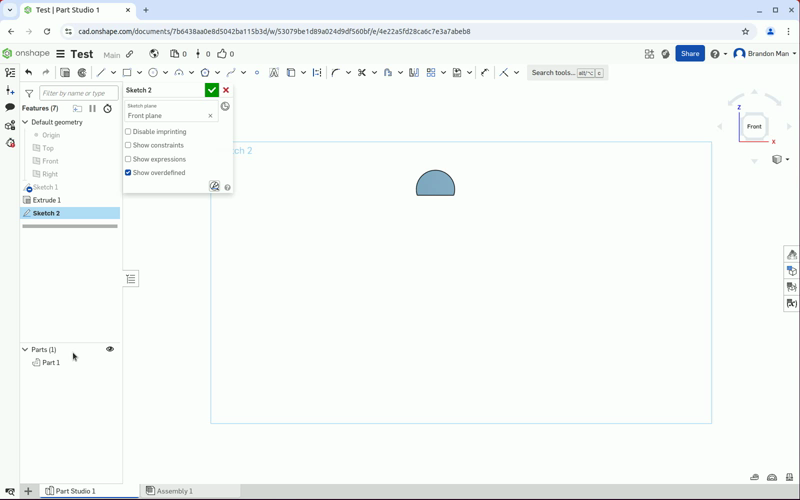
key(y)
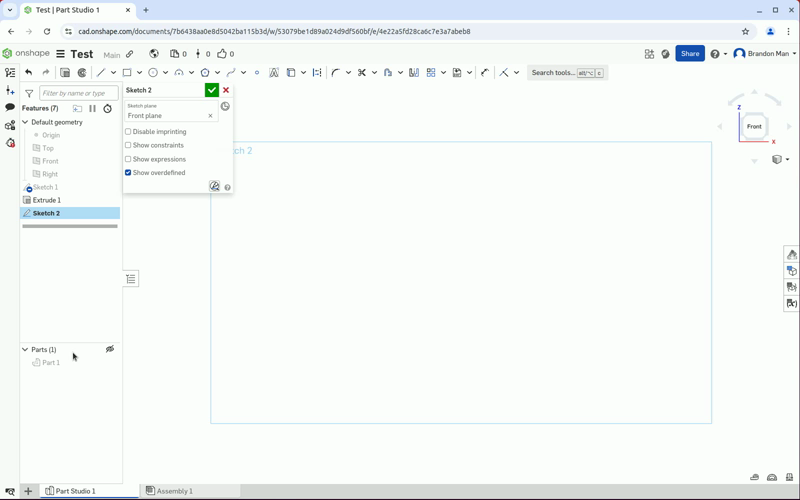
key(l)
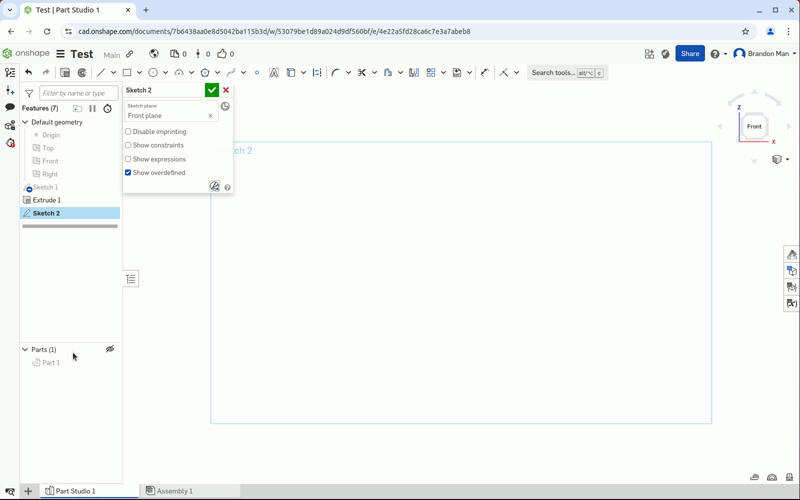
key_down(shift)
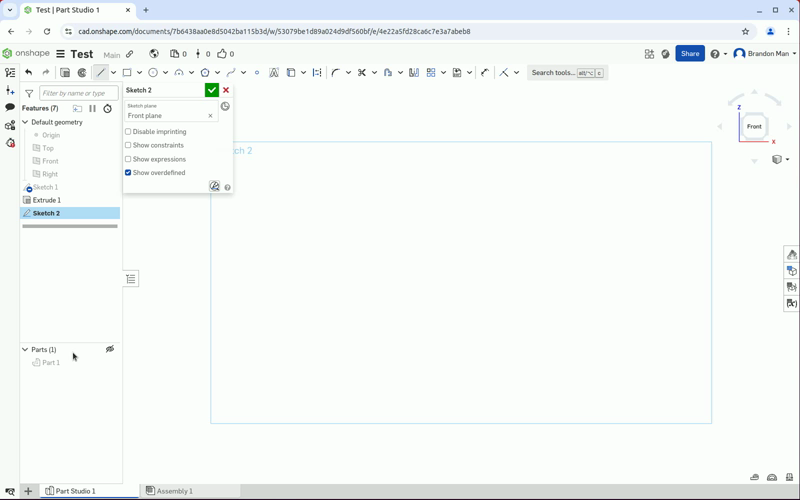
mouse_move(489, 195)
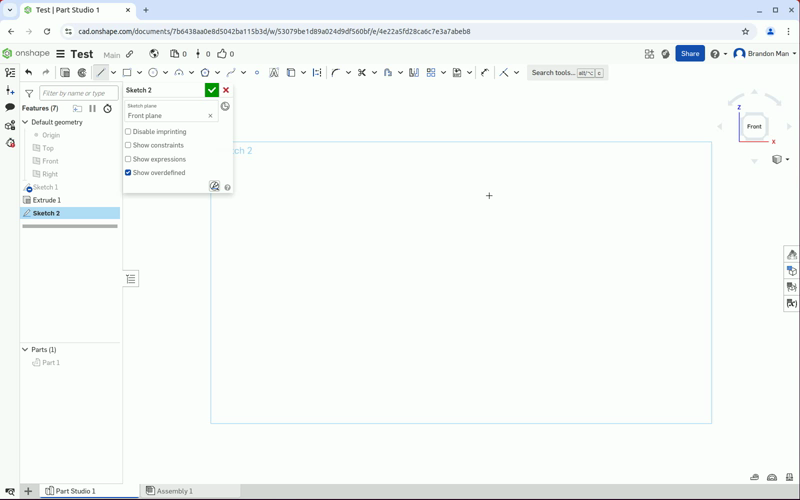
click(489, 195)
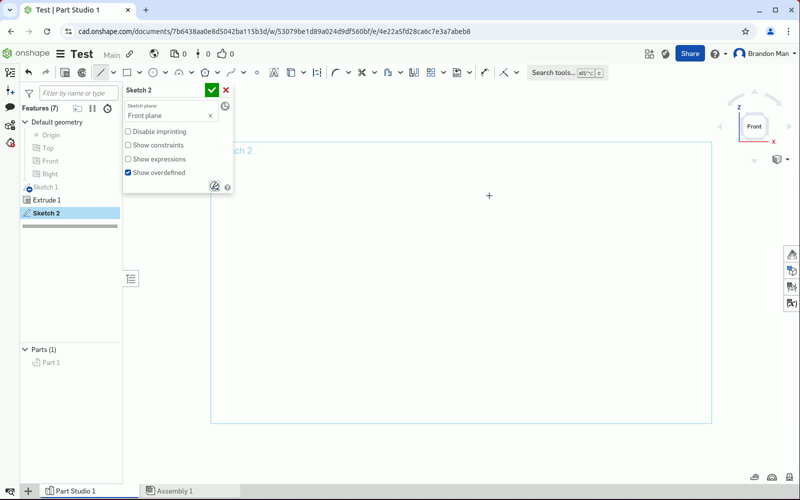
key_up(shift)
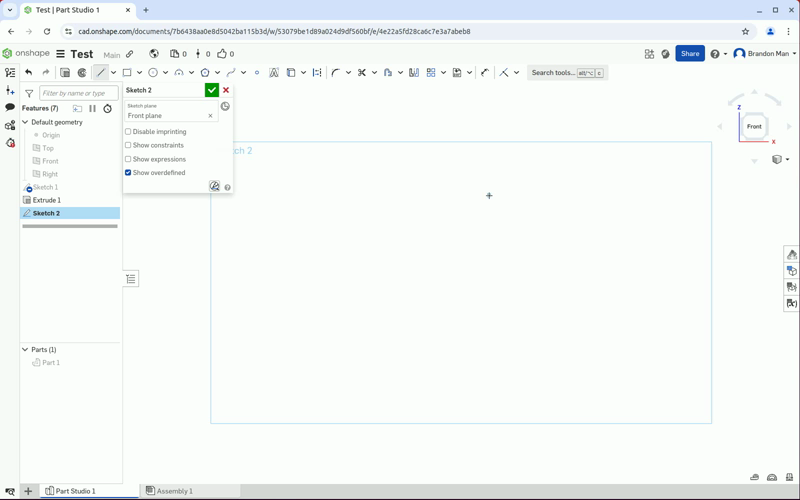
key_down(shift)
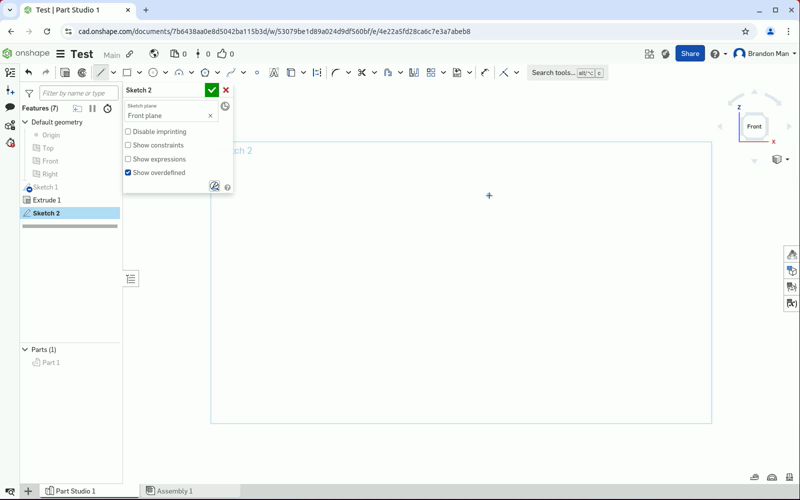
mouse_move(519, 195)
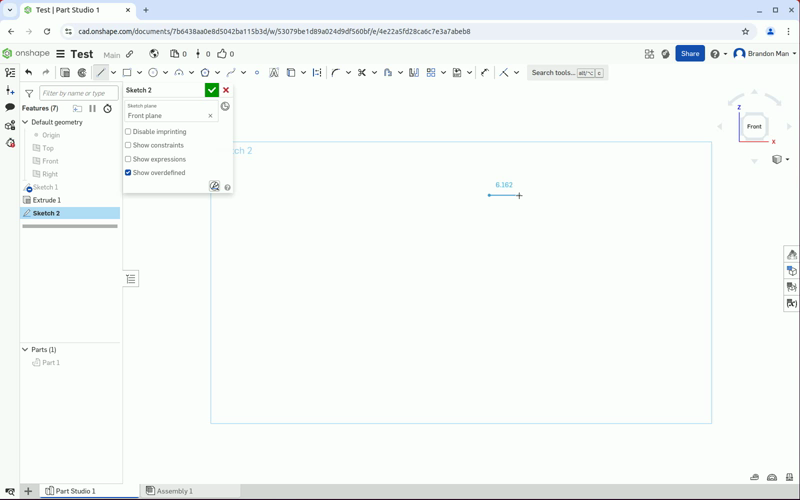
mouse_move(524, 195)
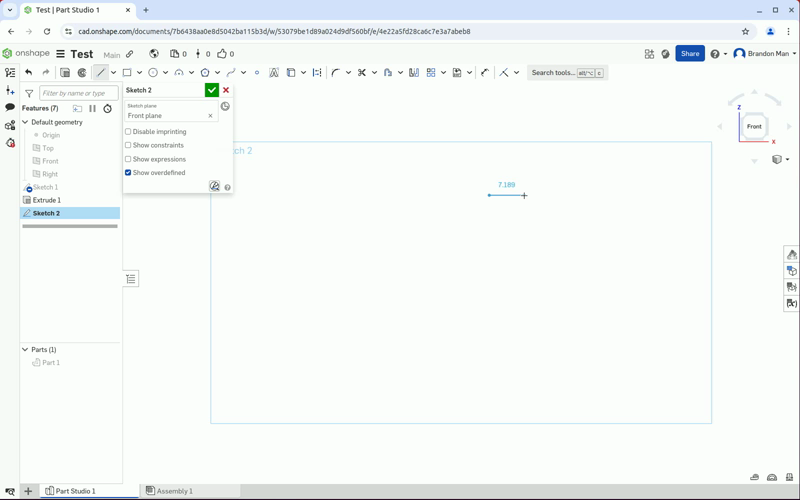
click(524, 195)
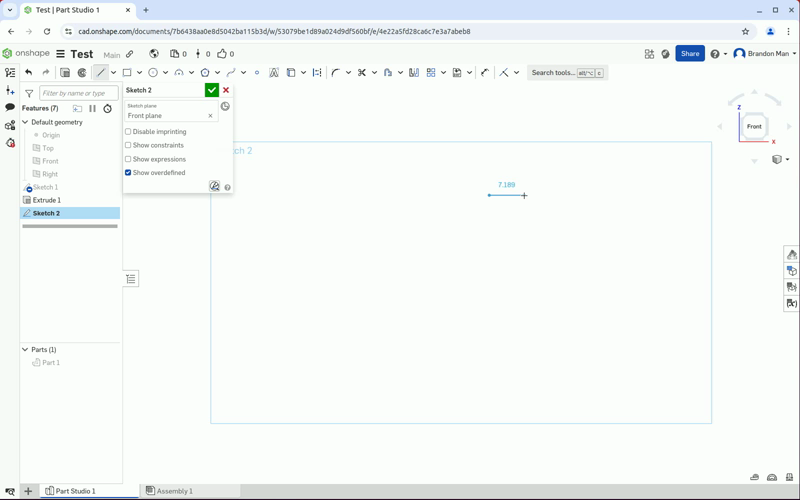
key_up(shift)
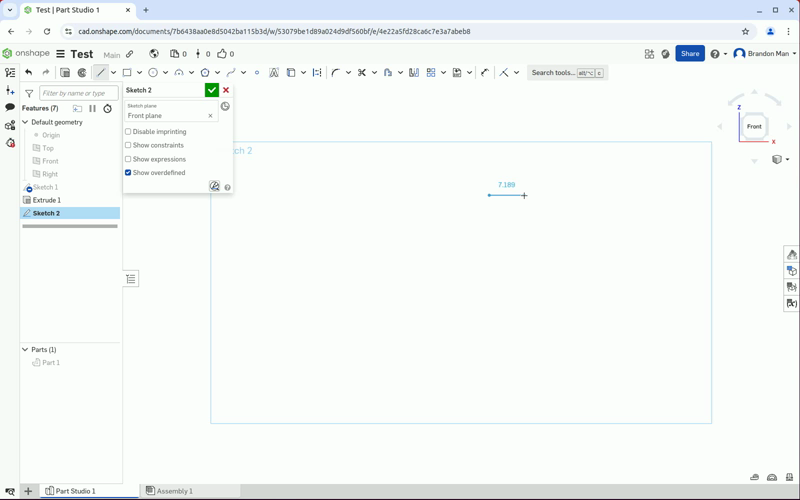
key(esc)
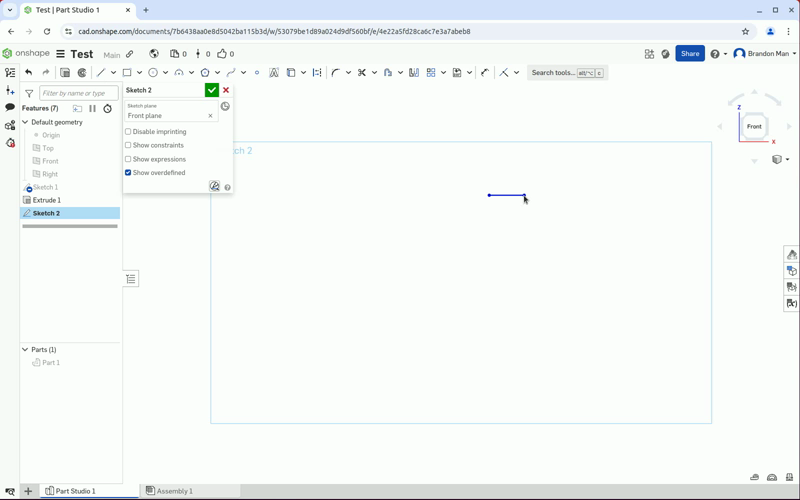
key(a)
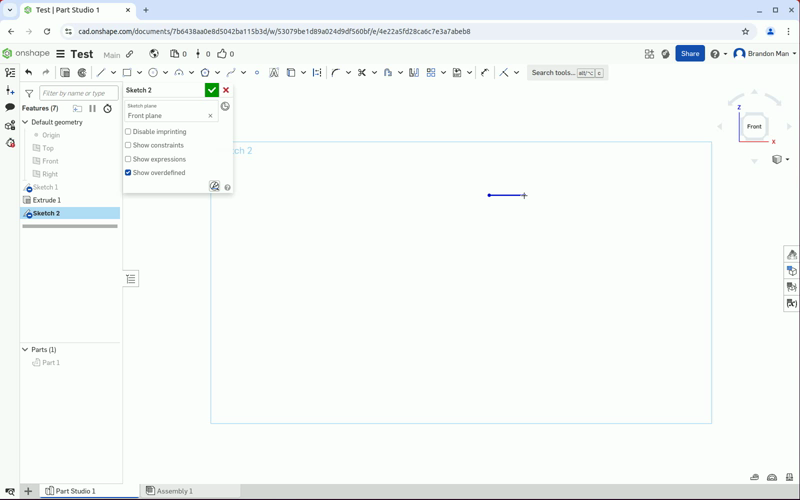
mouse_move(524, 195)
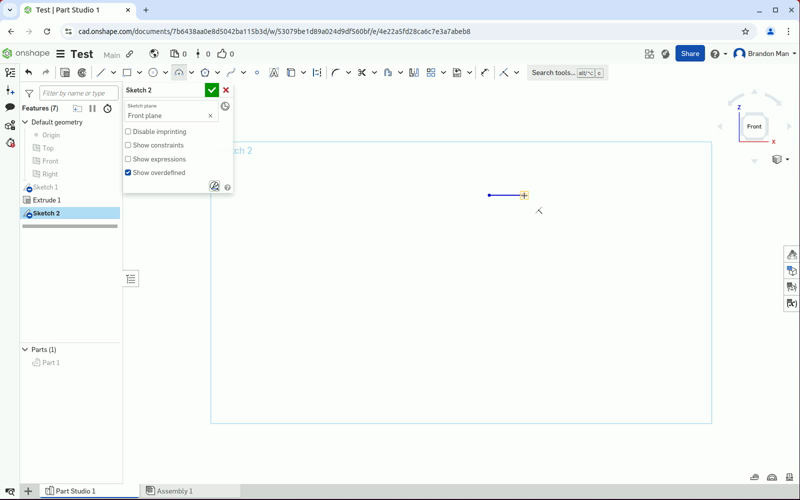
click(524, 195)
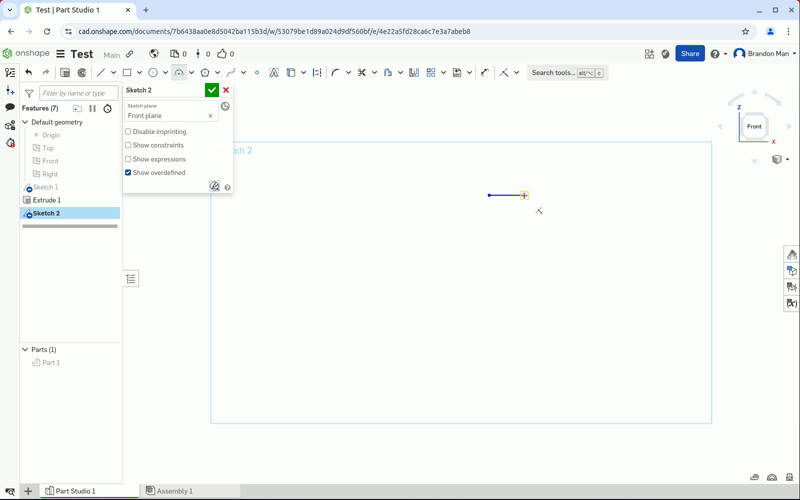
mouse_move(489, 195)
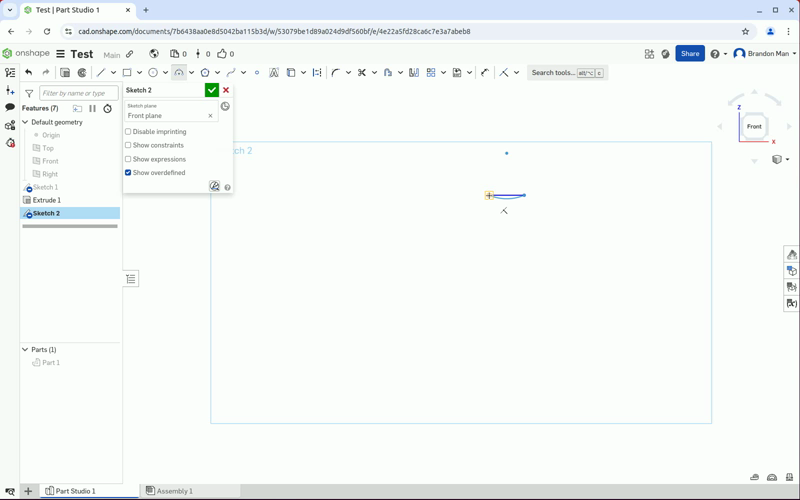
click(489, 195)
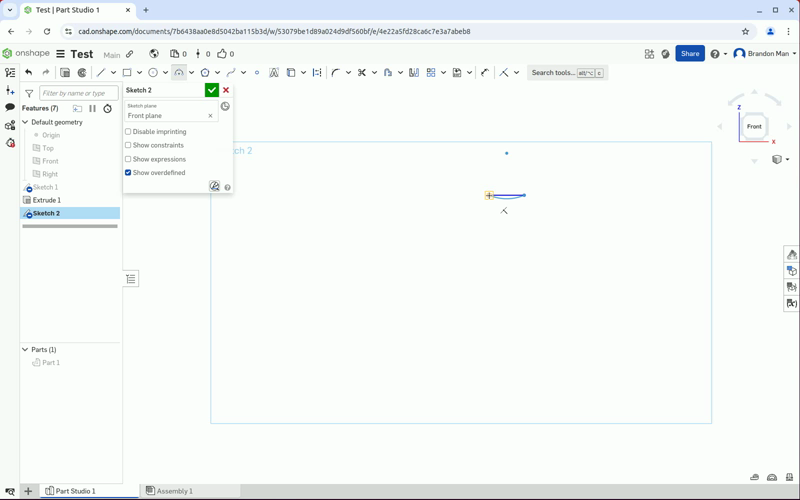
key_down(shift)
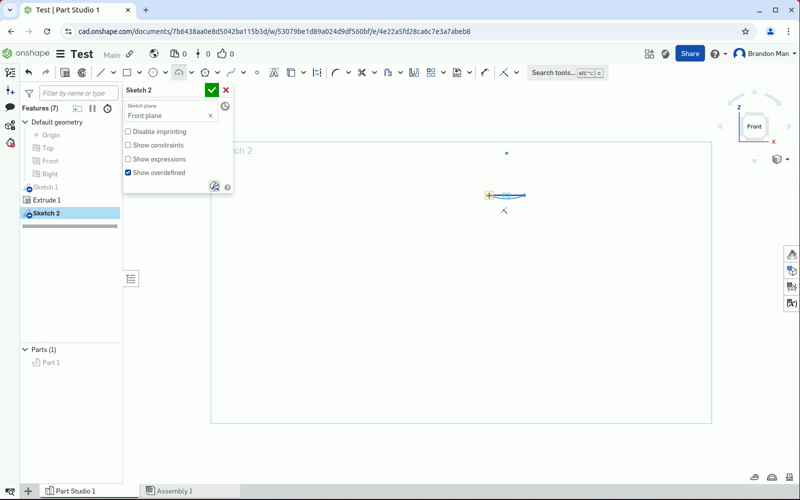
mouse_move(506, 171)
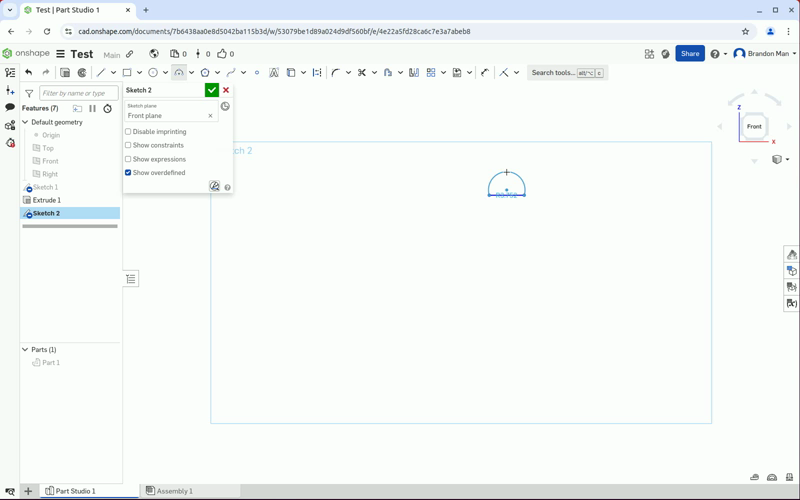
click(506, 171)
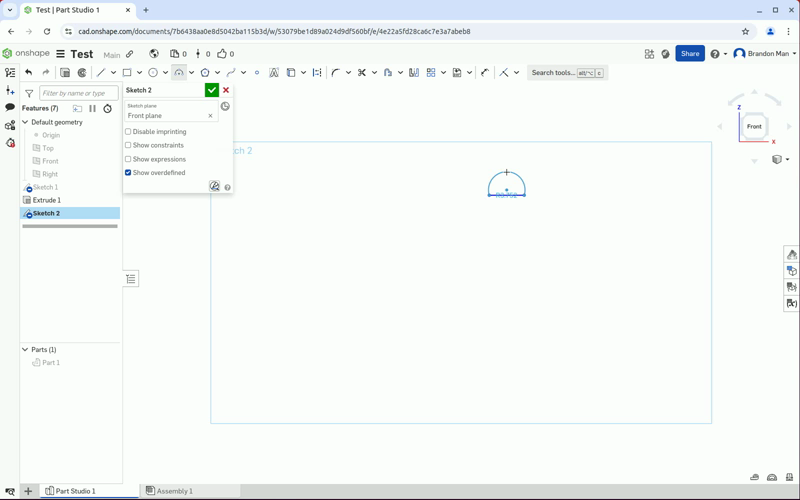
key_up(shift)
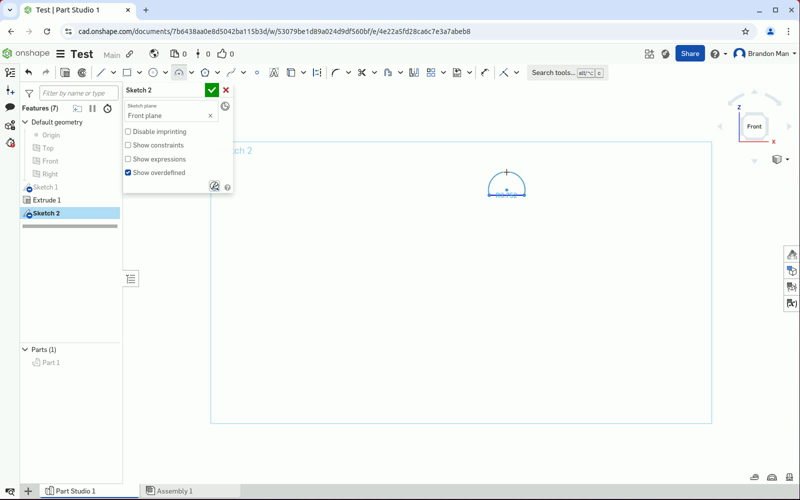
key(esc)
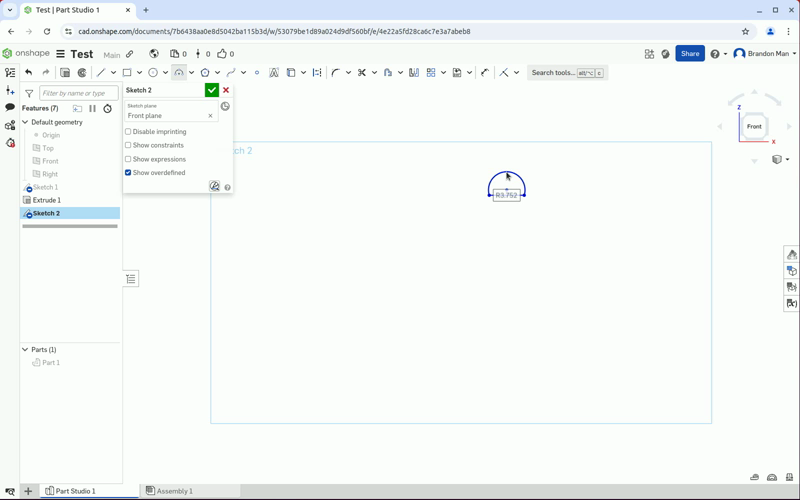
mouse_move(518, 190)
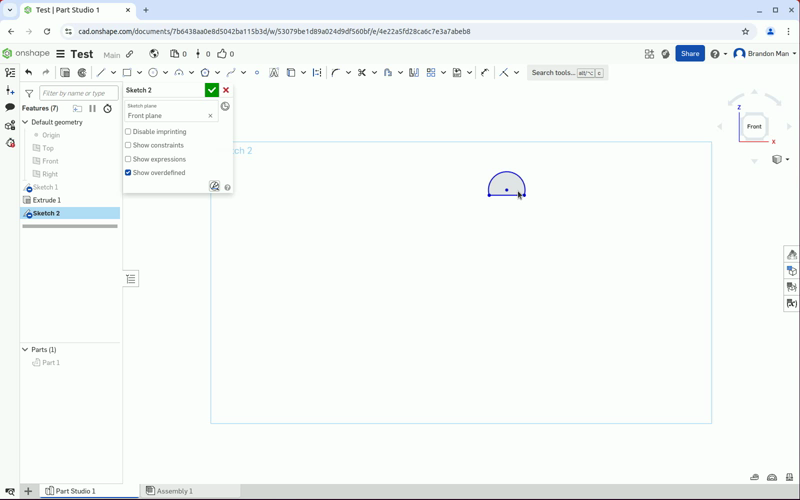
scroll(6)
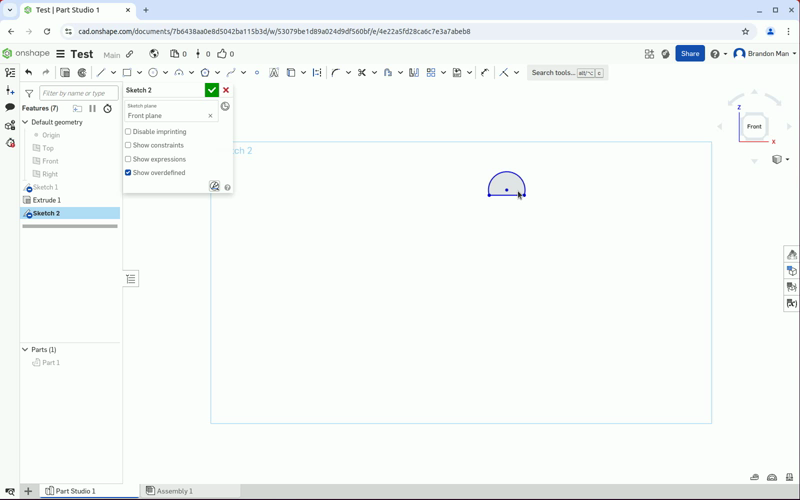
scroll(6)
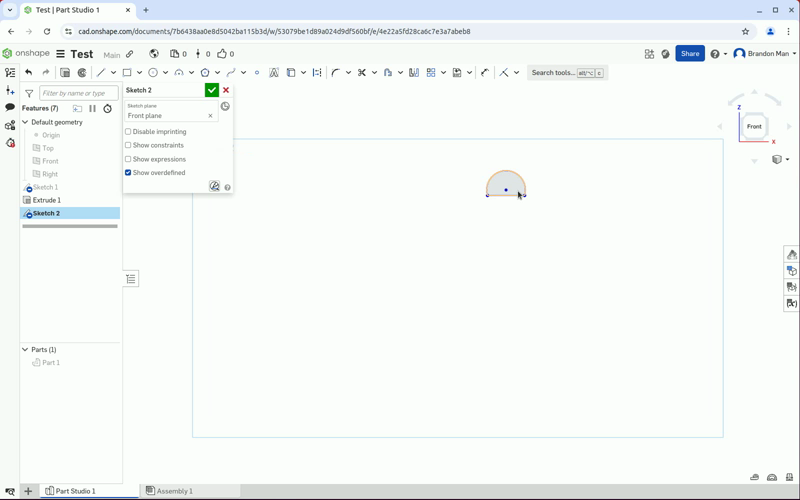
scroll(6)
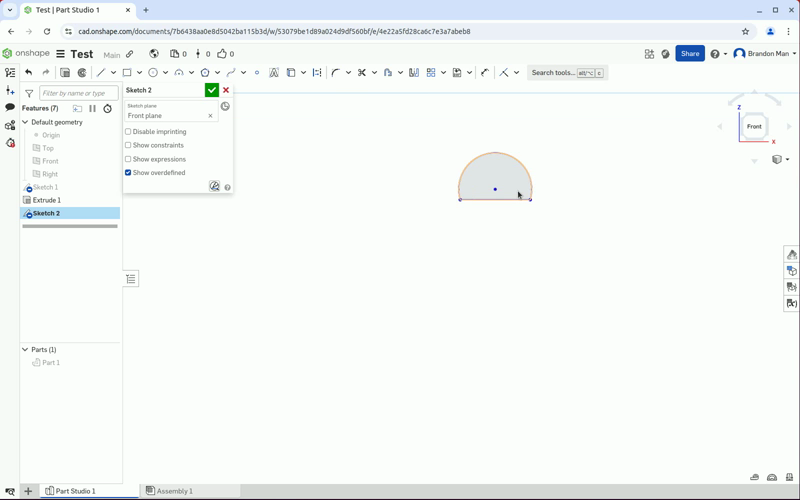
scroll(6)
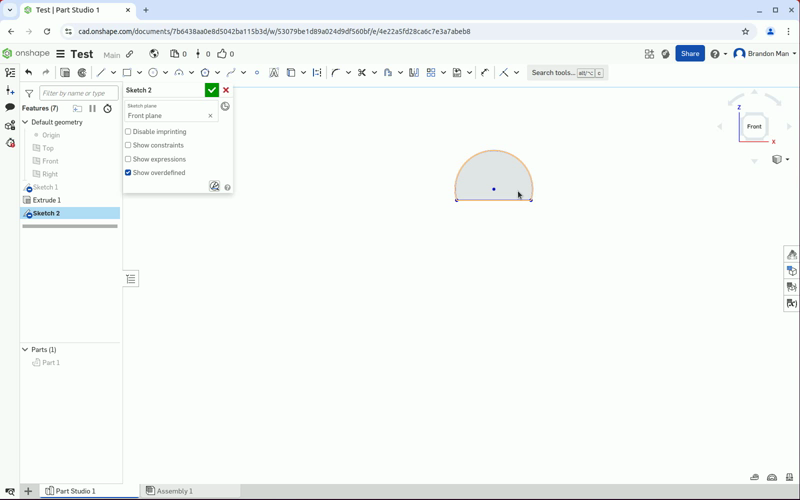
scroll(6)
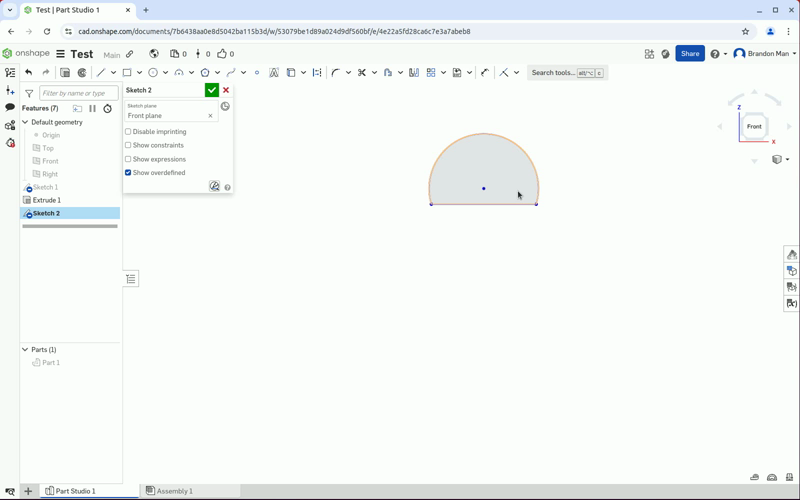
scroll(6)
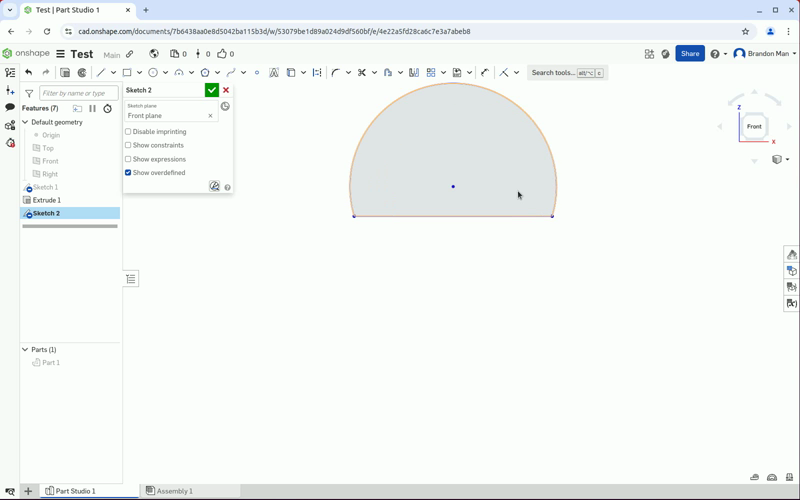
scroll(6)
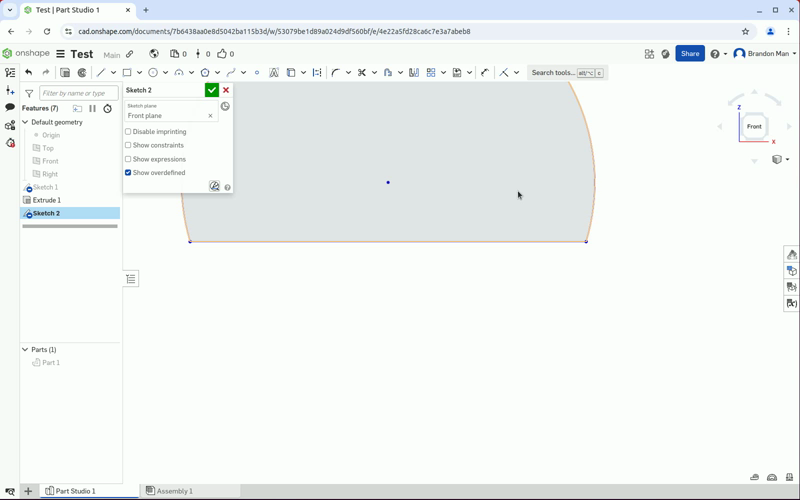
click(518, 190)
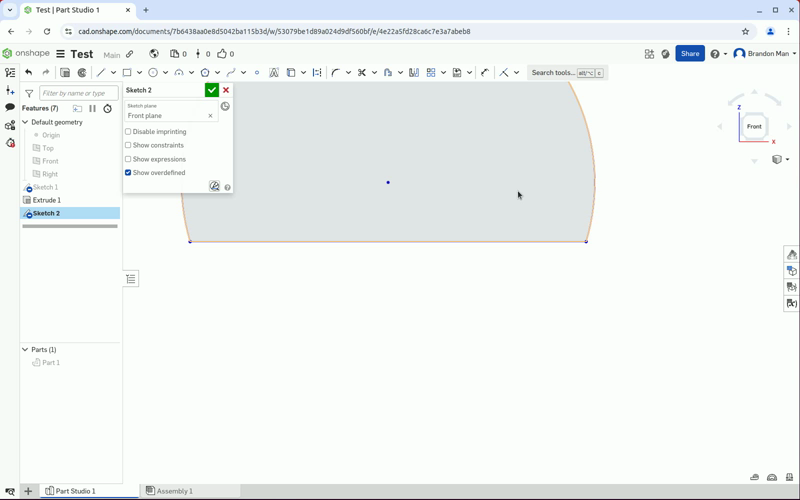
scroll(-6)
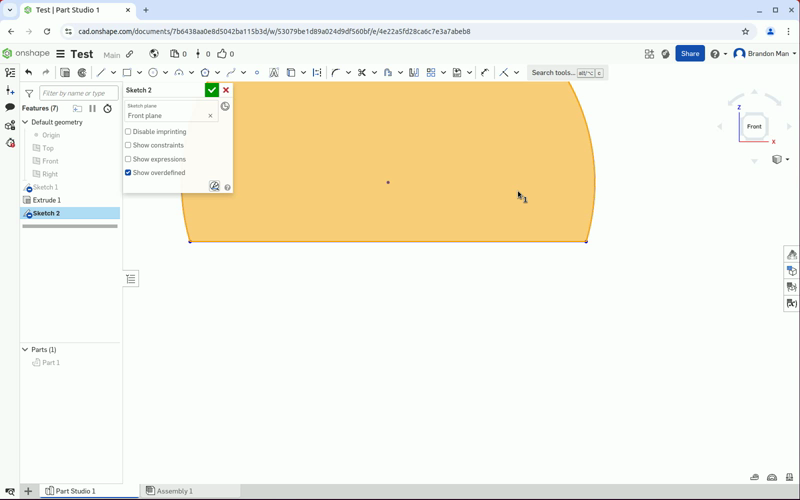
scroll(-6)
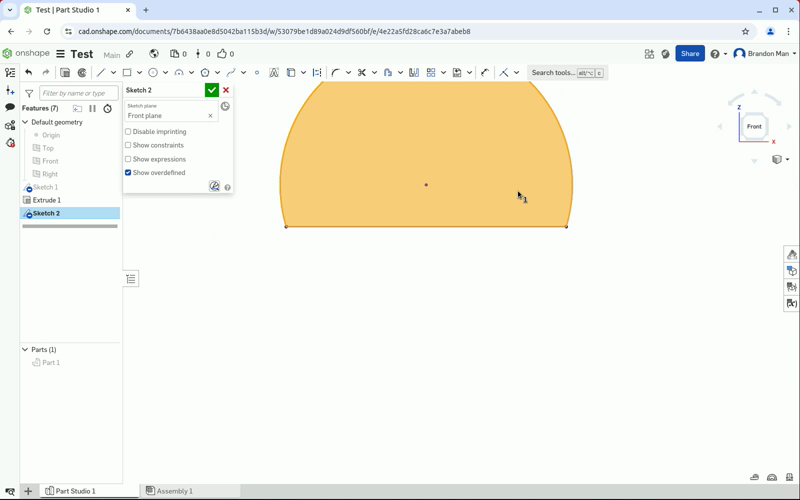
scroll(-6)
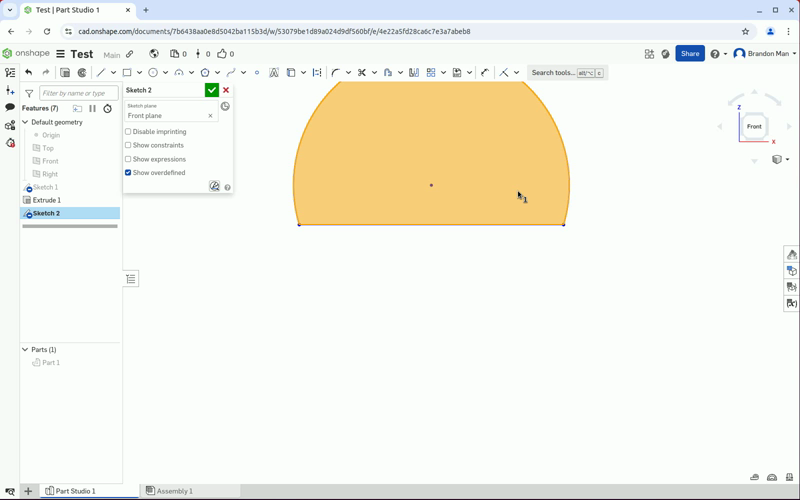
scroll(-6)
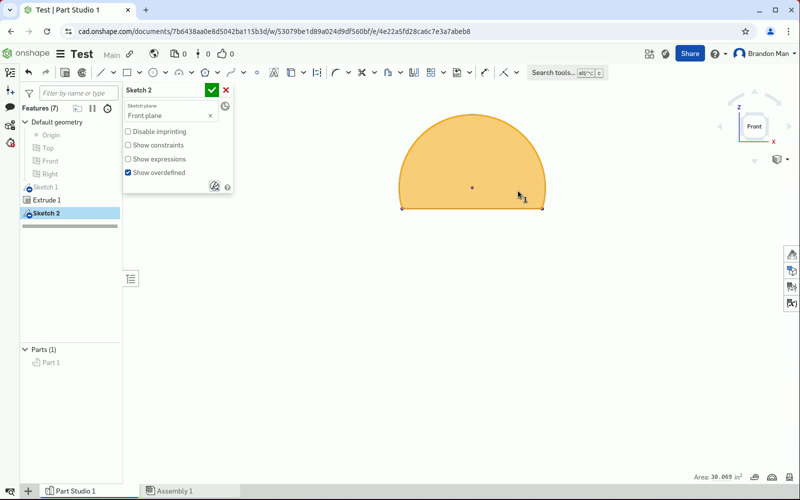
scroll(-6)
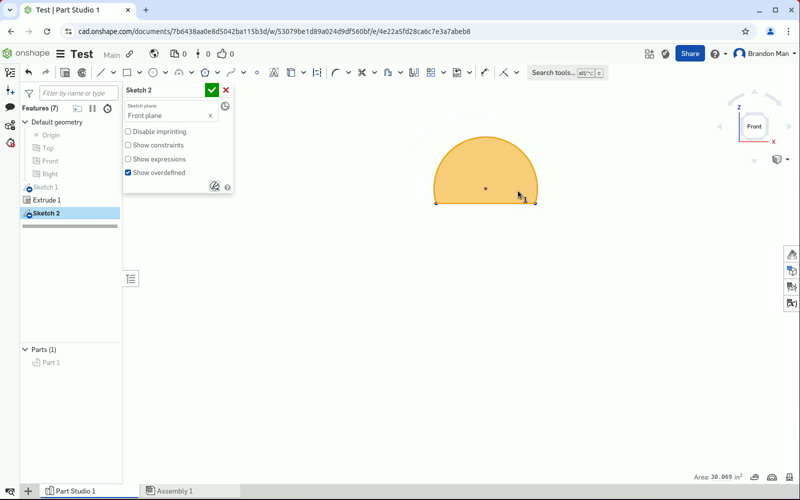
scroll(-6)
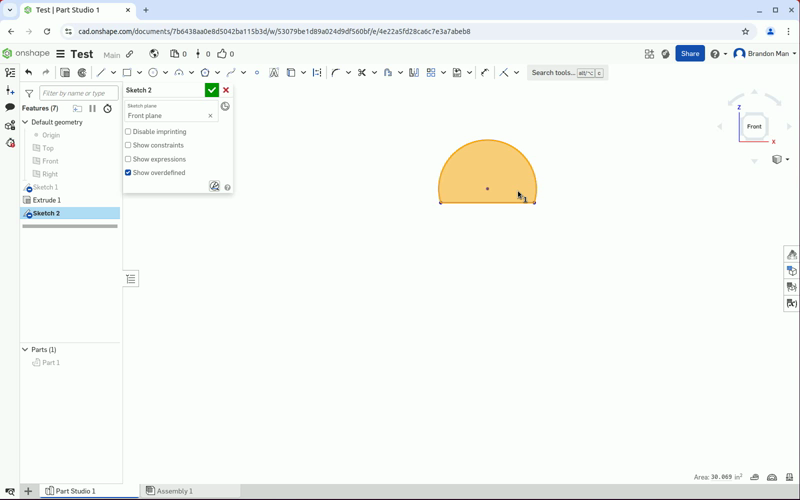
scroll(-6)
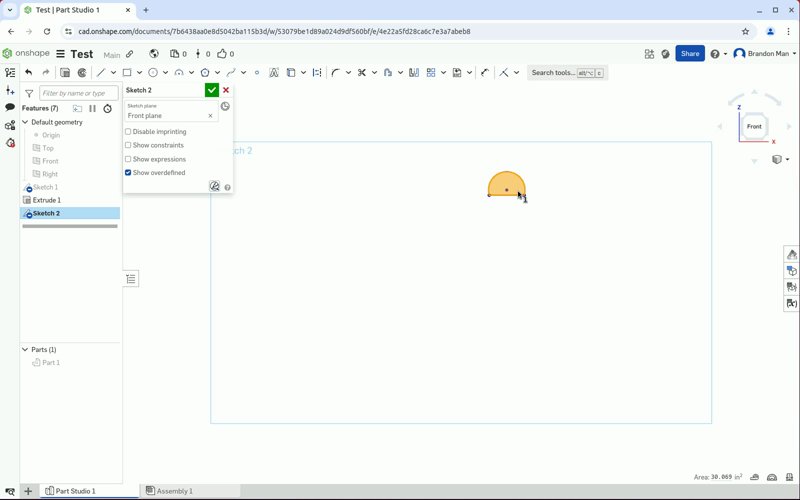
mouse_move(73, 352)
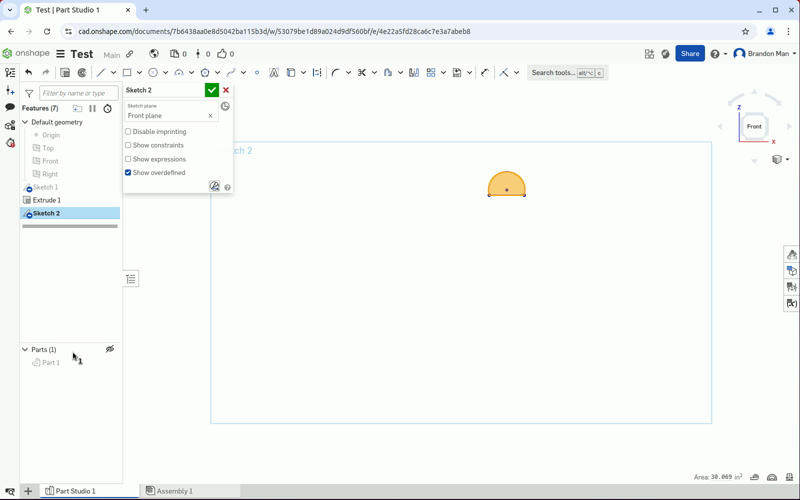
key(shift+y)
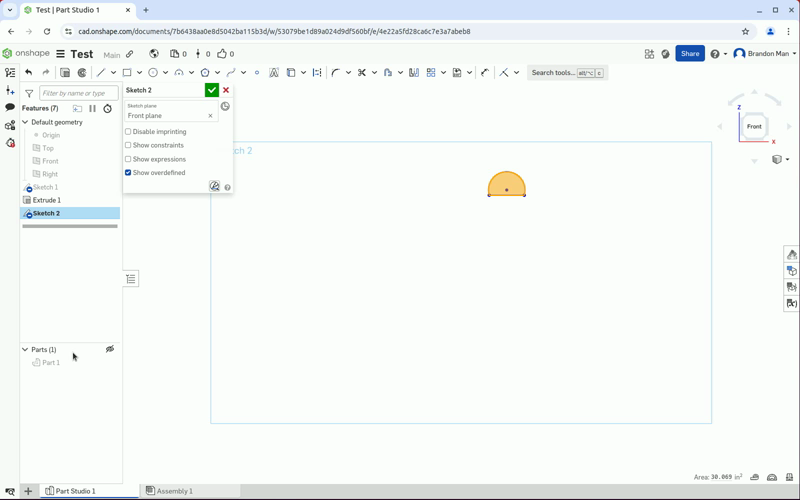
key(shift+e)
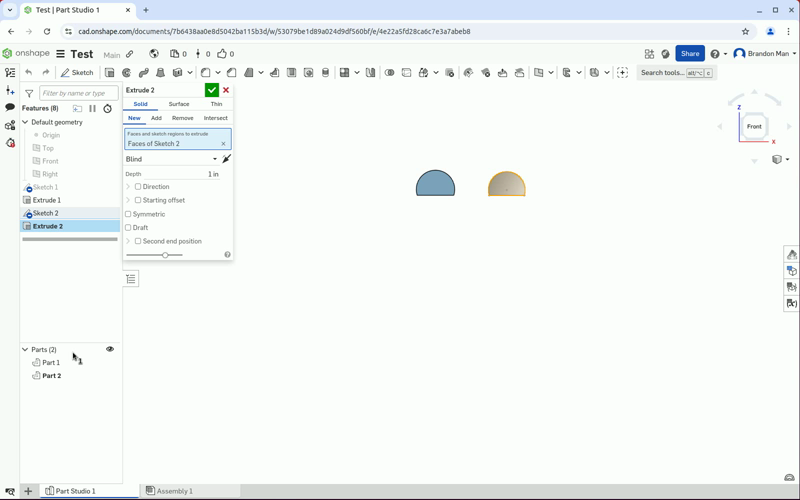
mouse_move(143, 106)
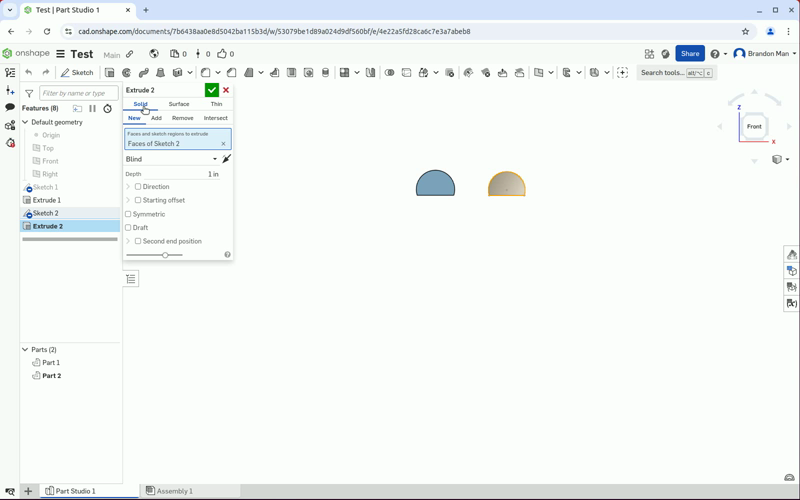
click(143, 106)
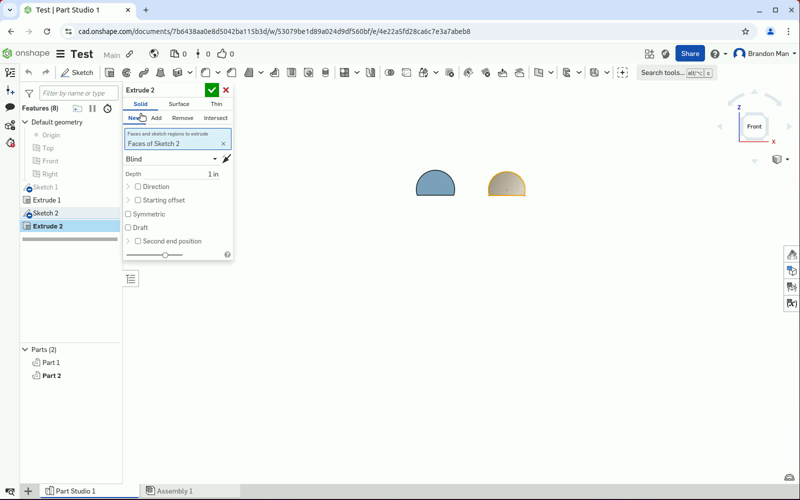
mouse_move(137, 120)
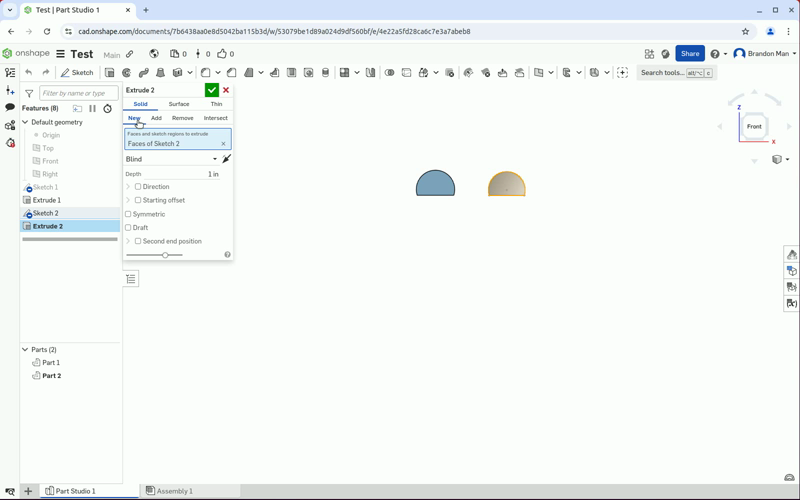
click(137, 120)
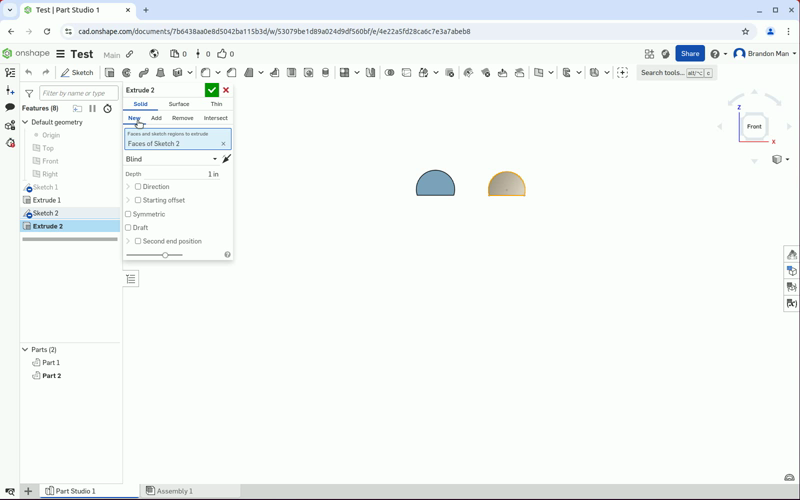
key(tab, 4)
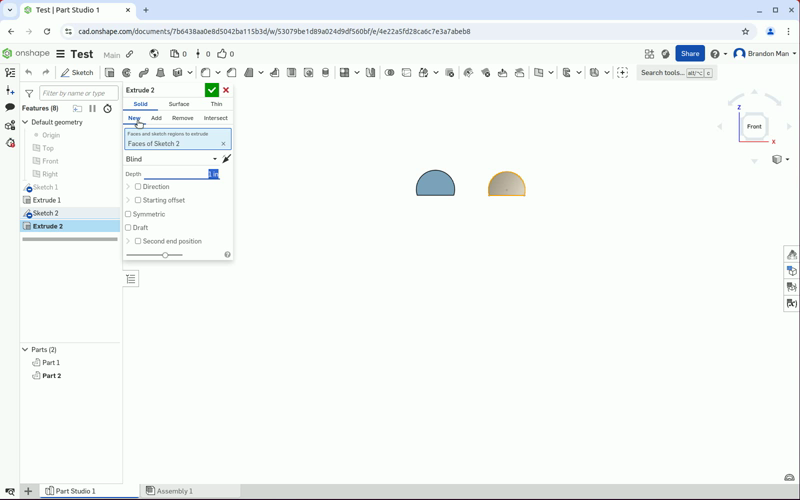
text(13.48)
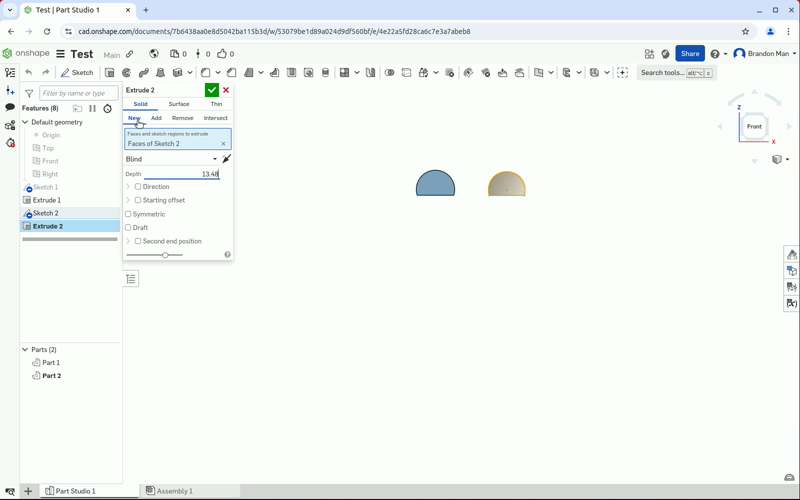
key(enter)
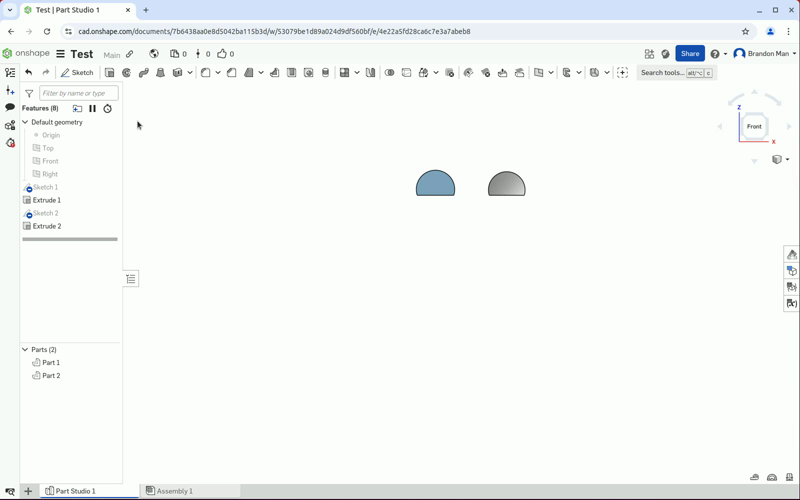
key(shift+h)
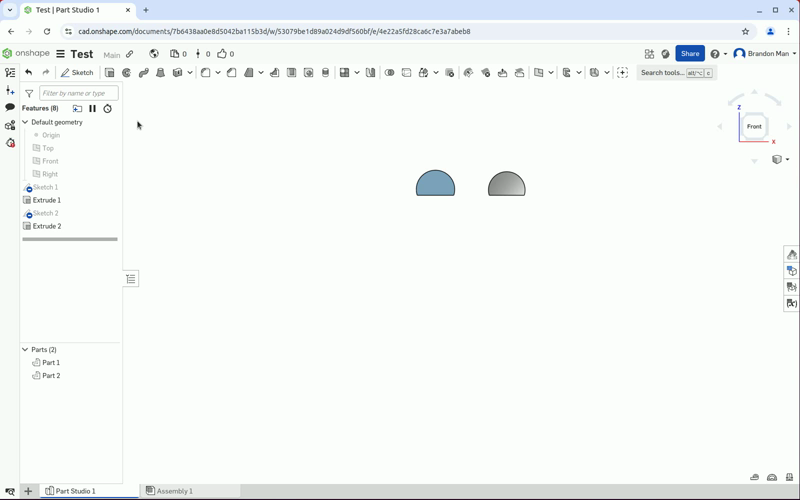
key(shift+h)
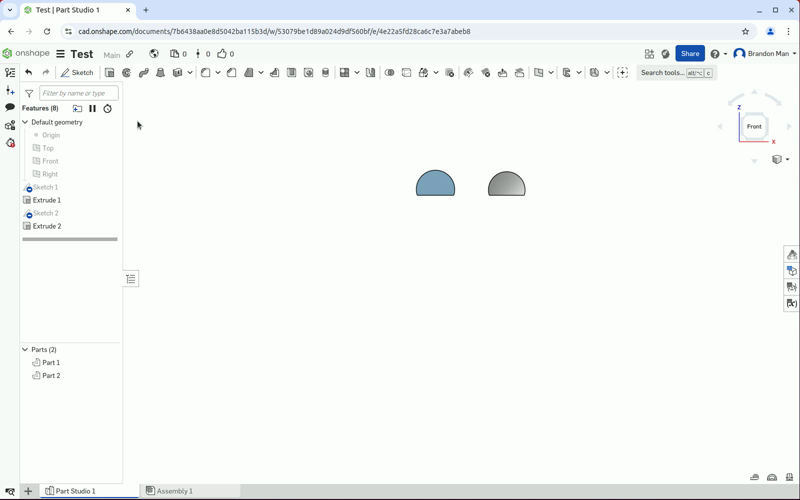
mouse_move(73, 189)
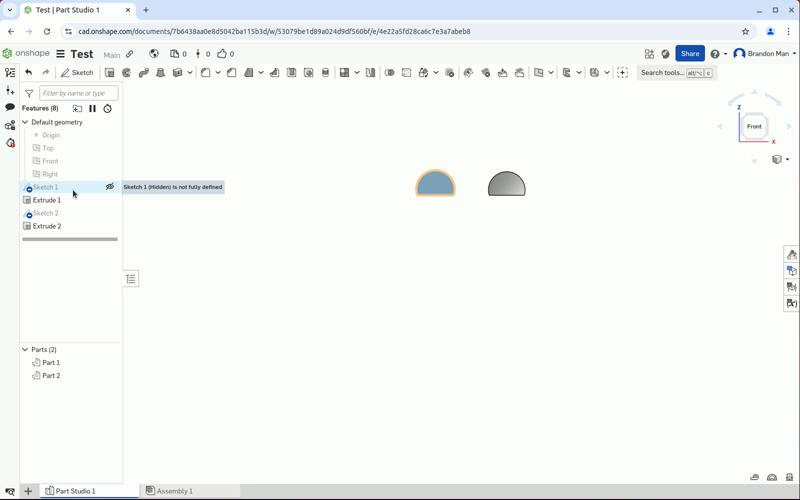
click(73, 189)
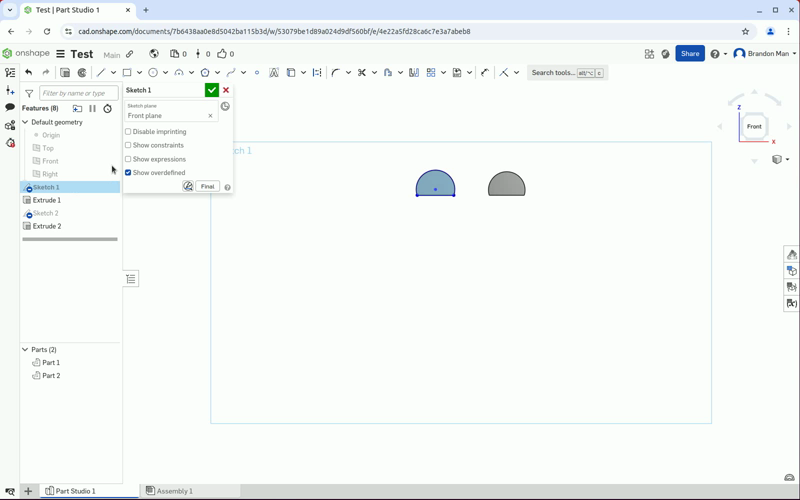
mouse_move(229, 92)
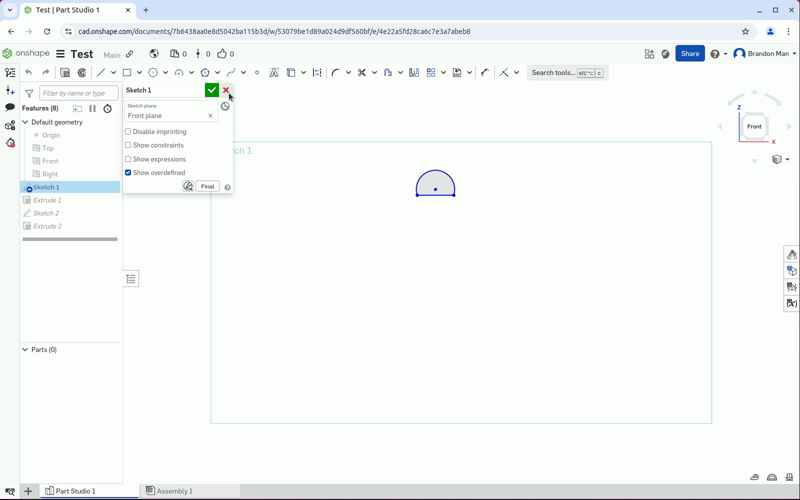
click(229, 92)
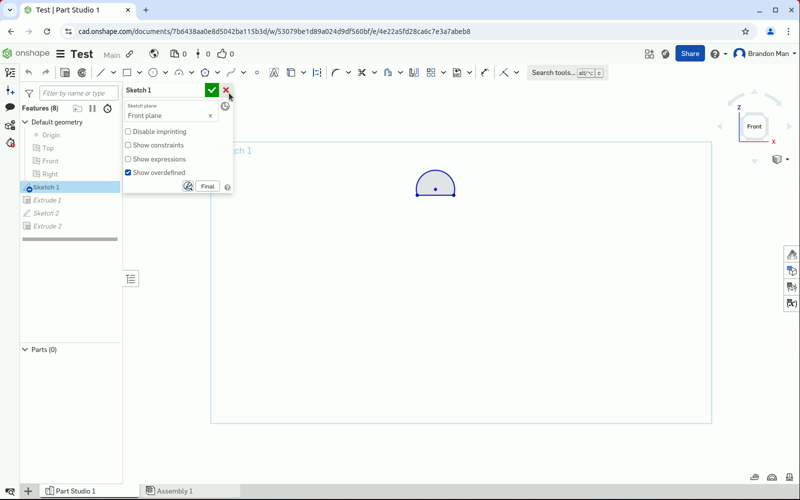
key(shift+s)
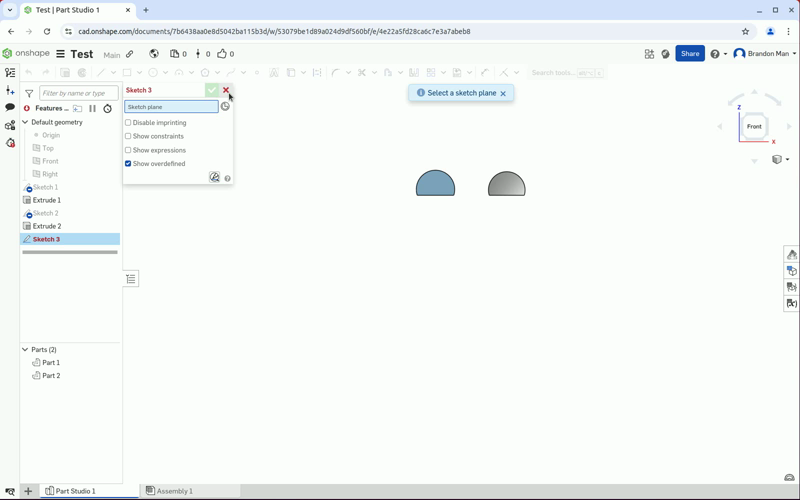
mouse_move(73, 163)
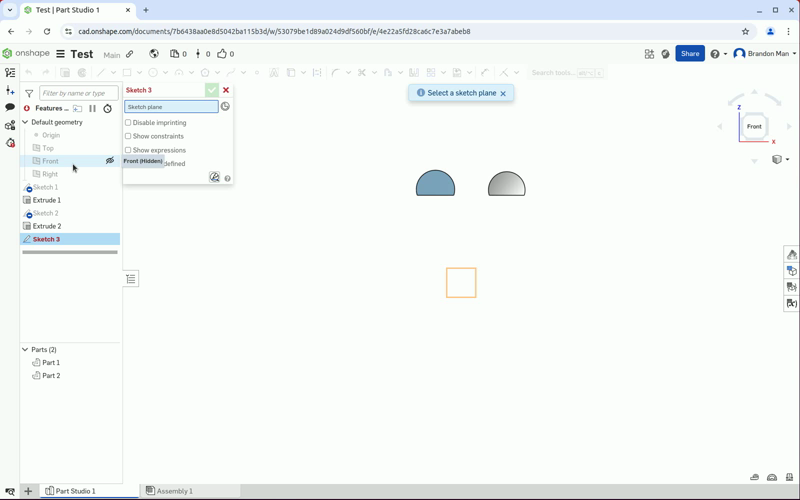
click(73, 163)
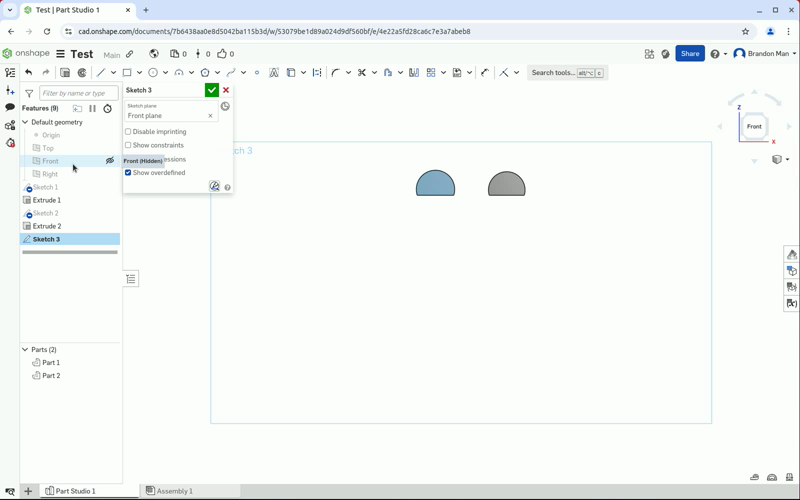
mouse_move(73, 352)
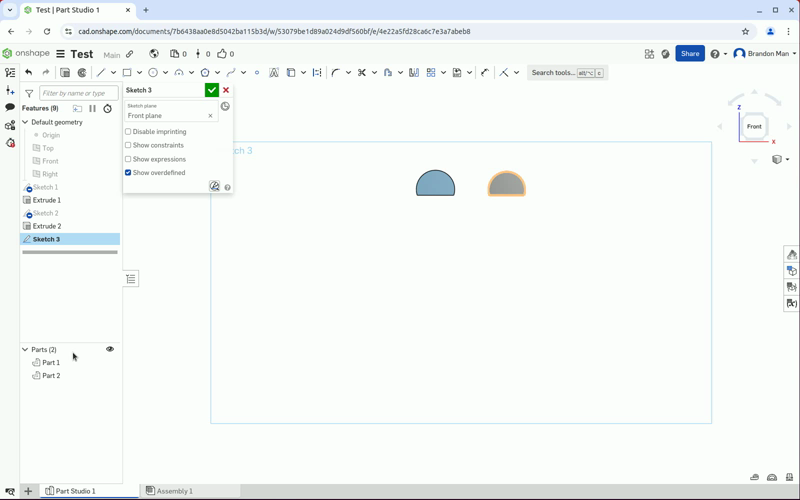
key(y)
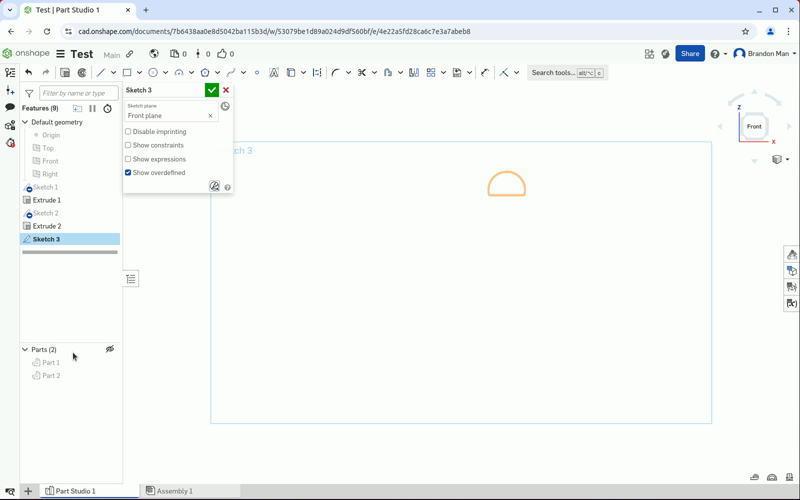
key(l)
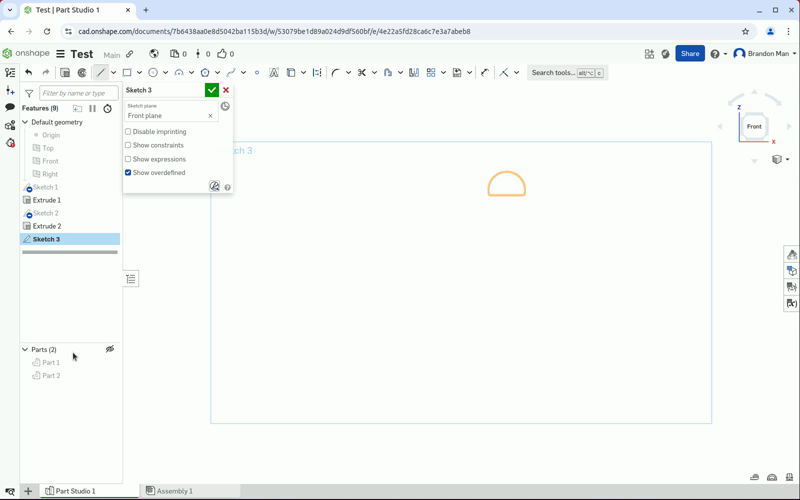
key_down(shift)
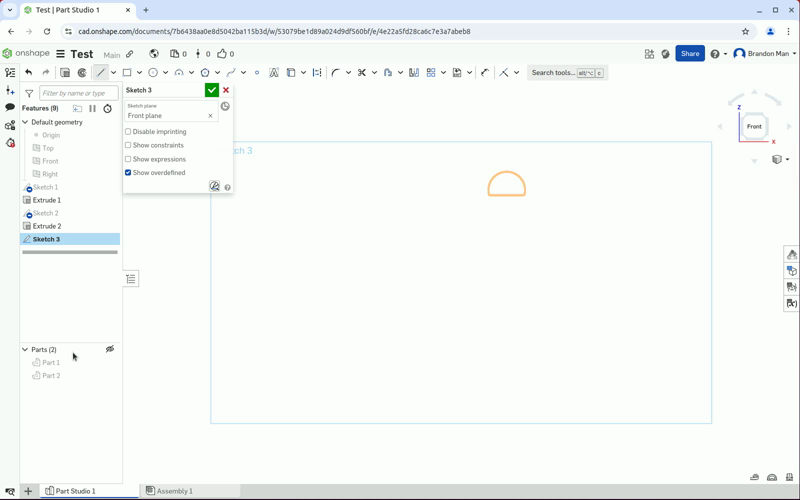
mouse_move(403, 375)
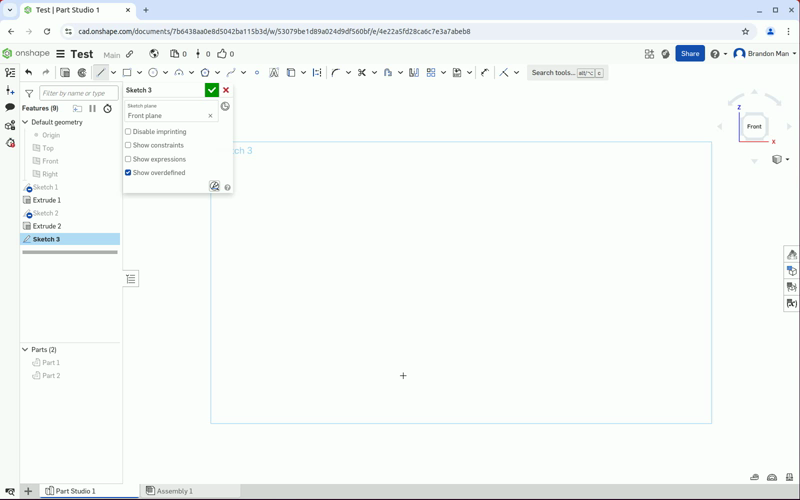
click(403, 375)
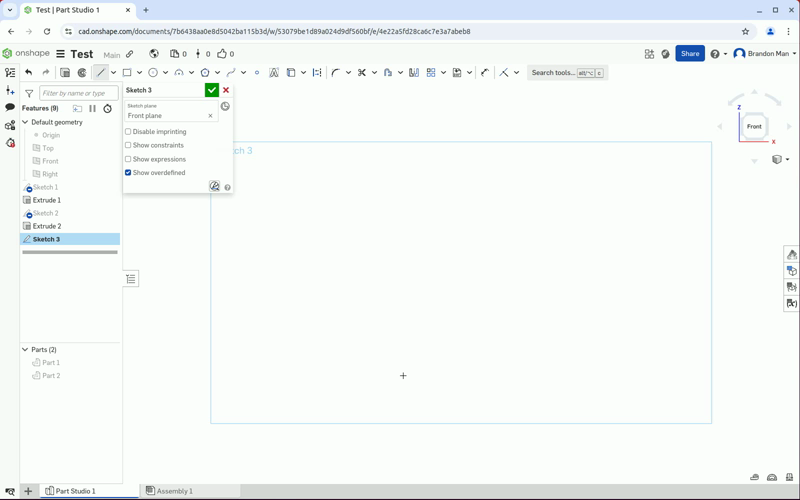
key_up(shift)
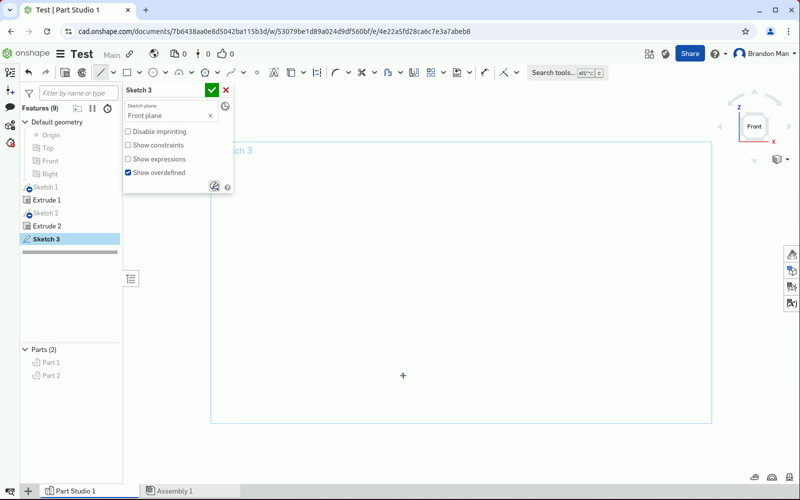
key_down(shift)
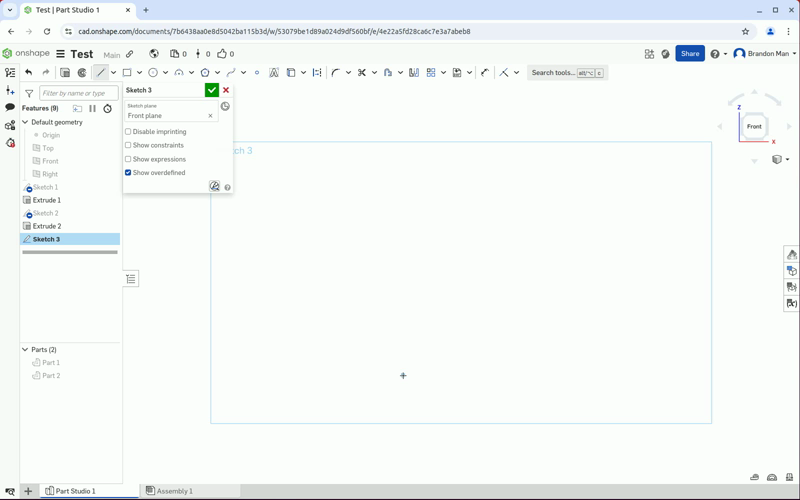
mouse_move(535, 375)
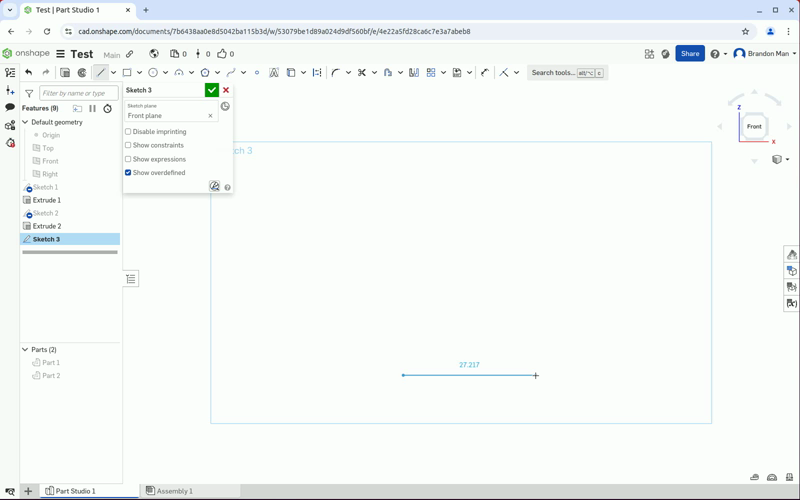
click(535, 375)
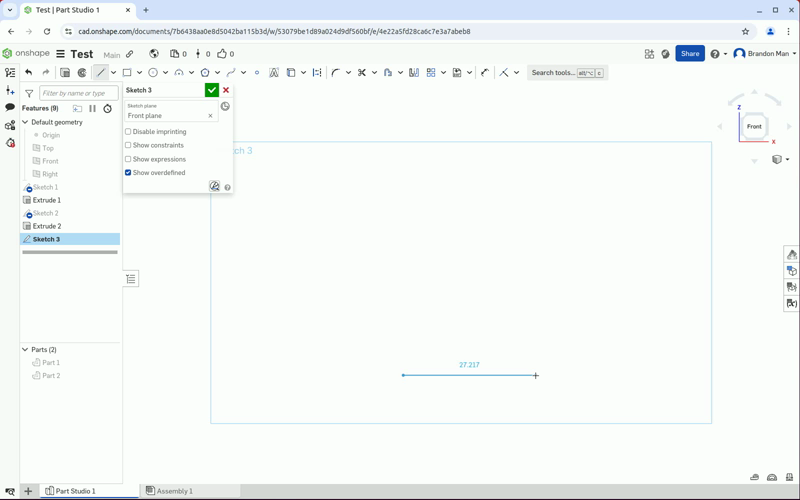
key_up(shift)
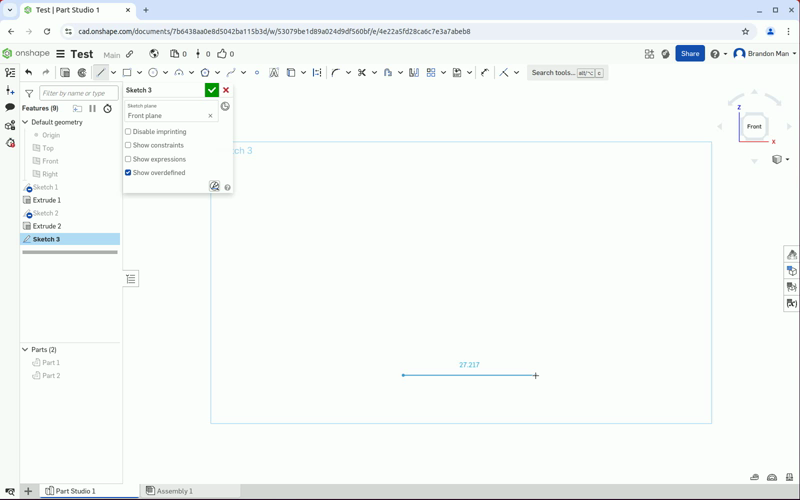
key_down(shift)
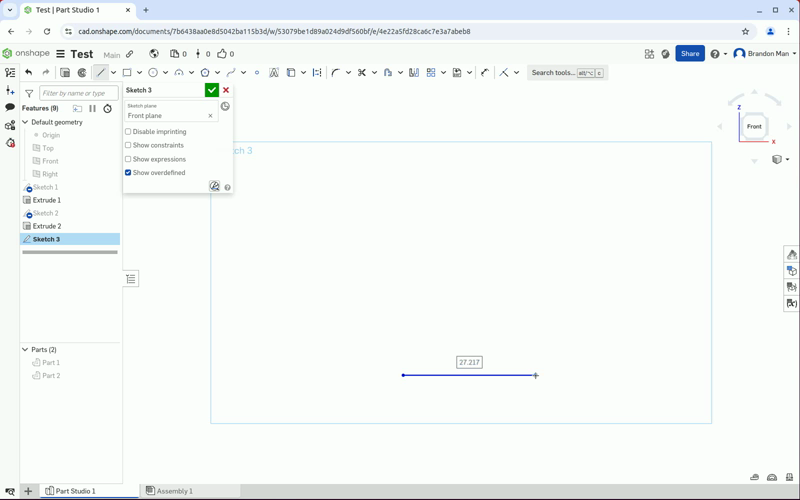
mouse_move(535, 195)
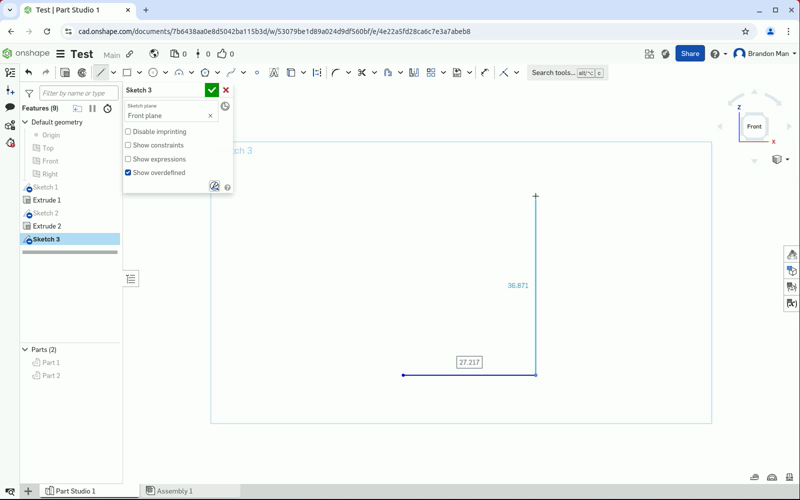
click(535, 195)
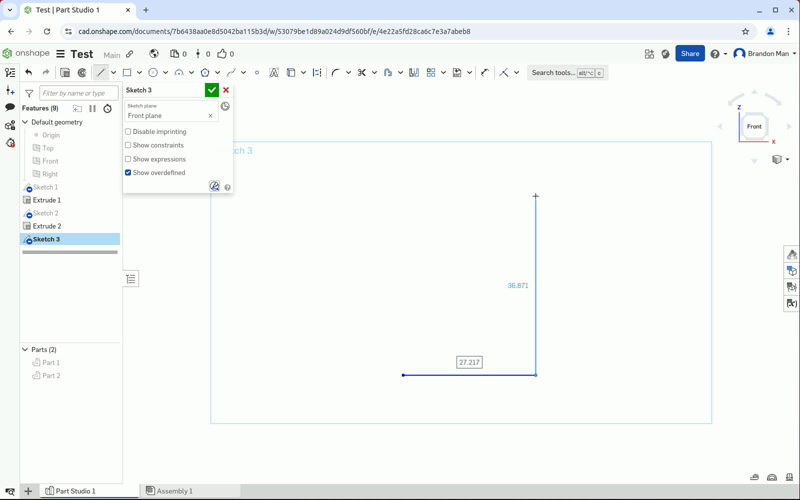
key_up(shift)
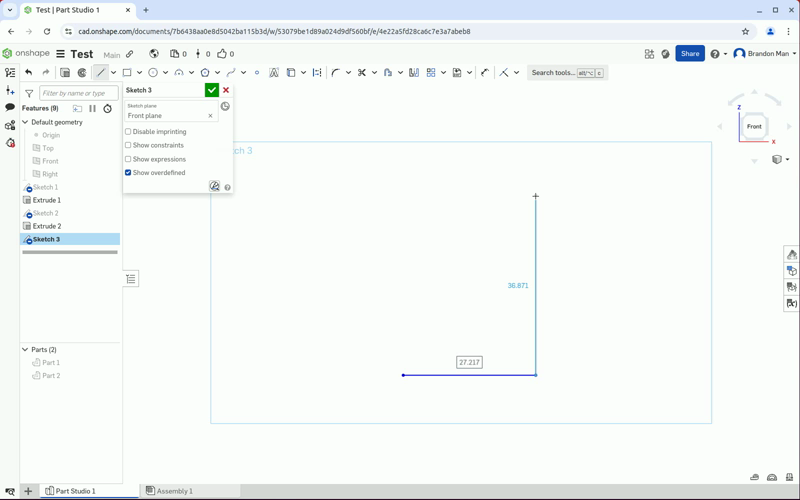
key_down(shift)
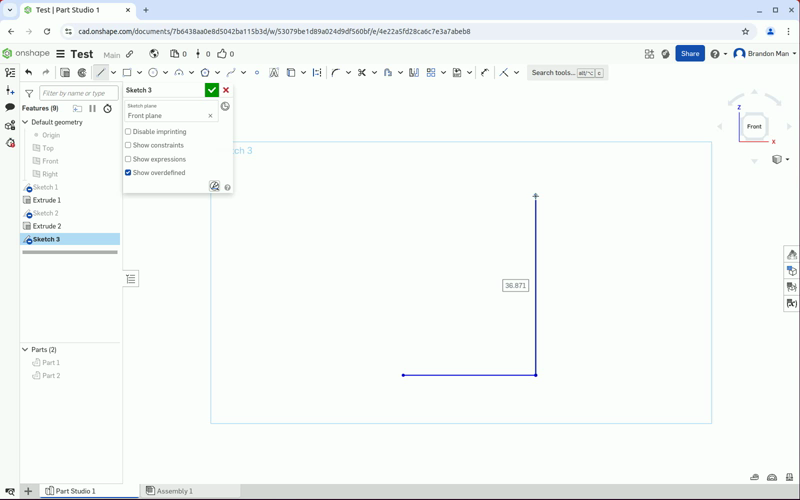
mouse_move(565, 195)
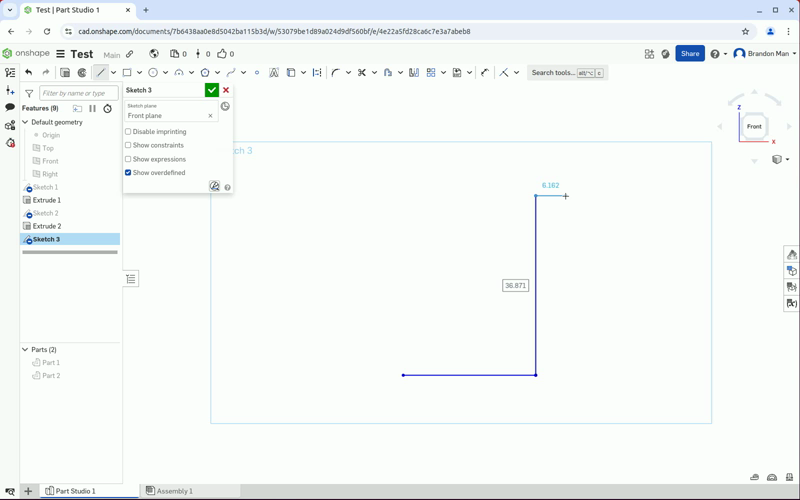
mouse_move(522, 195)
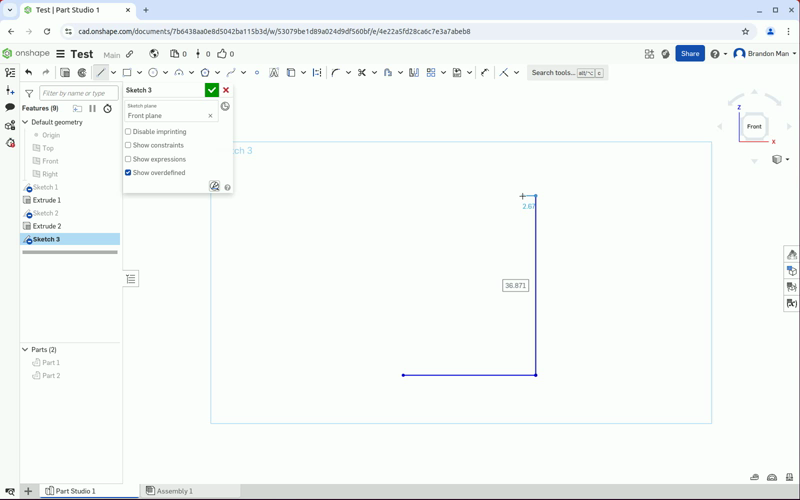
click(522, 195)
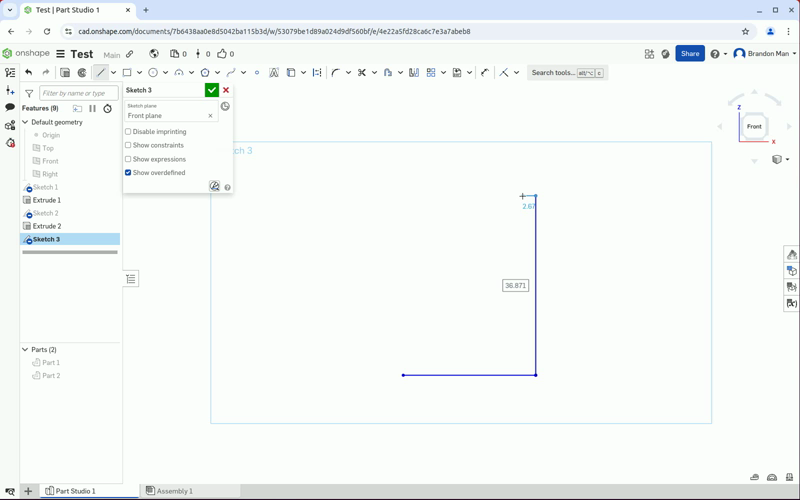
key_up(shift)
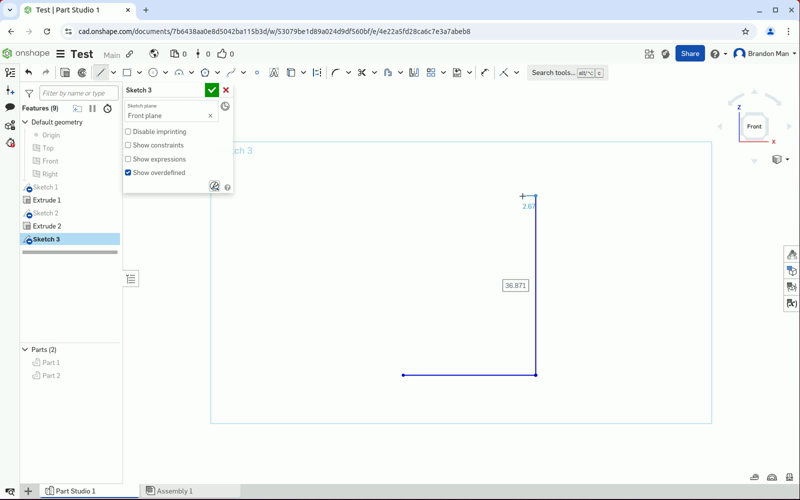
key_down(shift)
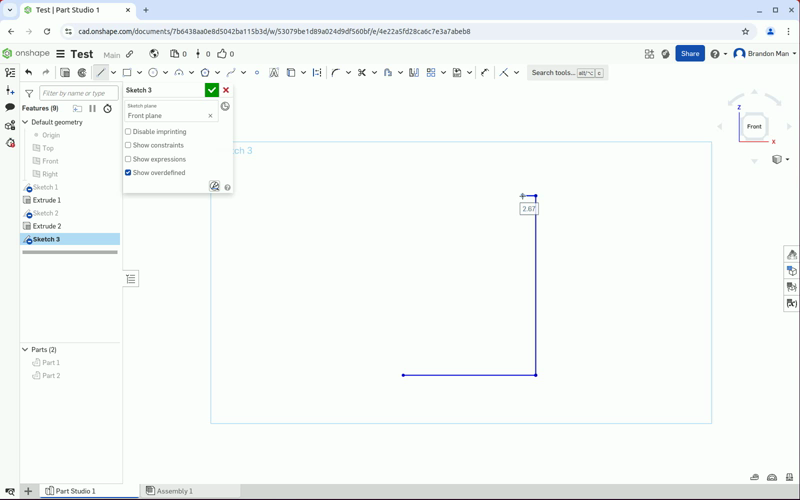
mouse_move(552, 195)
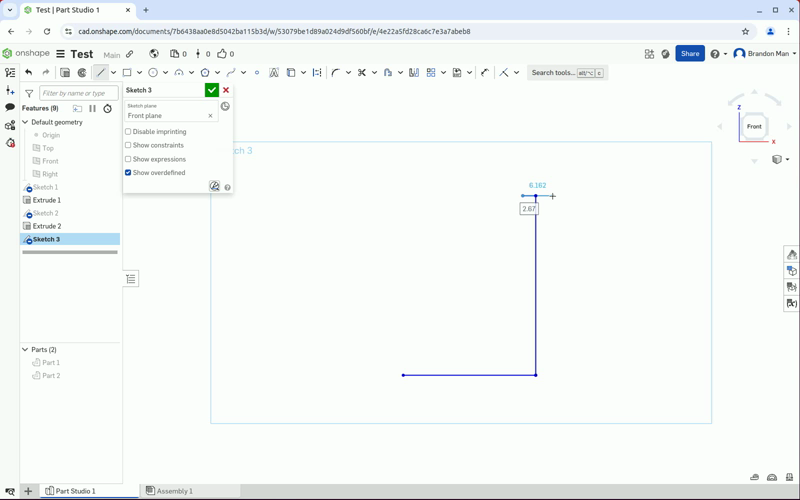
mouse_move(488, 195)
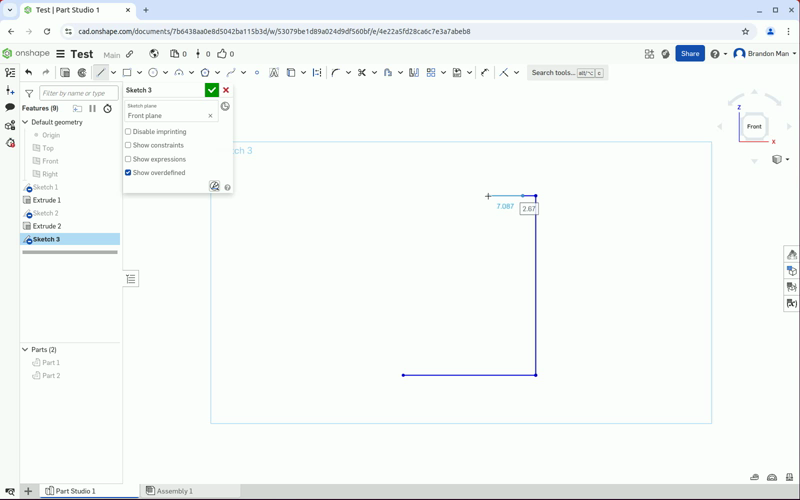
click(488, 195)
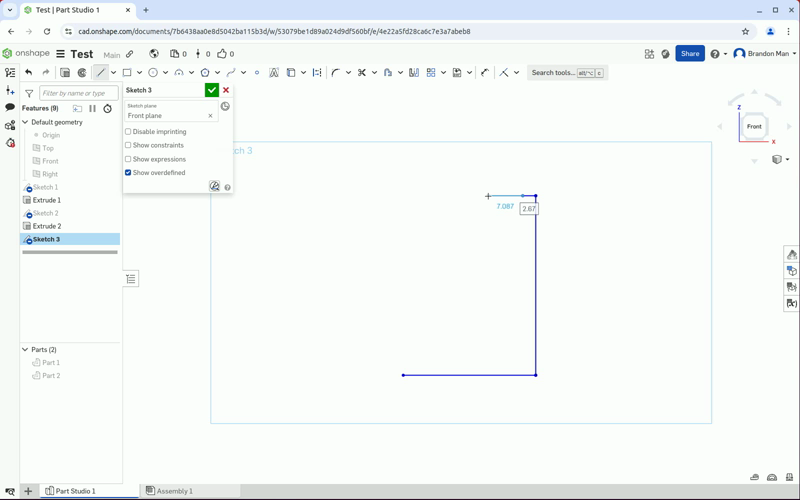
key_up(shift)
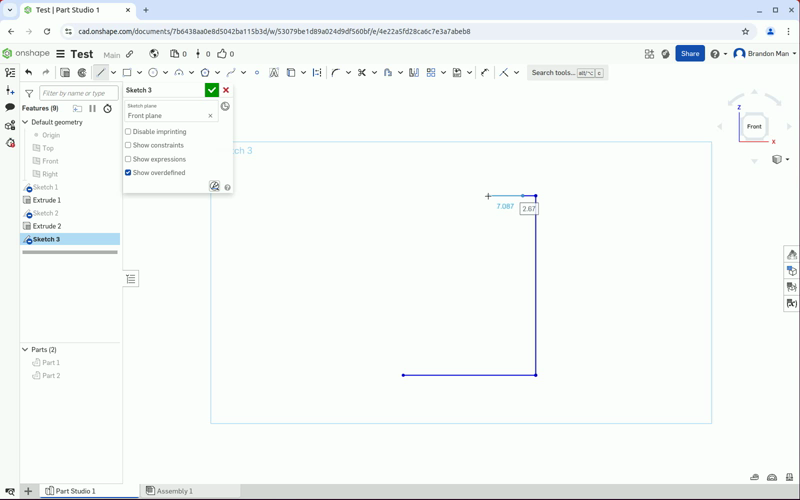
key_down(shift)
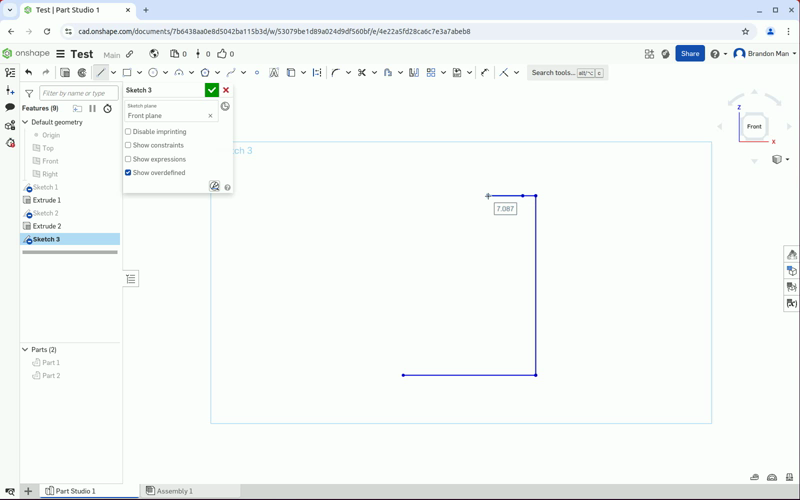
mouse_move(518, 195)
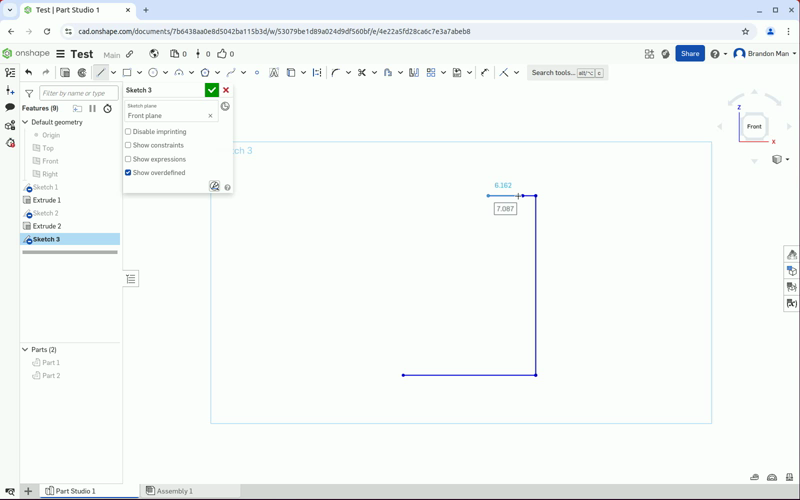
mouse_move(452, 195)
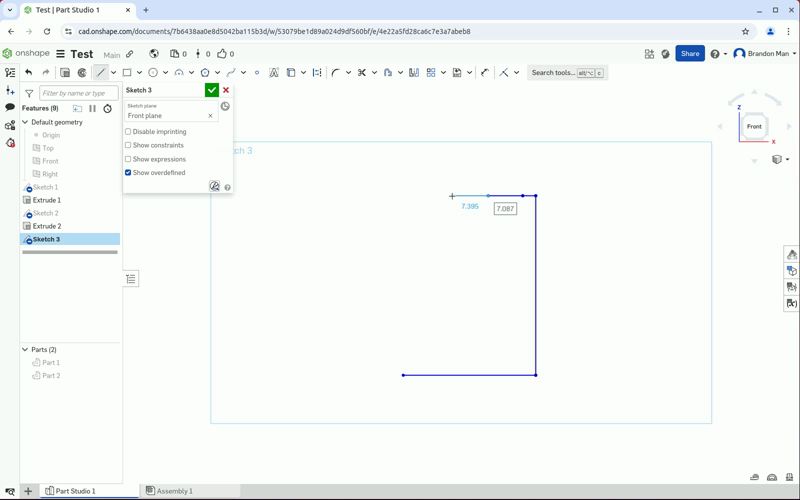
click(452, 195)
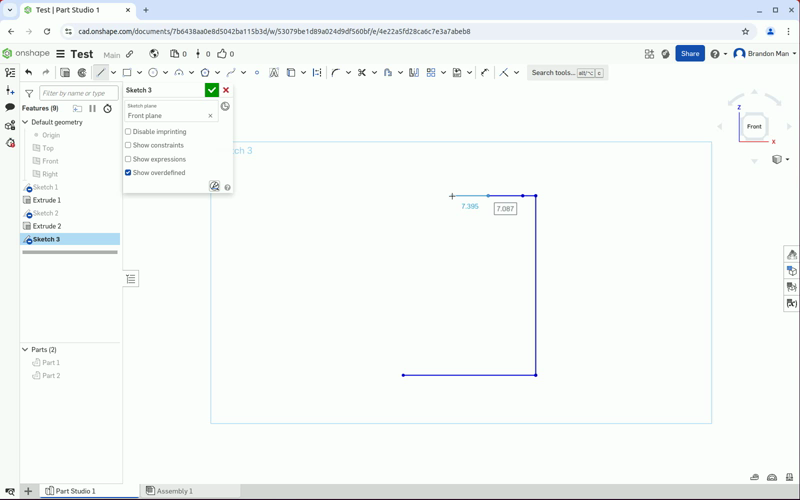
key_up(shift)
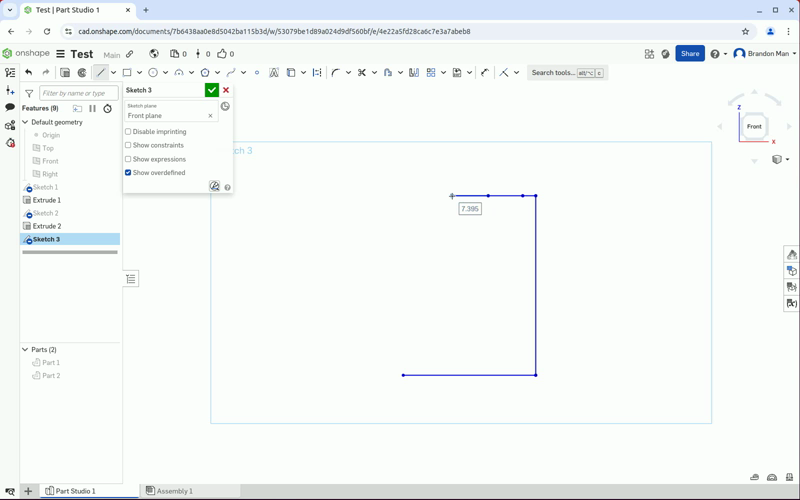
key_down(shift)
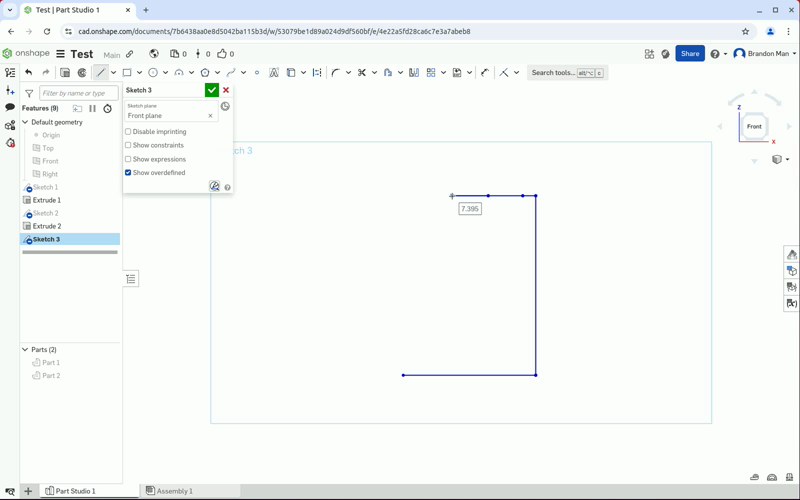
mouse_move(482, 195)
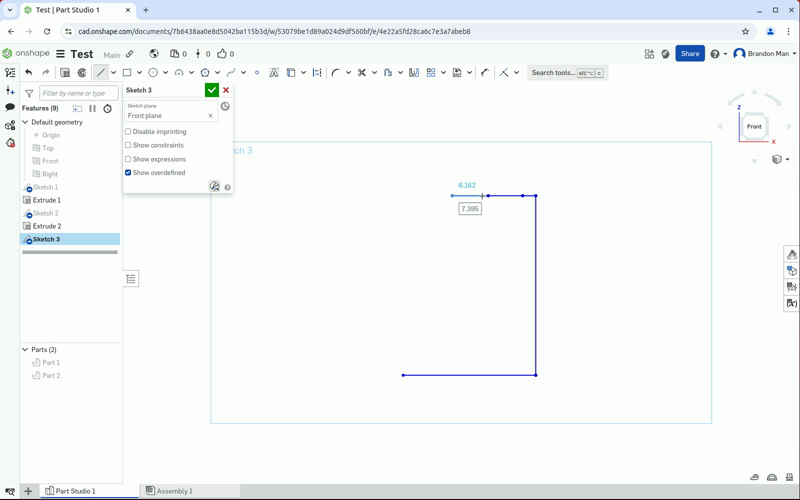
mouse_move(416, 195)
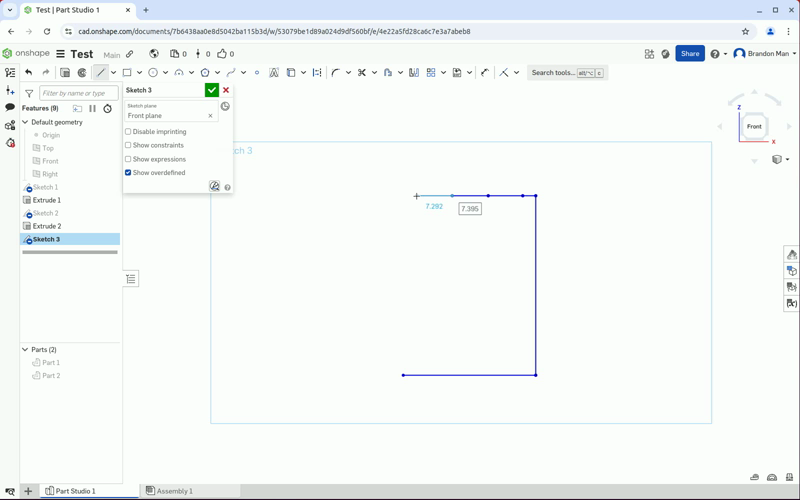
click(416, 195)
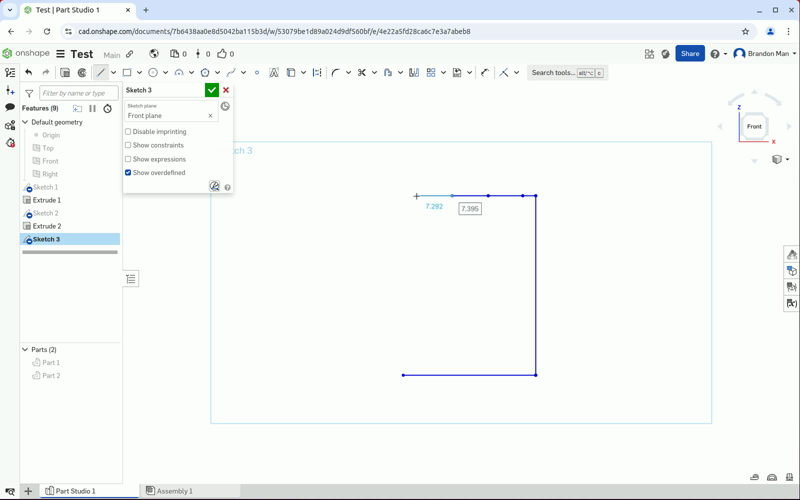
key_up(shift)
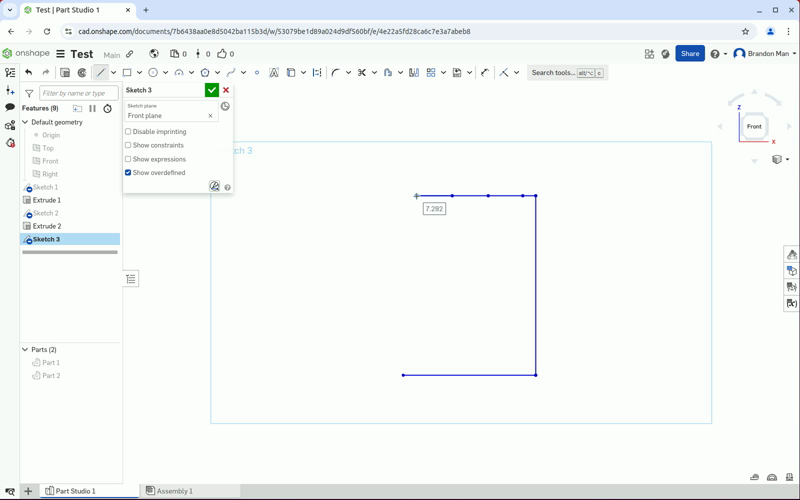
key_down(shift)
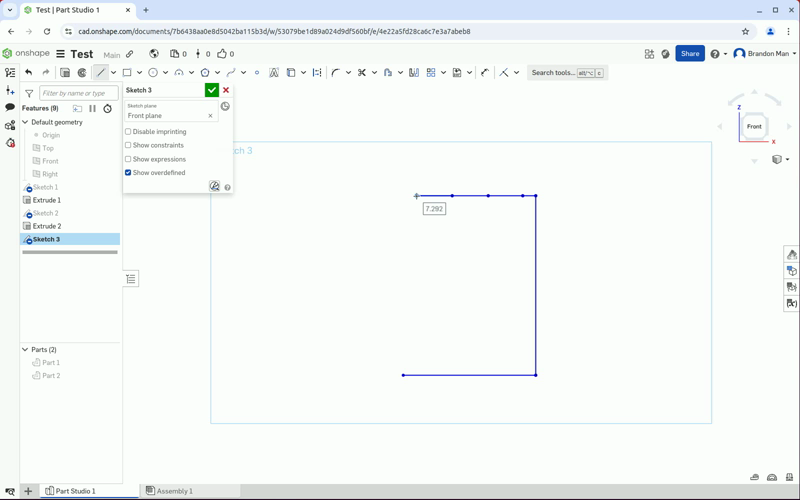
mouse_move(446, 195)
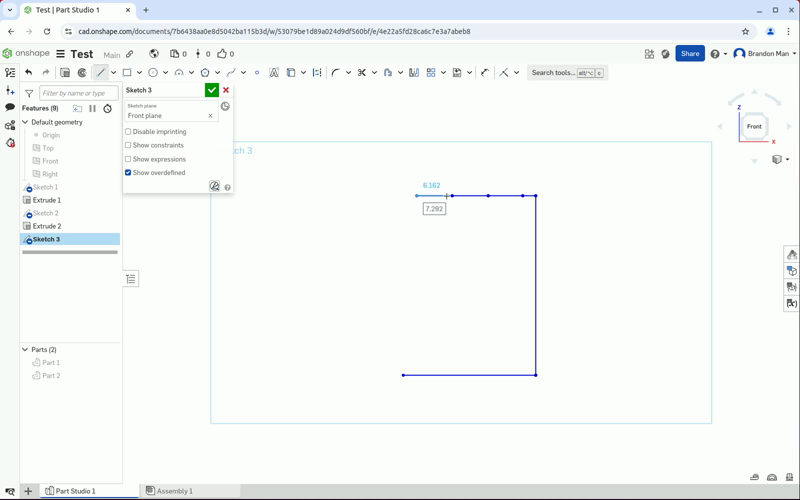
mouse_move(403, 195)
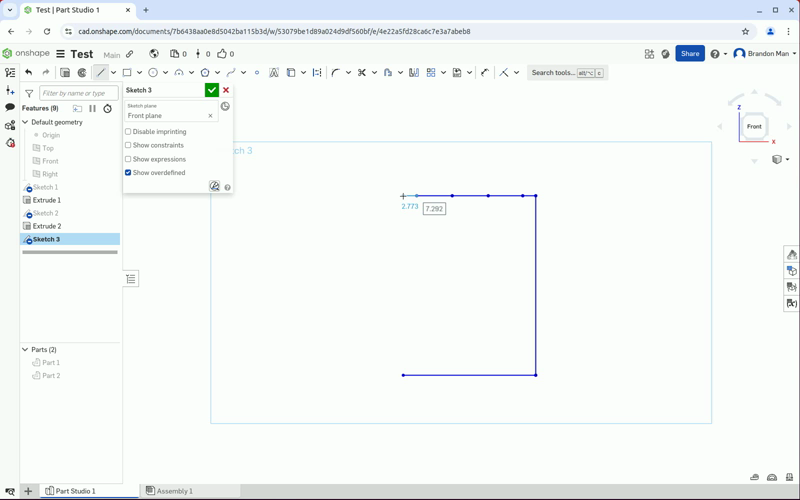
click(403, 195)
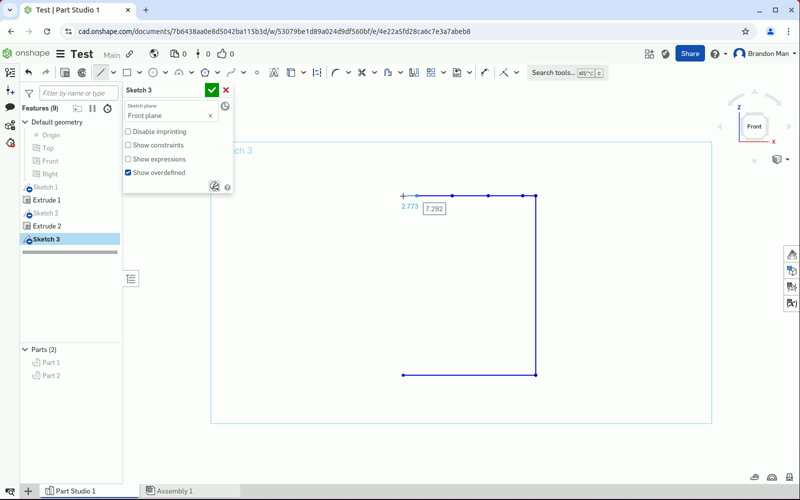
key_up(shift)
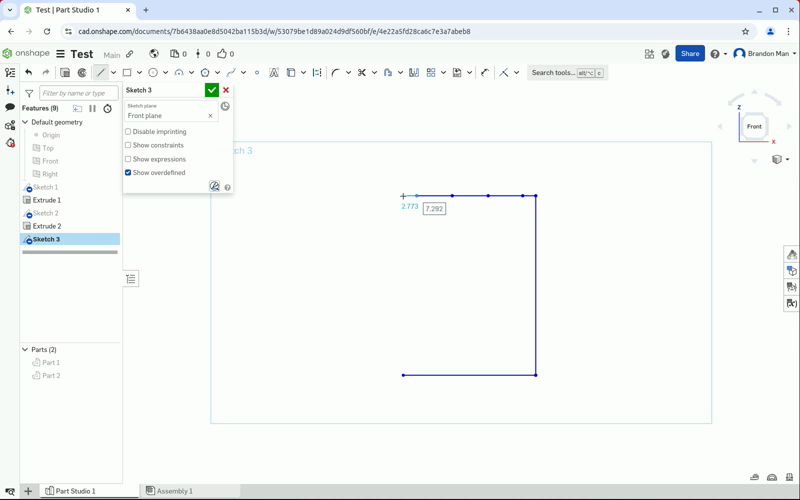
key_down(shift)
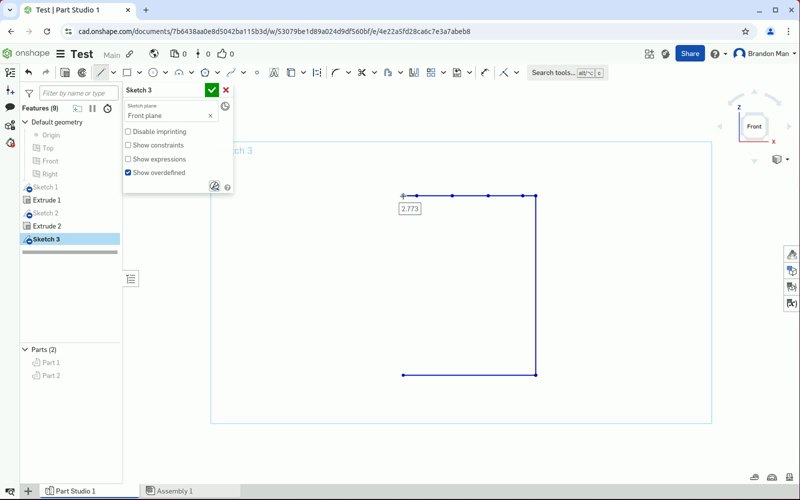
mouse_move(403, 375)
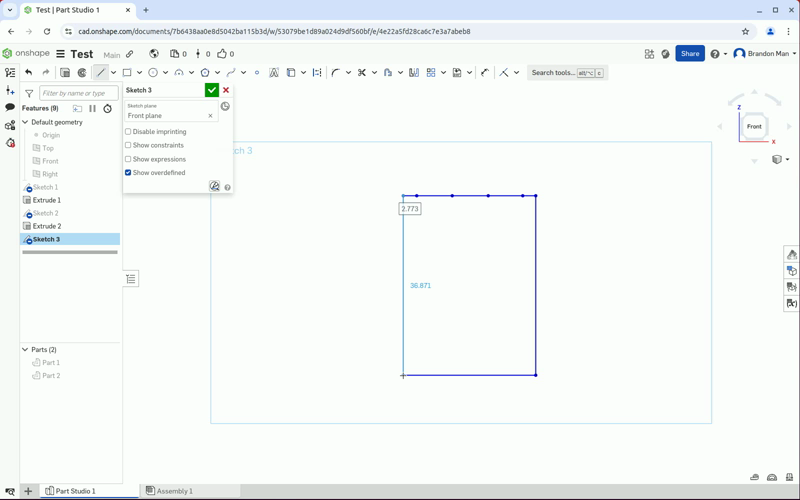
key_up(shift)
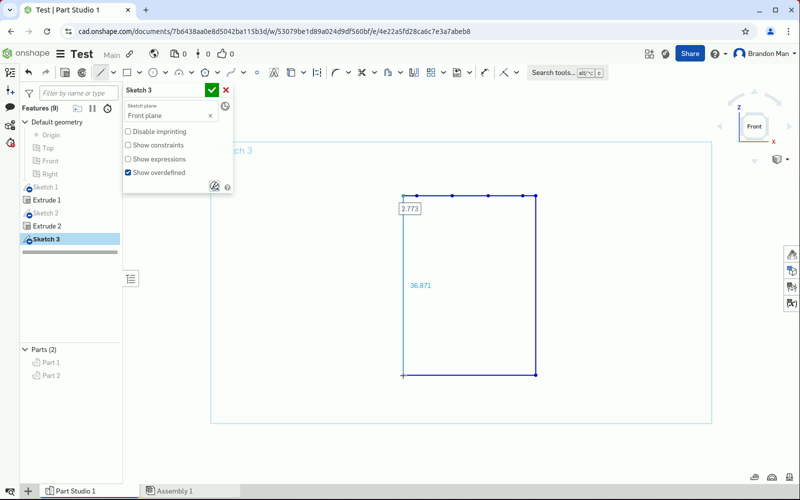
click(403, 375)
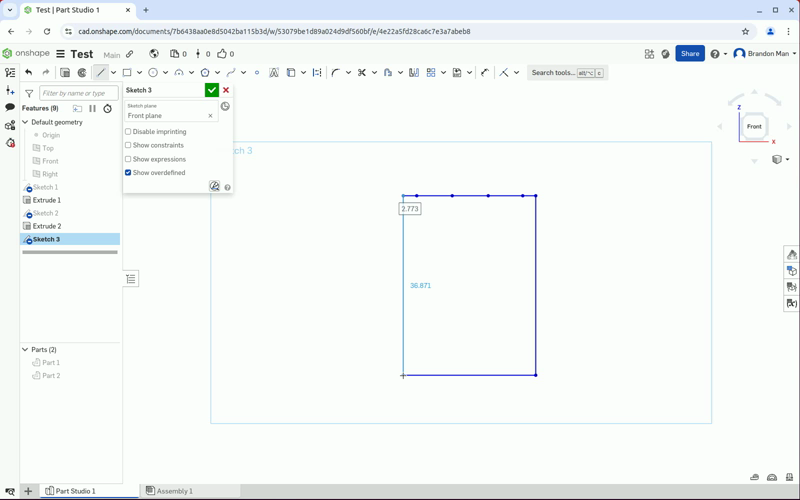
key(esc)
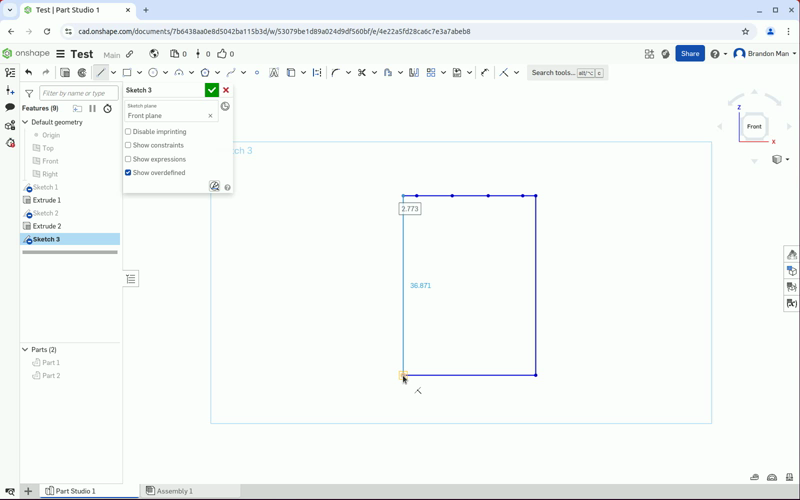
mouse_move(441, 235)
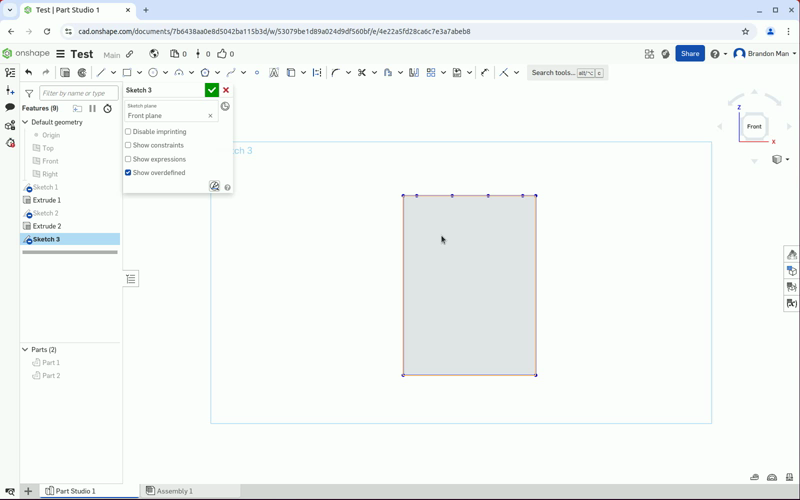
click(441, 235)
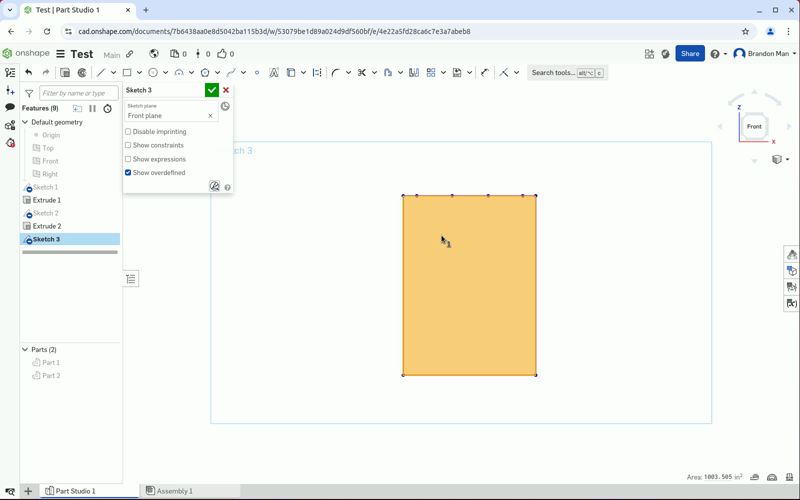
mouse_move(73, 352)
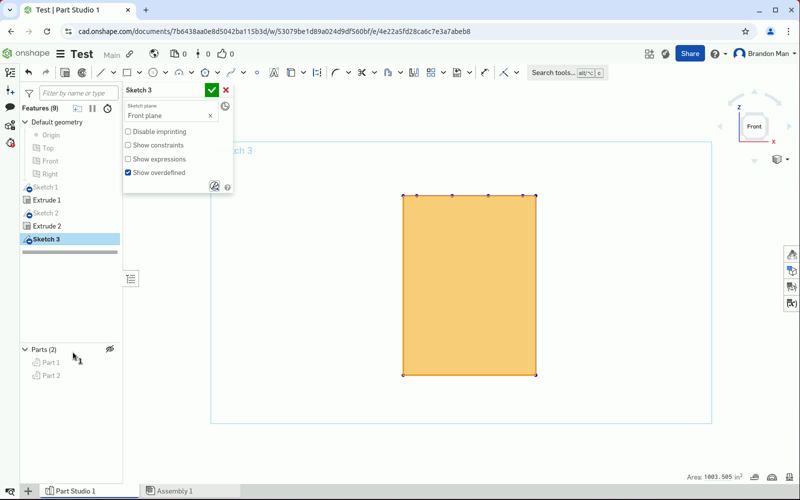
key(shift+y)
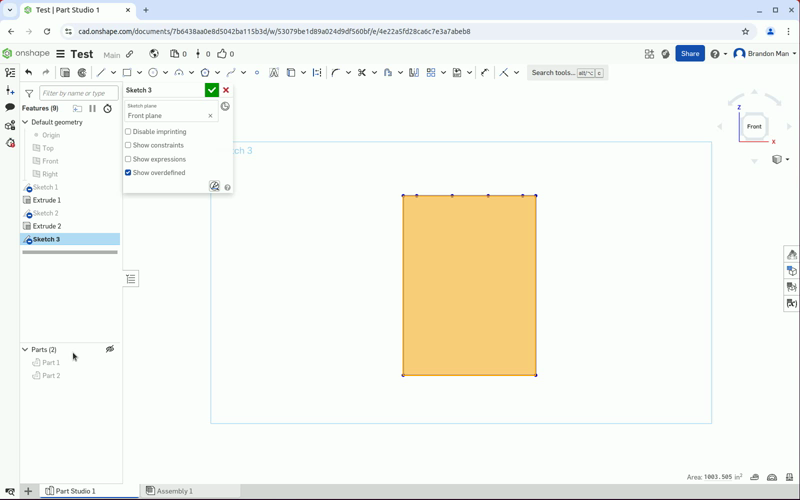
key(shift+e)
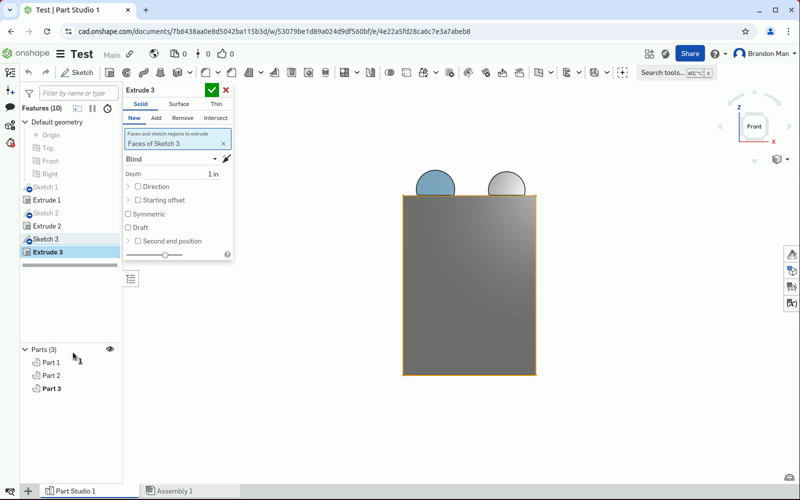
mouse_move(143, 106)
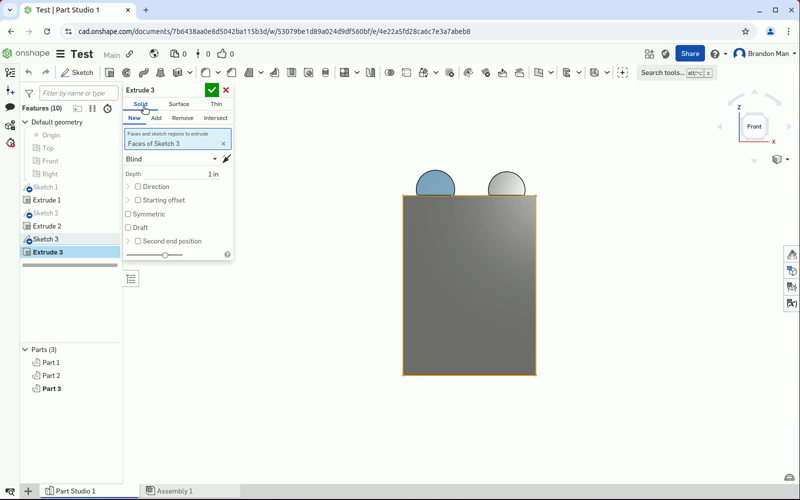
click(143, 106)
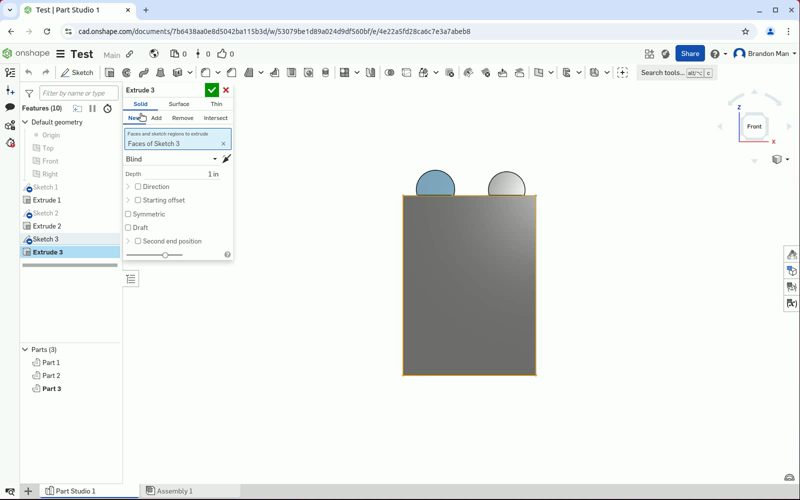
mouse_move(137, 120)
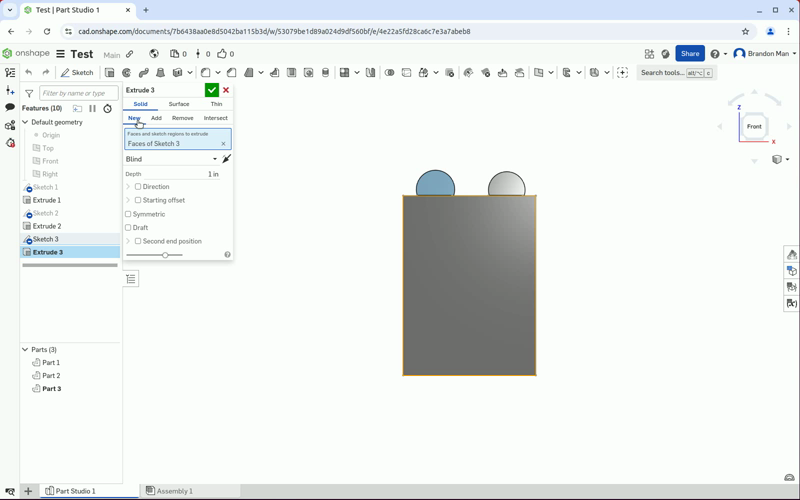
click(137, 120)
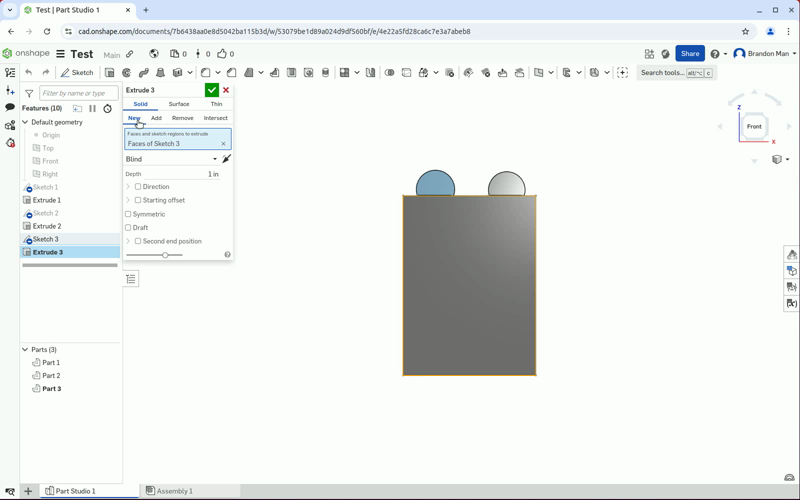
key(tab, 4)
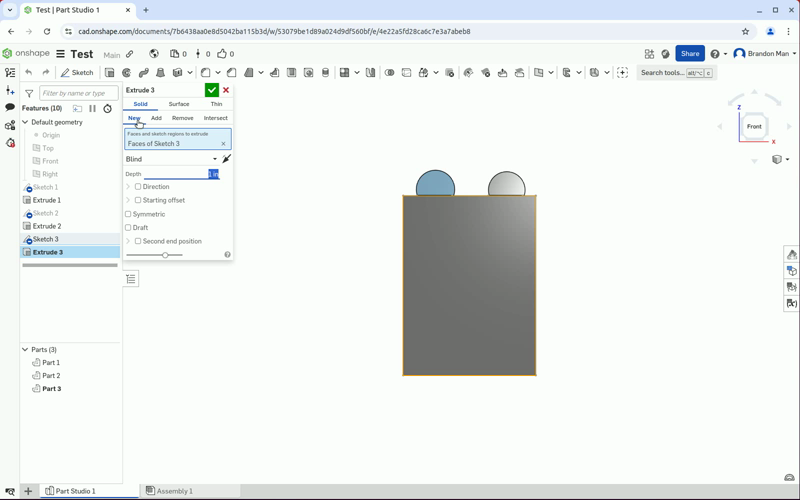
text(13.48)
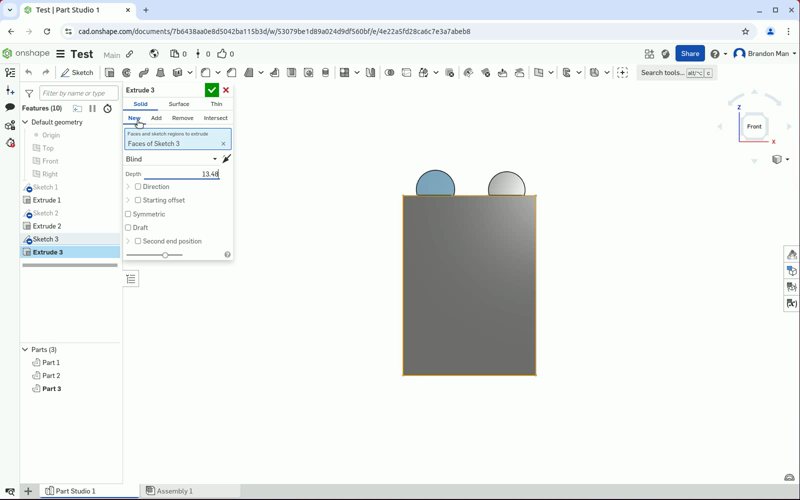
key(enter)
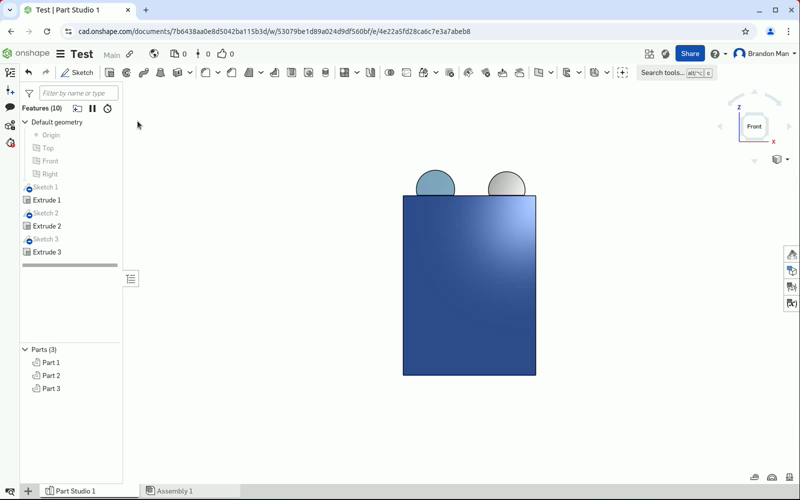
key(shift+h)
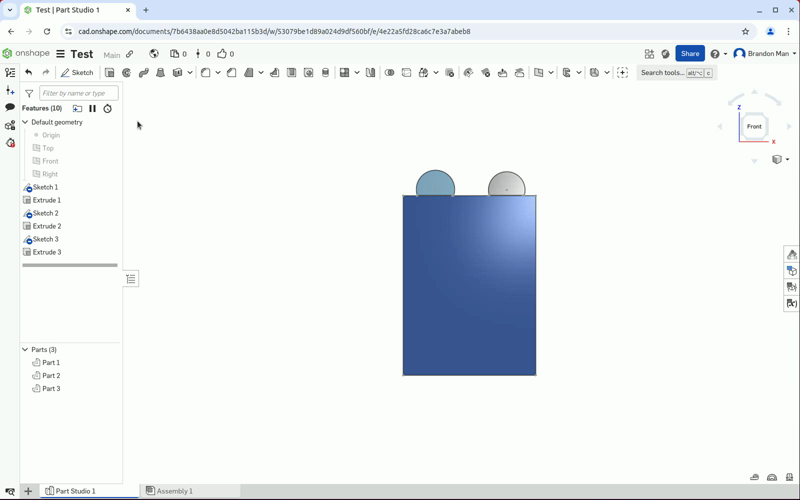
key(shift+h)
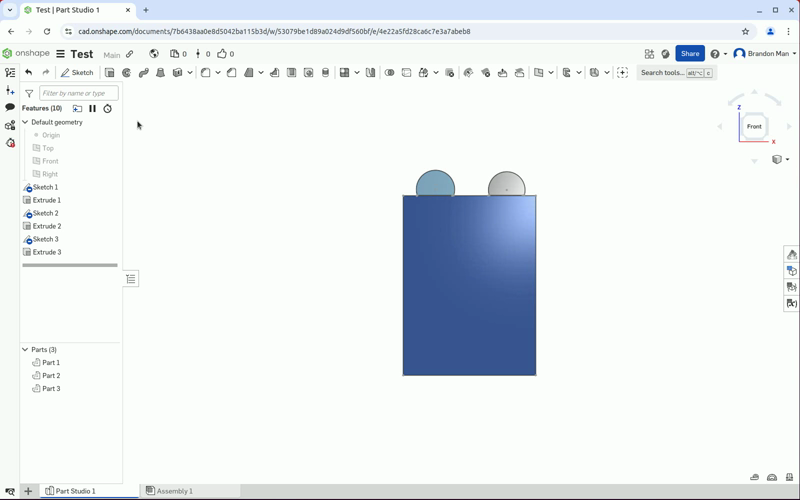
key(shift+7)
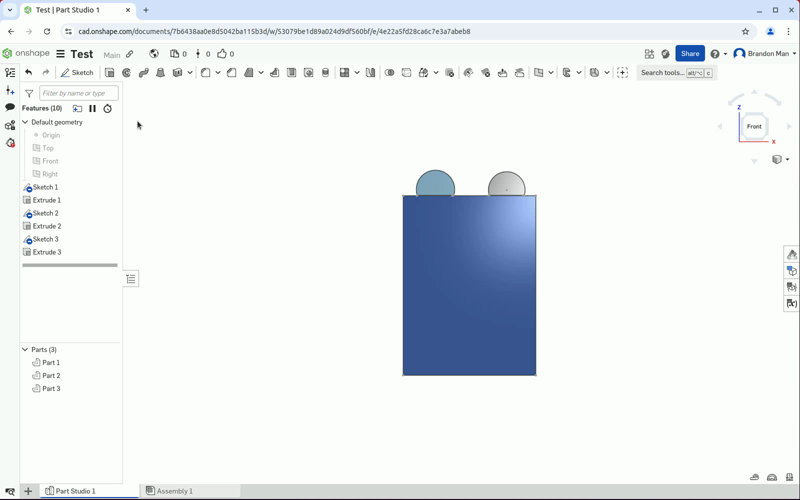
key(left, 2)
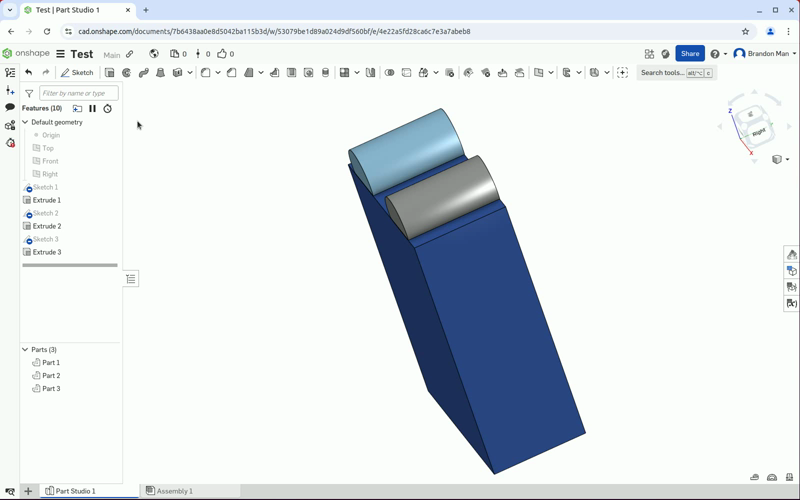
key(down, 2)
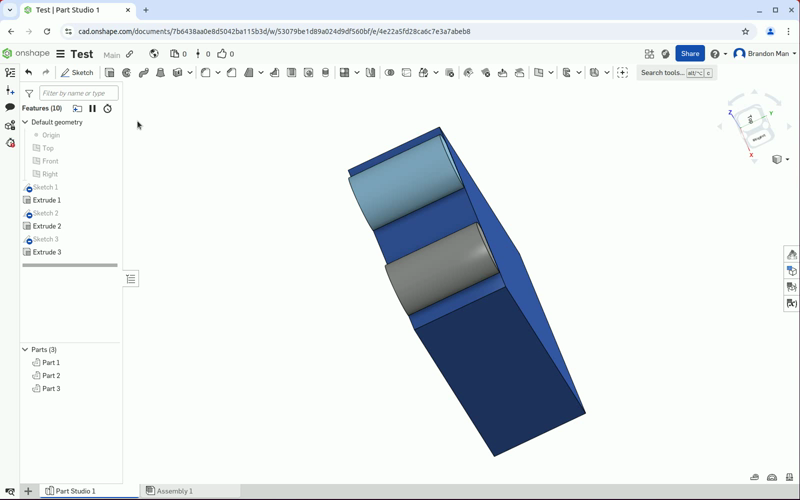
key(up, 2)
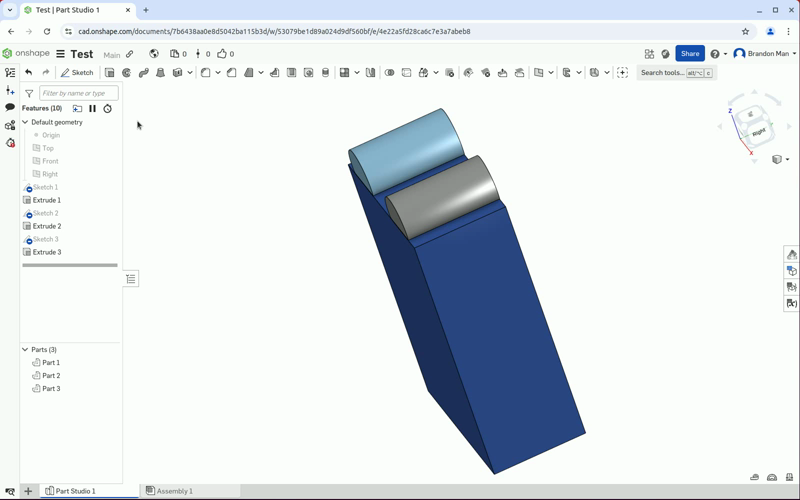
key(right, 2)
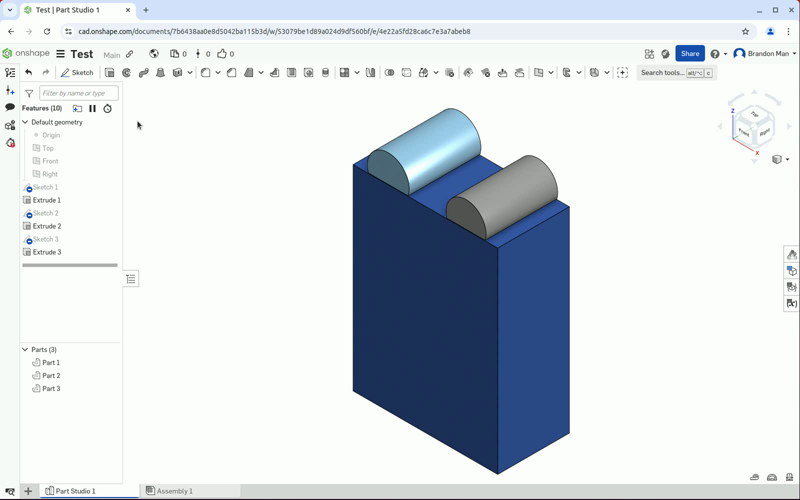
mouse_move(73, 189)
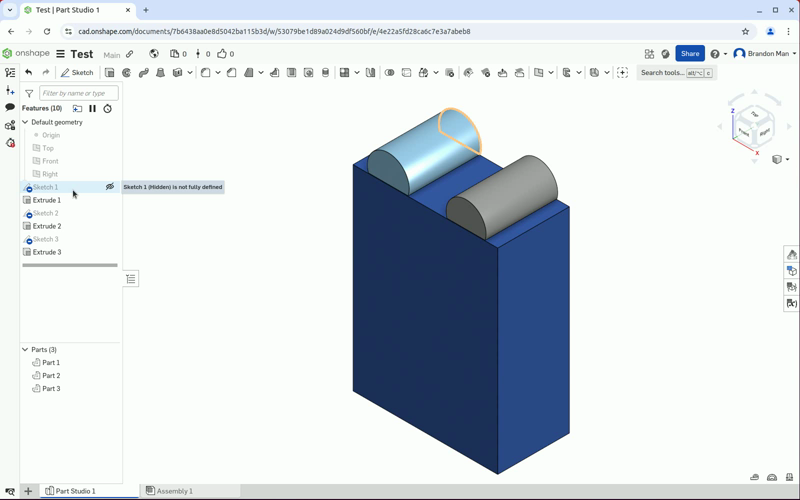
click(73, 189)